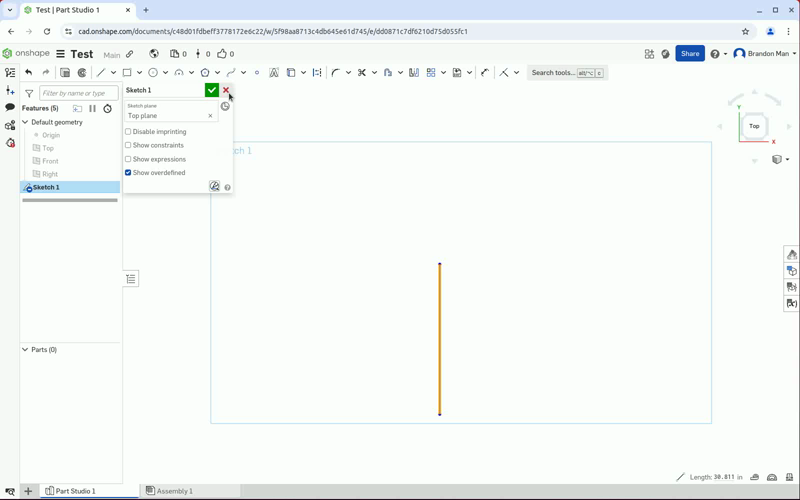
key(shift+h)
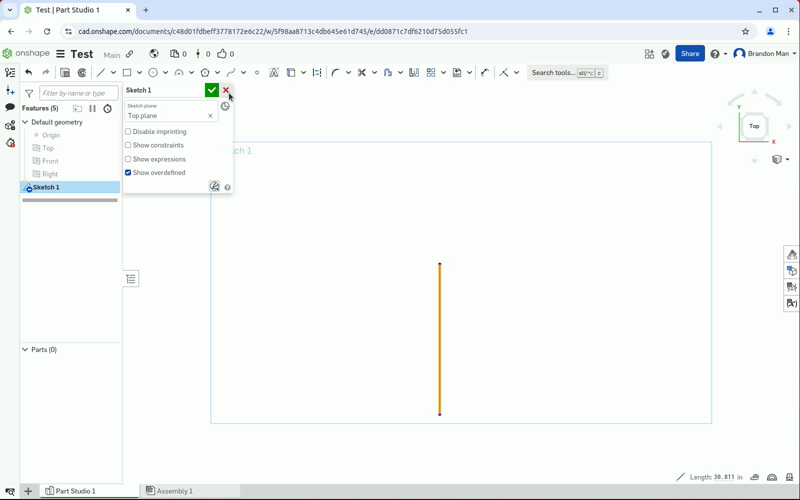
key(shift+s)
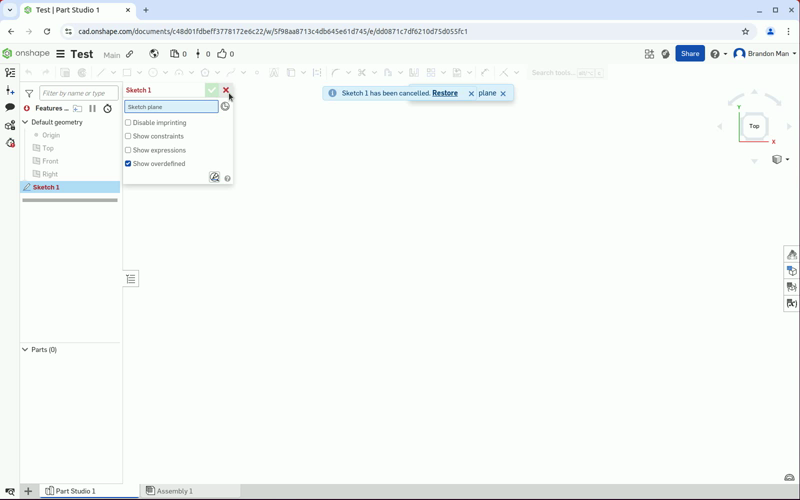
mouse_move(73, 150)
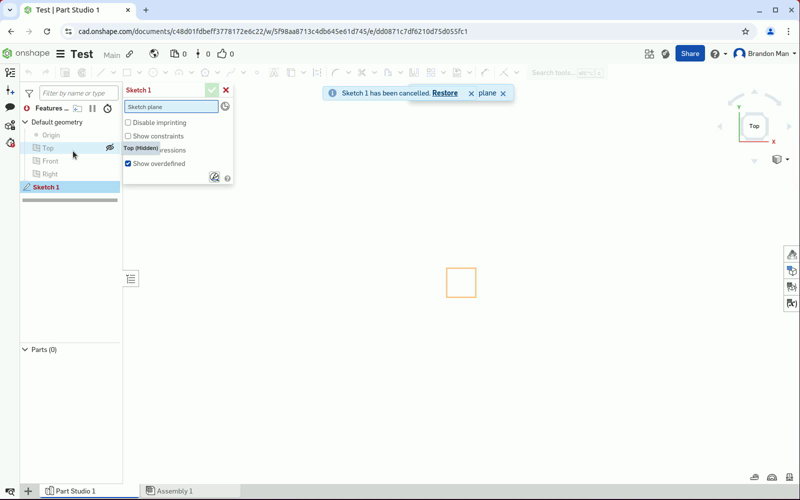
click(73, 150)
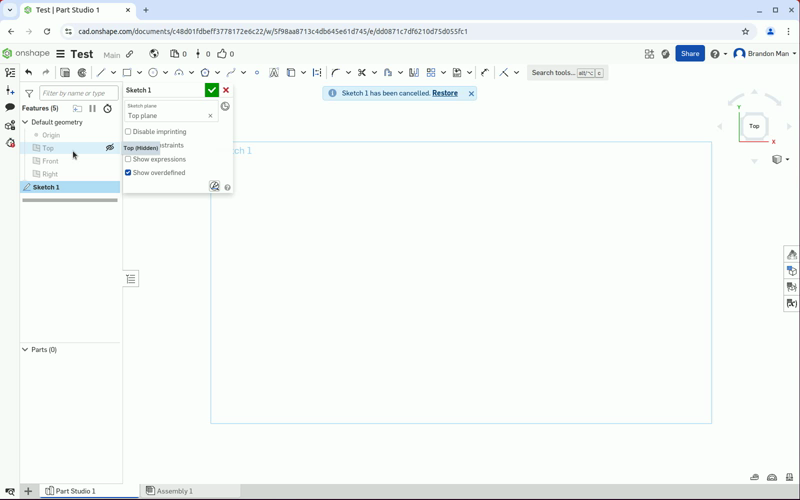
mouse_move(73, 352)
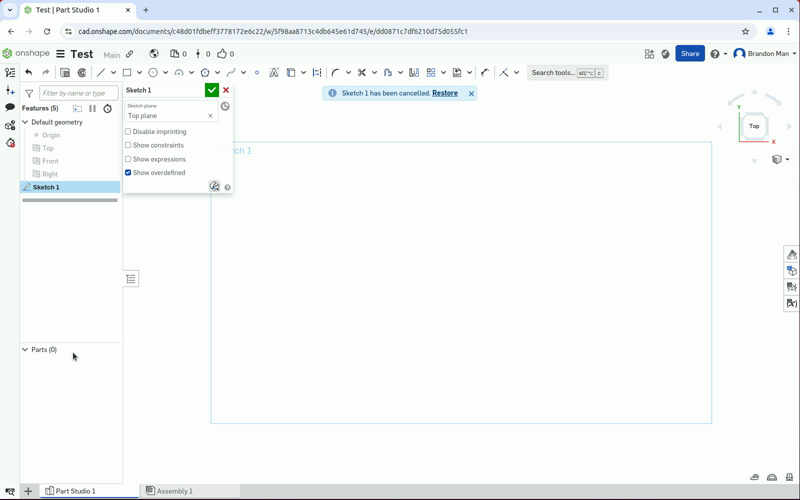
key(y)
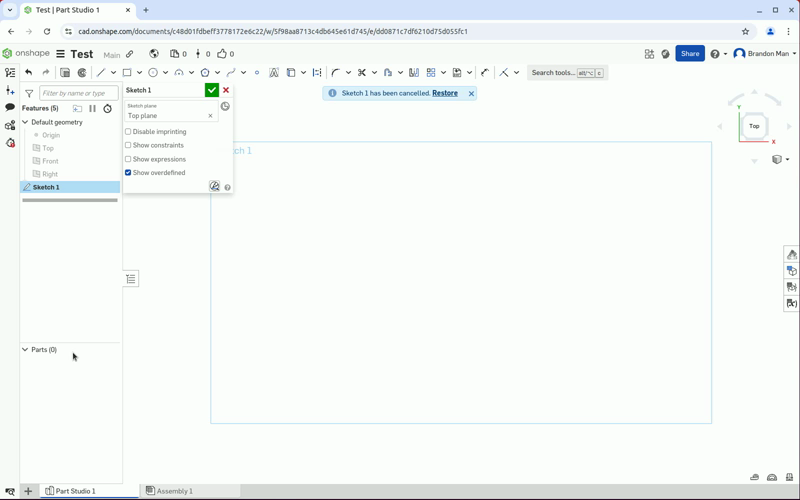
key(c)
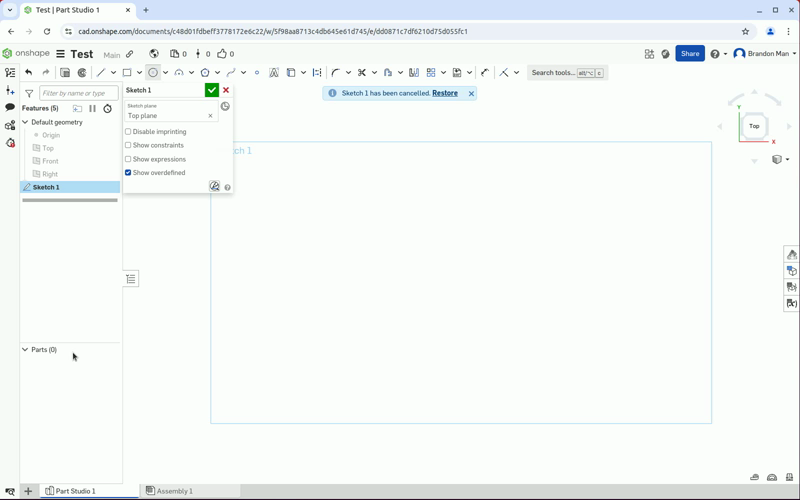
key_down(shift)
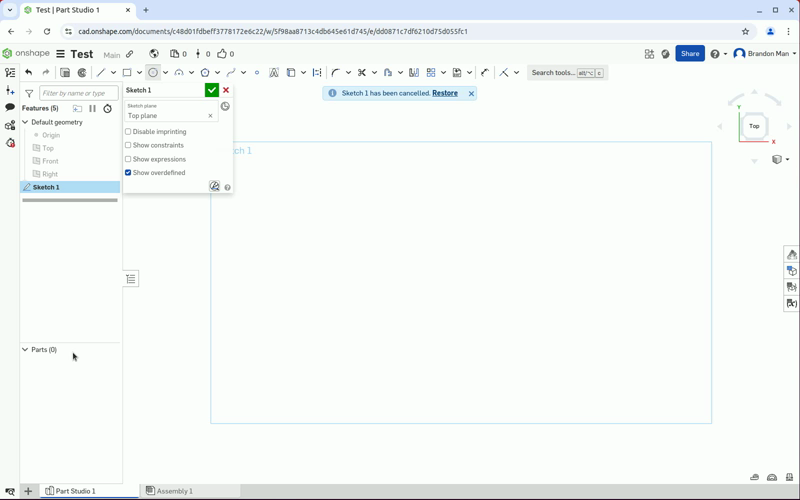
mouse_move(461, 281)
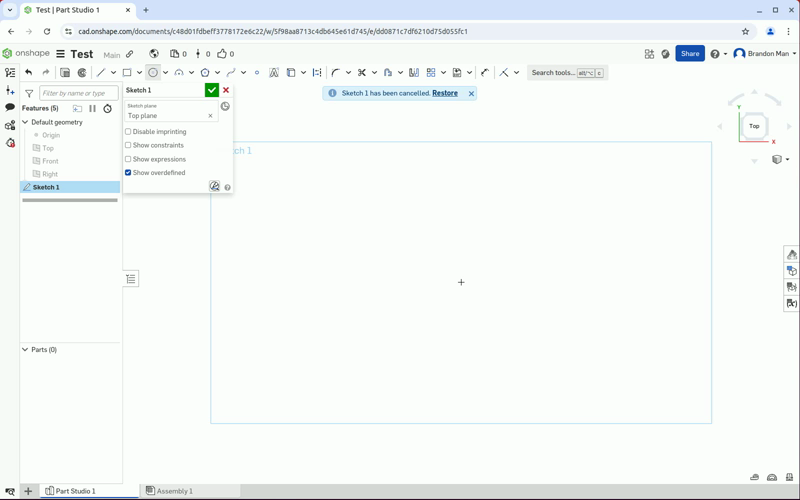
click(461, 281)
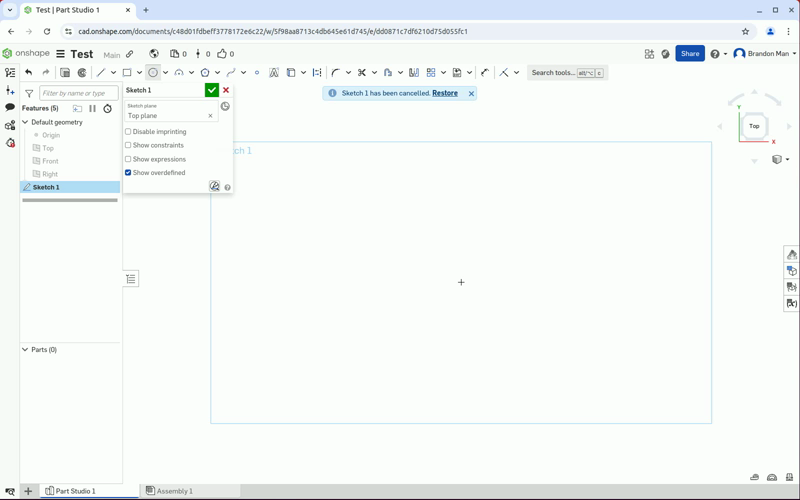
key_up(shift)
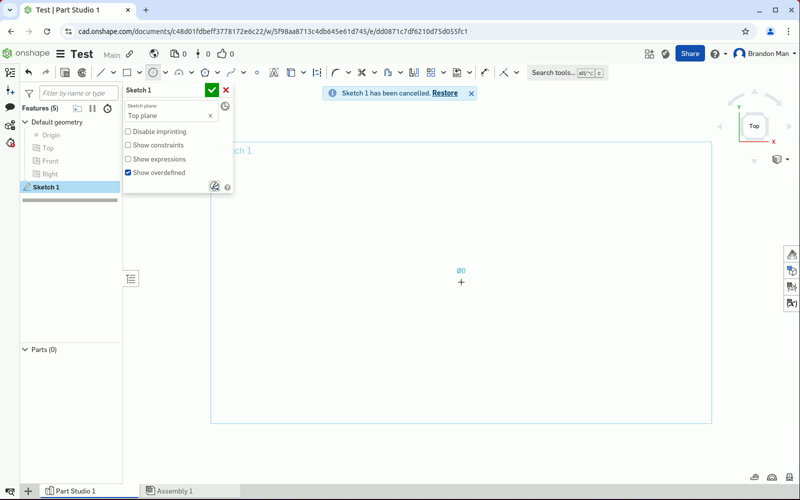
mouse_move(490, 281)
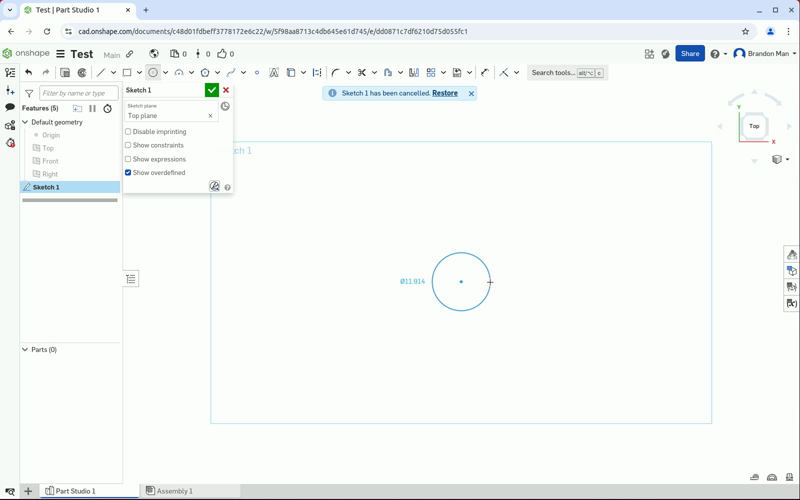
click(490, 281)
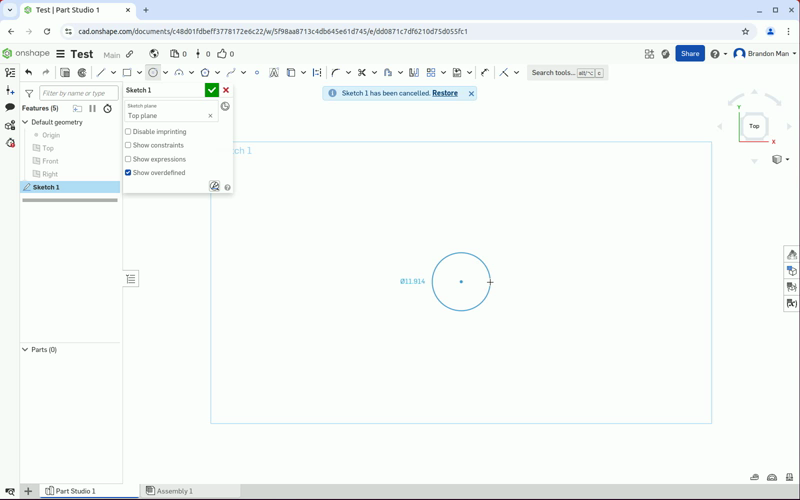
key(esc)
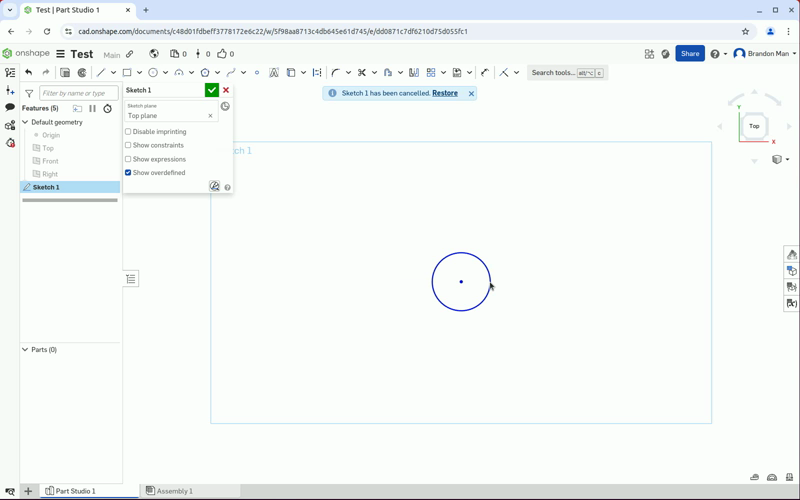
key(c)
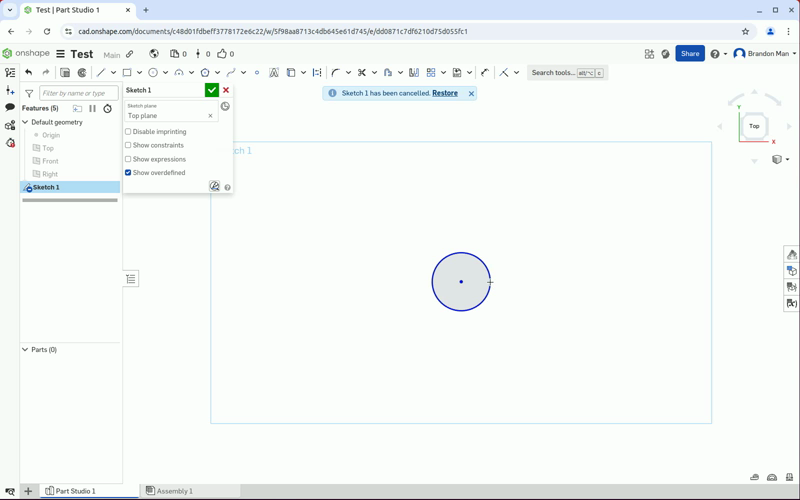
key_down(shift)
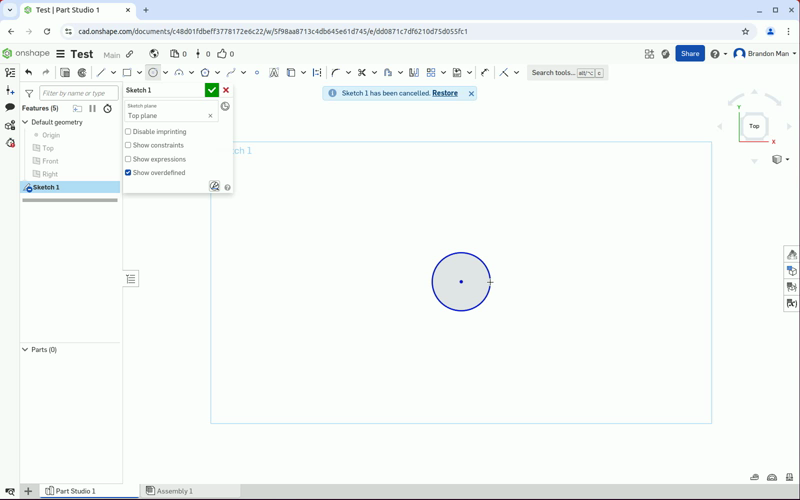
mouse_move(461, 281)
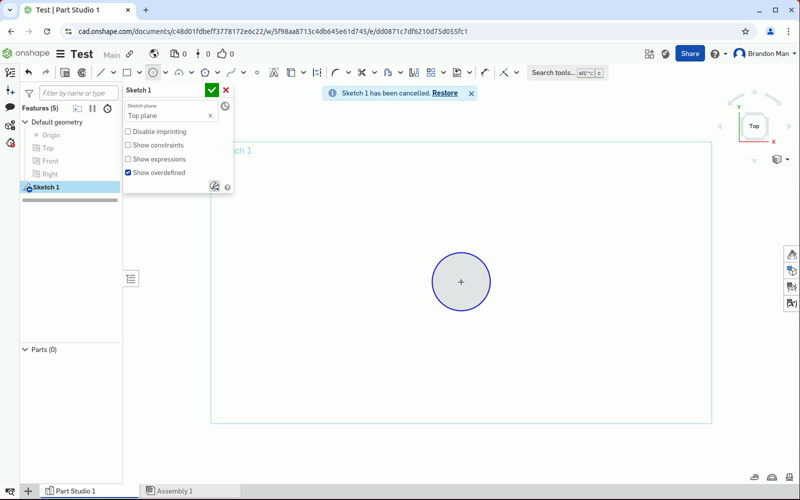
click(461, 281)
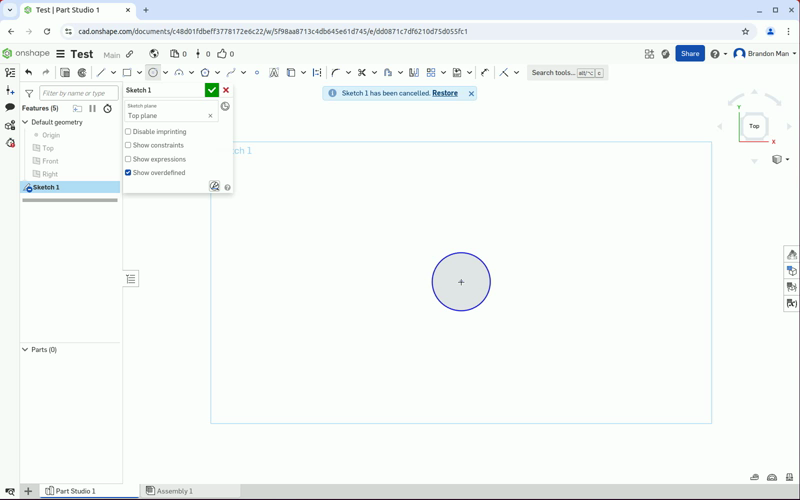
key_up(shift)
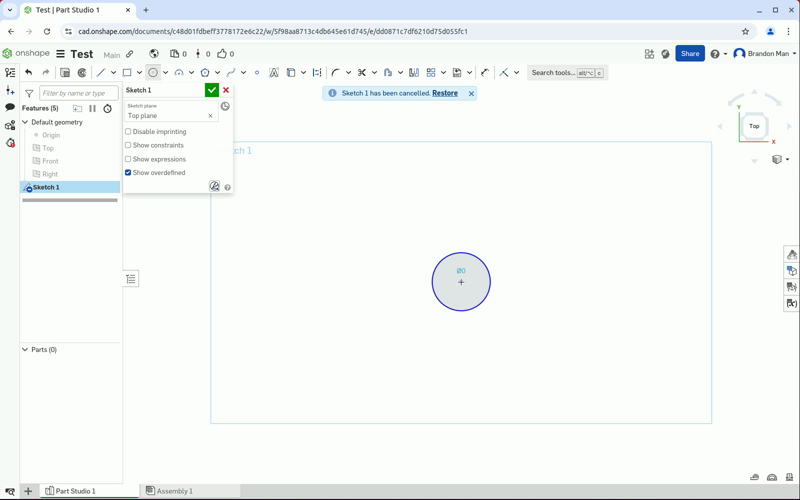
mouse_move(468, 281)
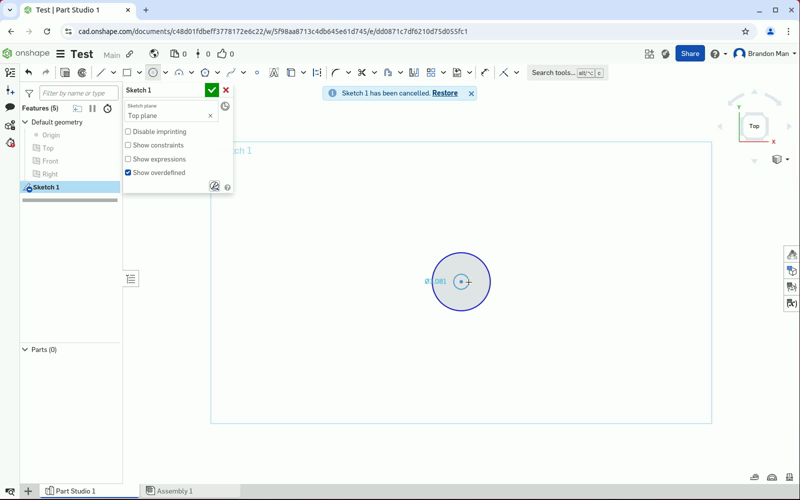
click(468, 281)
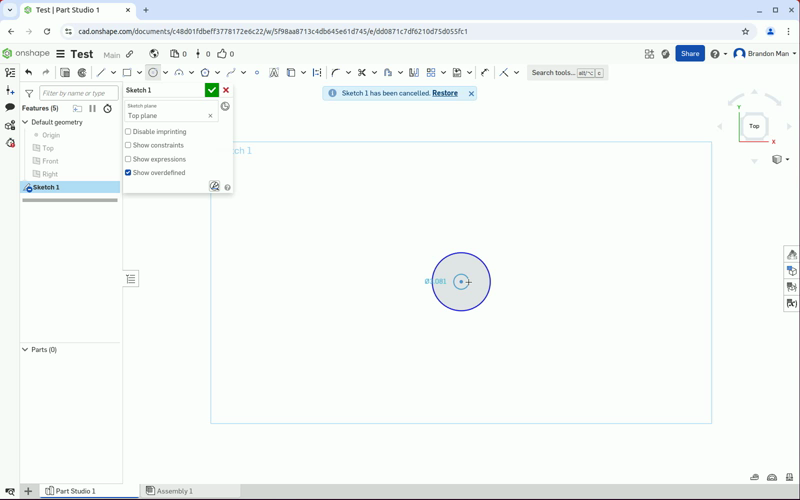
key(esc)
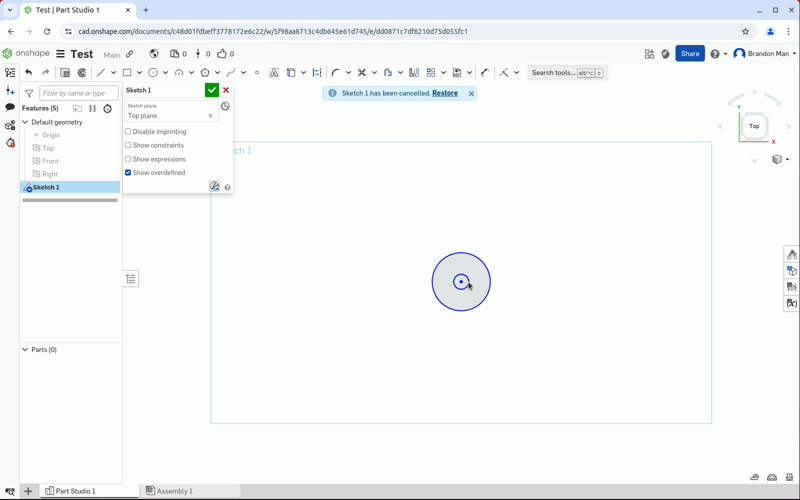
mouse_move(471, 276)
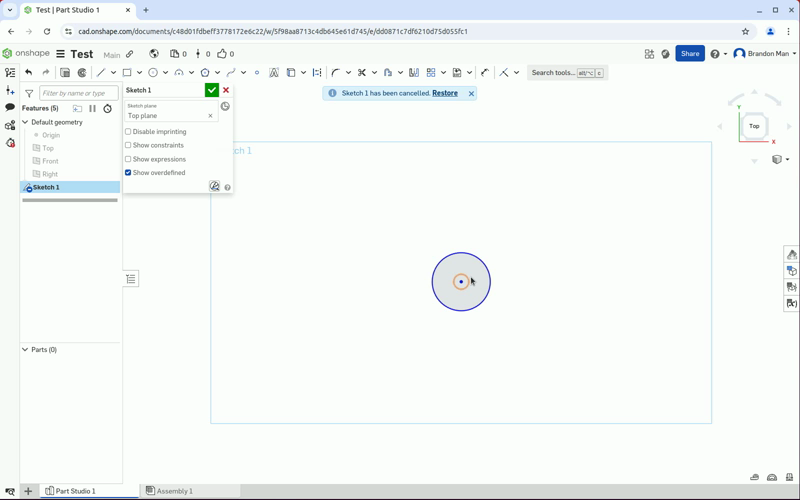
click(471, 276)
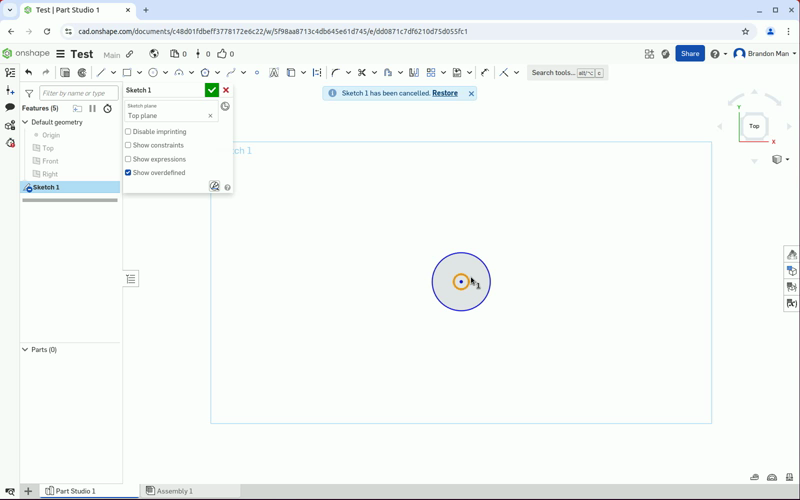
mouse_move(73, 352)
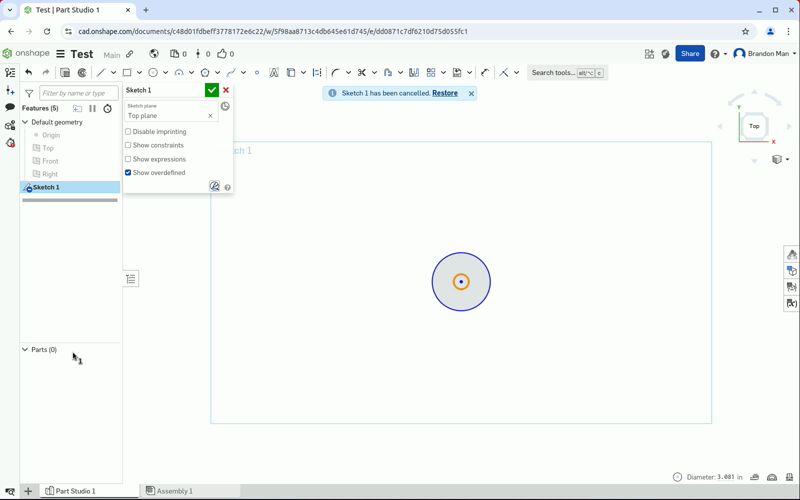
key(shift+y)
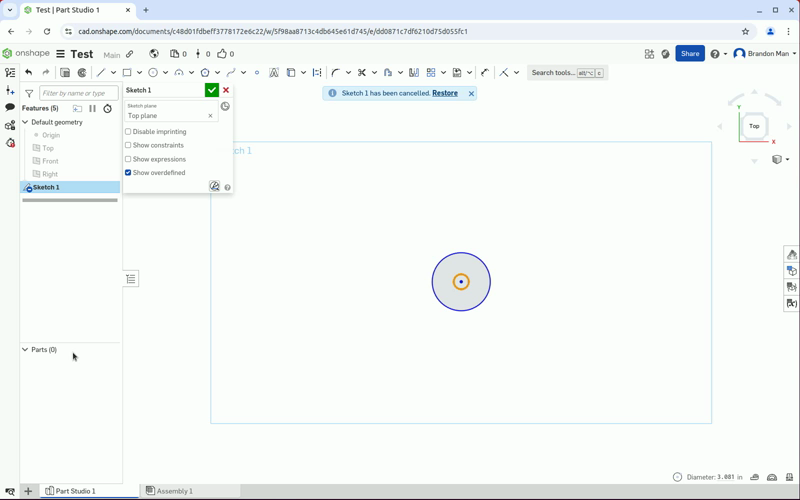
key(shift+e)
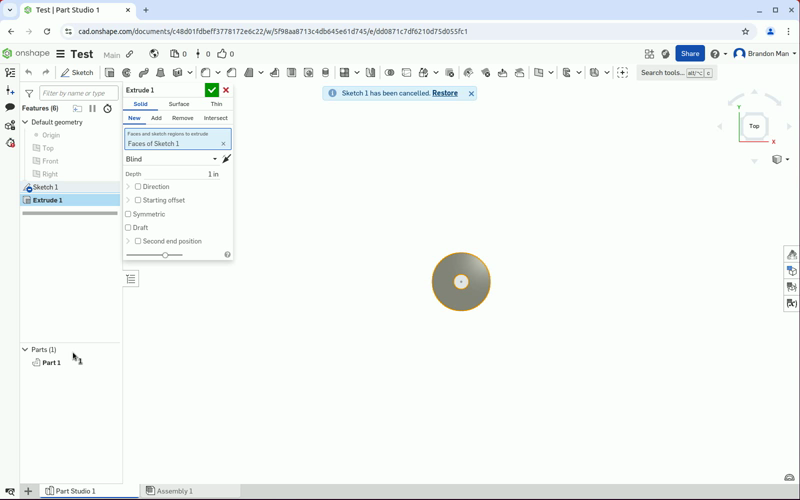
mouse_move(143, 106)
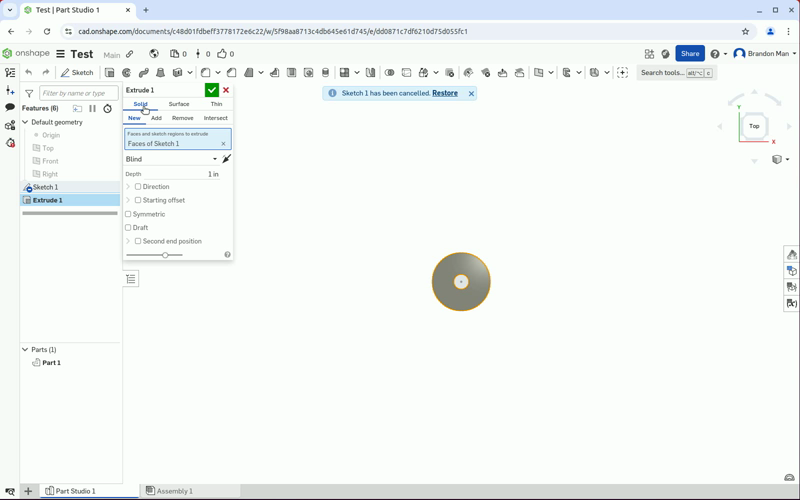
click(143, 106)
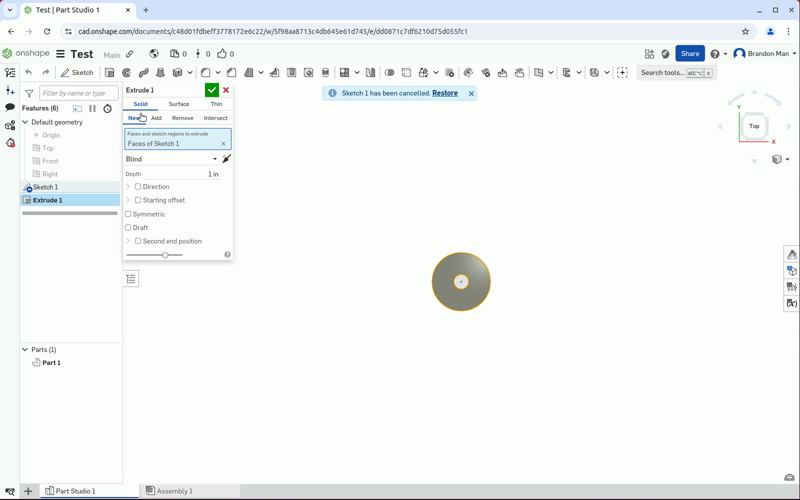
mouse_move(137, 120)
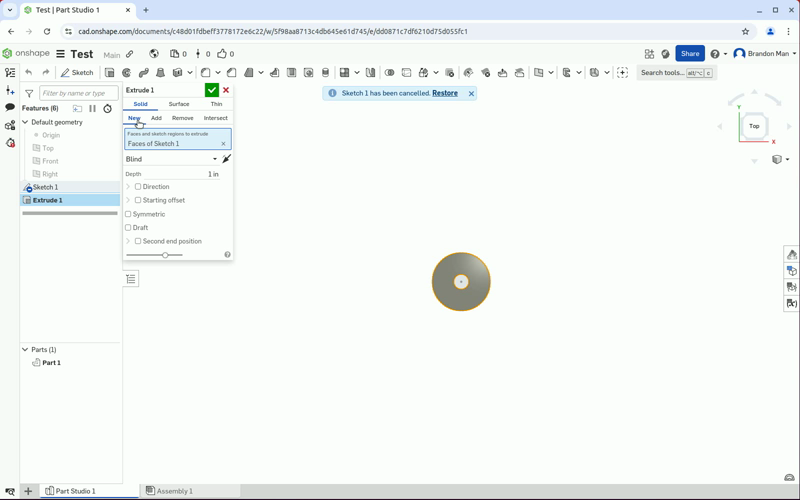
click(137, 120)
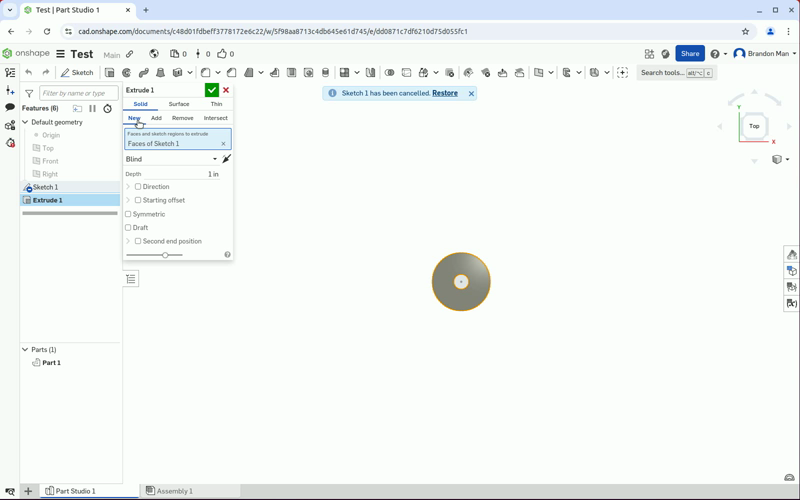
key(tab, 4)
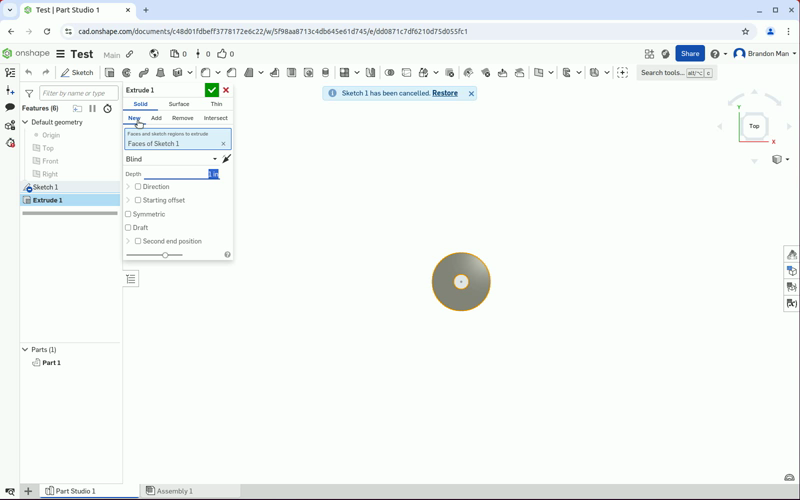
text(11.554)
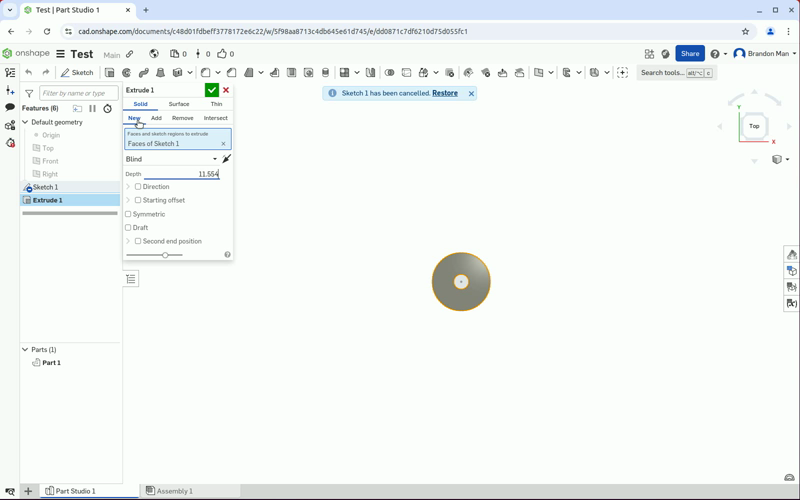
key(enter)
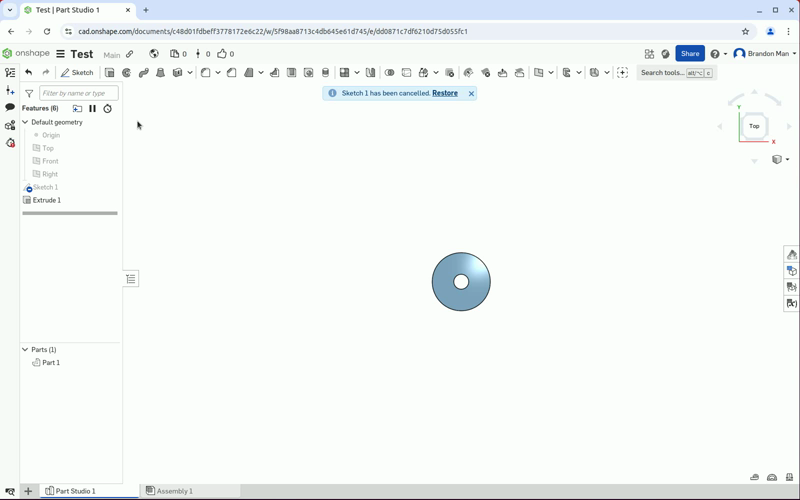
key(shift+h)
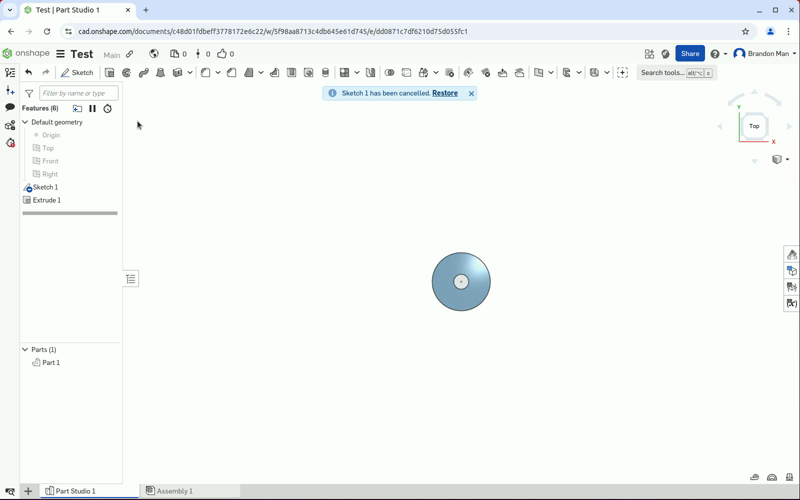
key(shift+h)
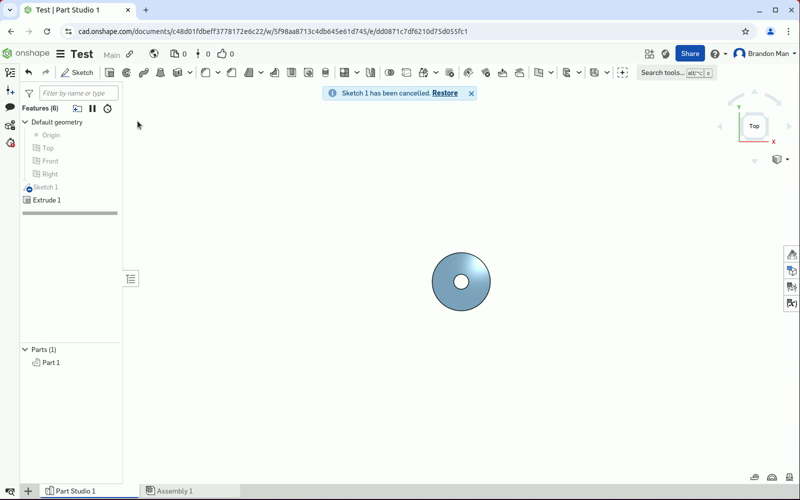
mouse_move(73, 189)
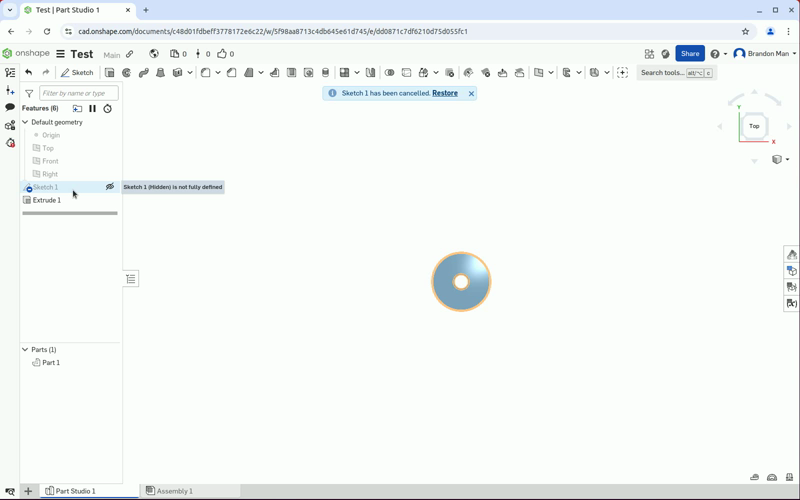
click(73, 189)
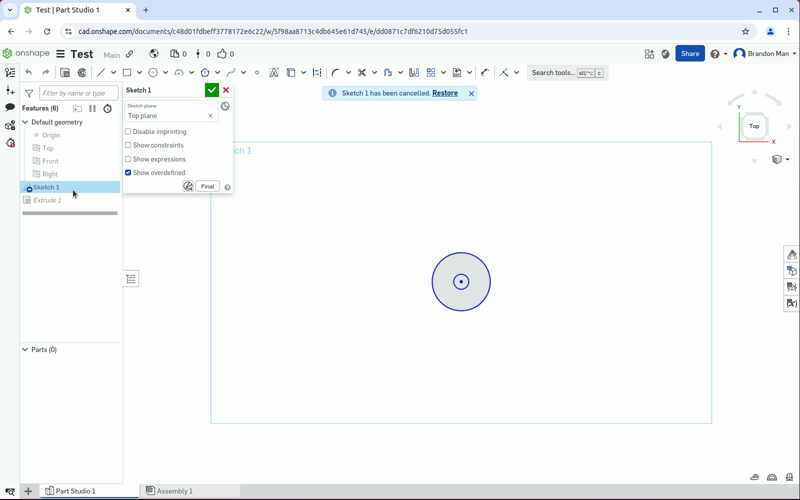
mouse_move(229, 92)
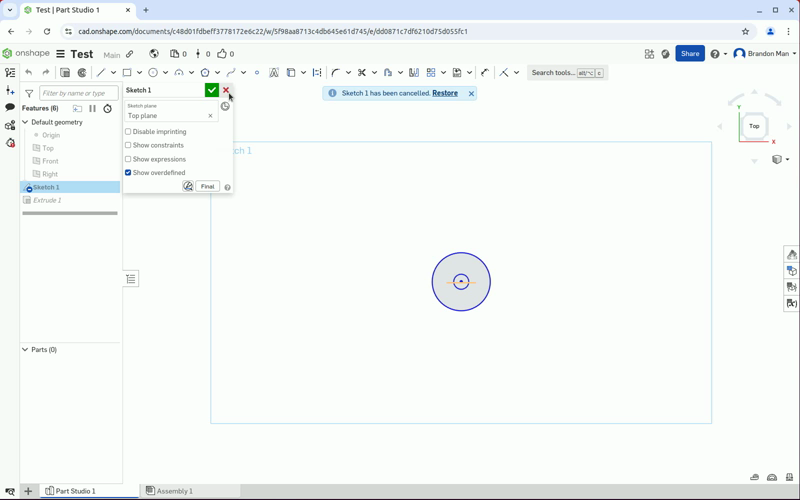
click(229, 92)
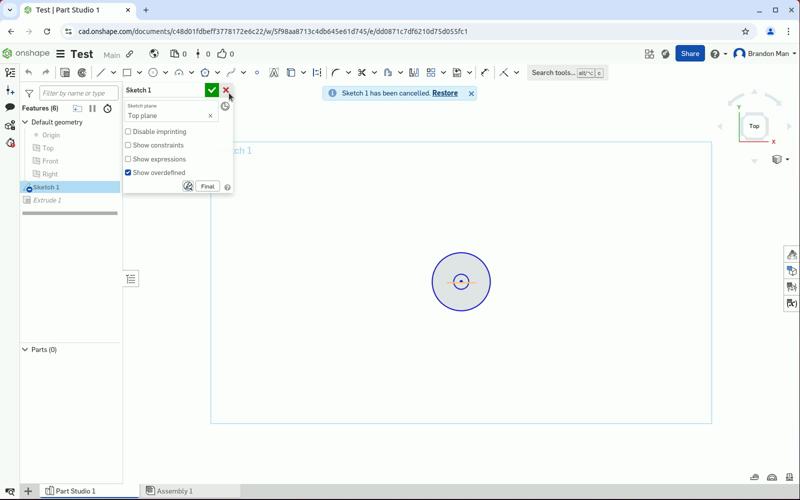
key(shift+s)
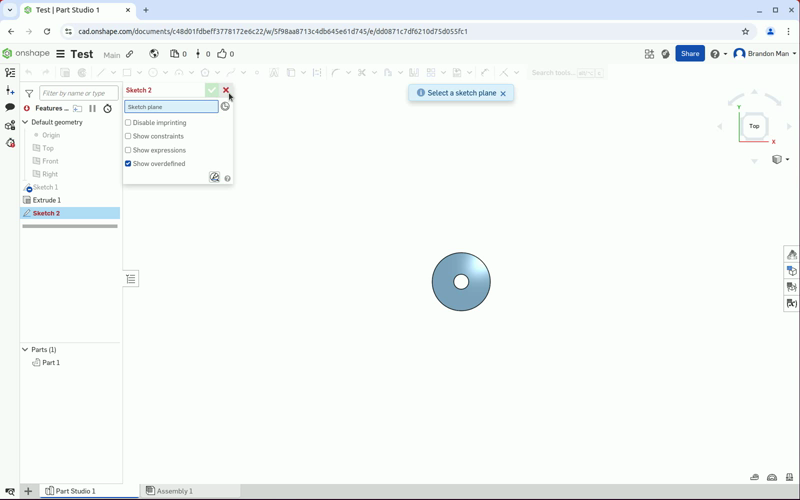
mouse_move(73, 150)
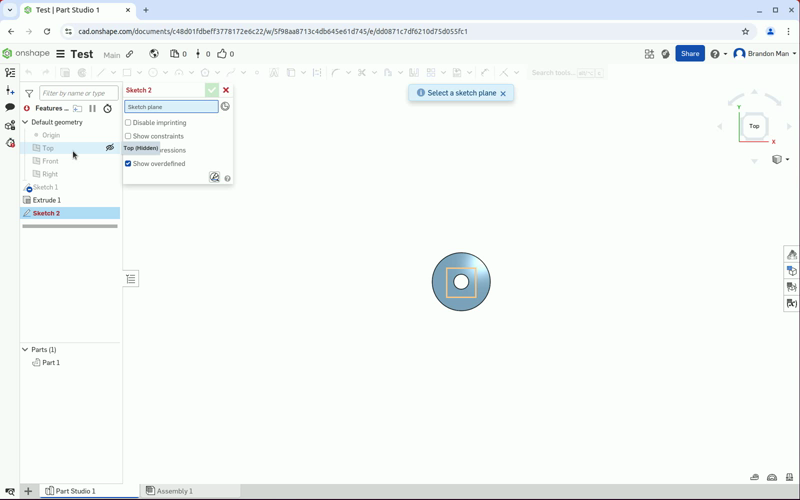
click(73, 150)
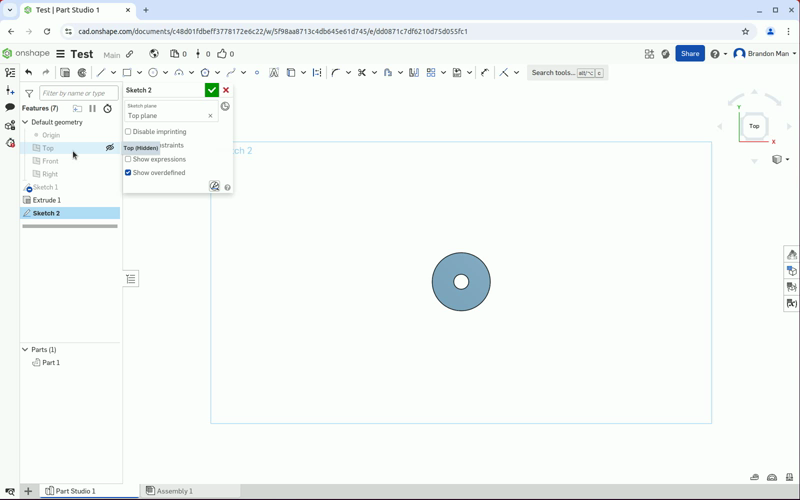
mouse_move(73, 352)
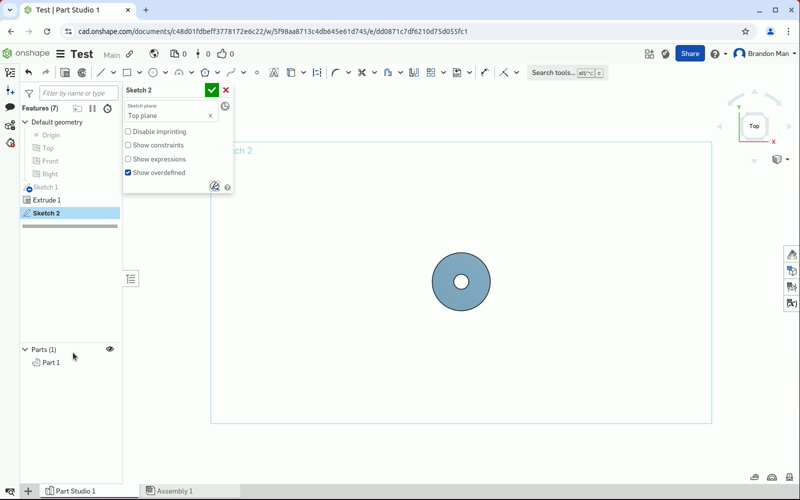
key(y)
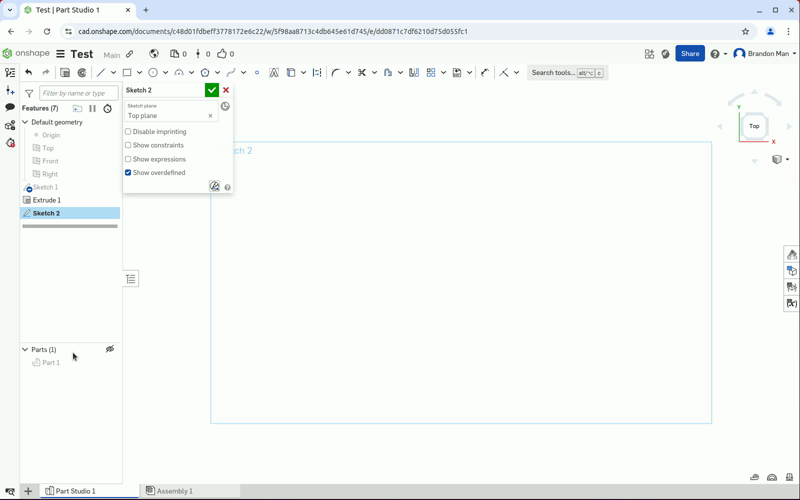
key(c)
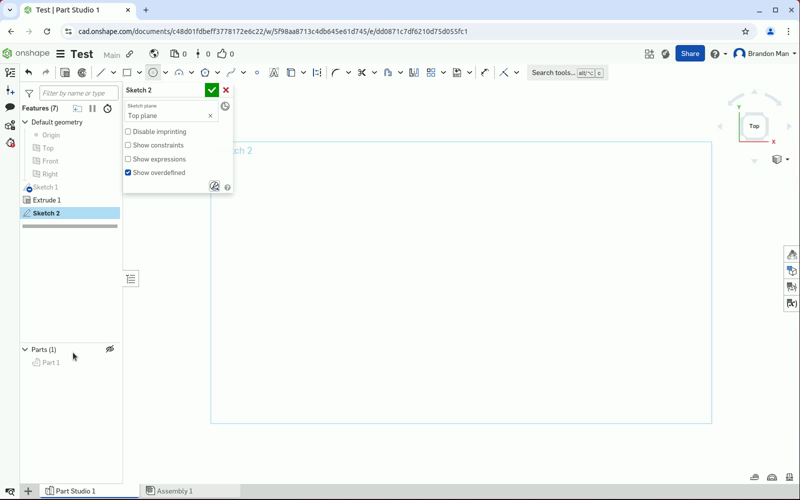
key_down(shift)
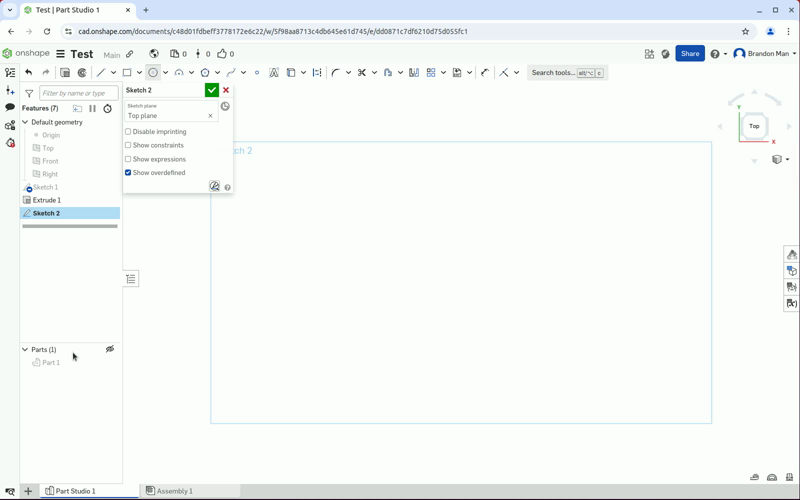
mouse_move(461, 281)
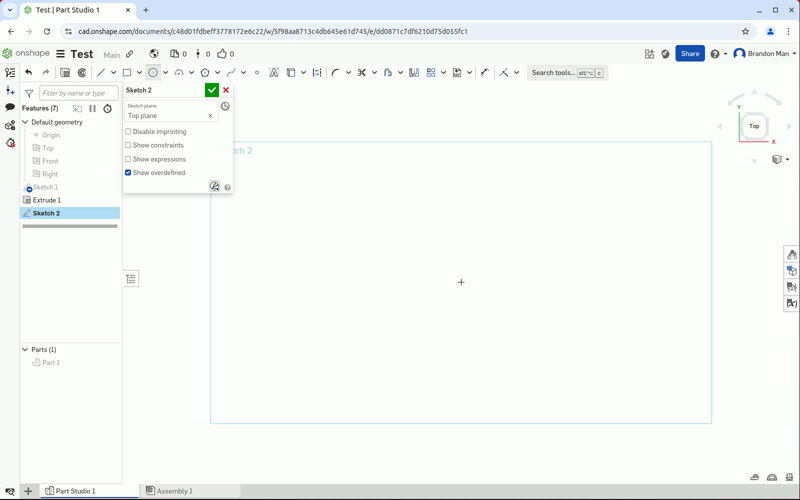
click(461, 281)
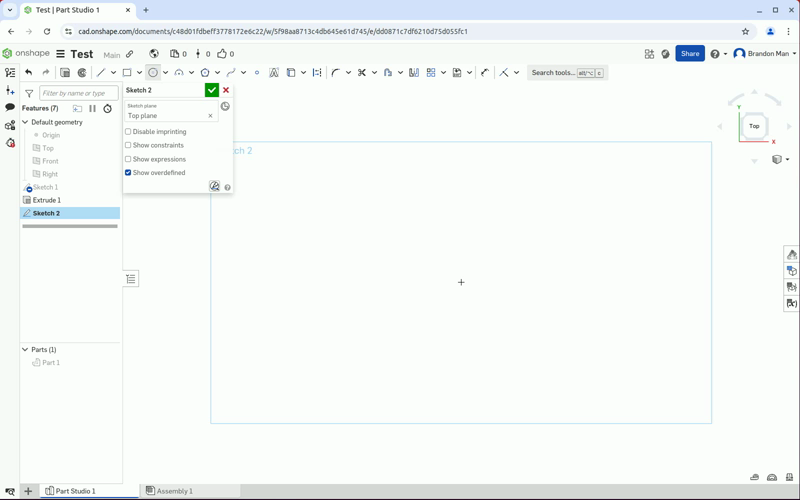
key_up(shift)
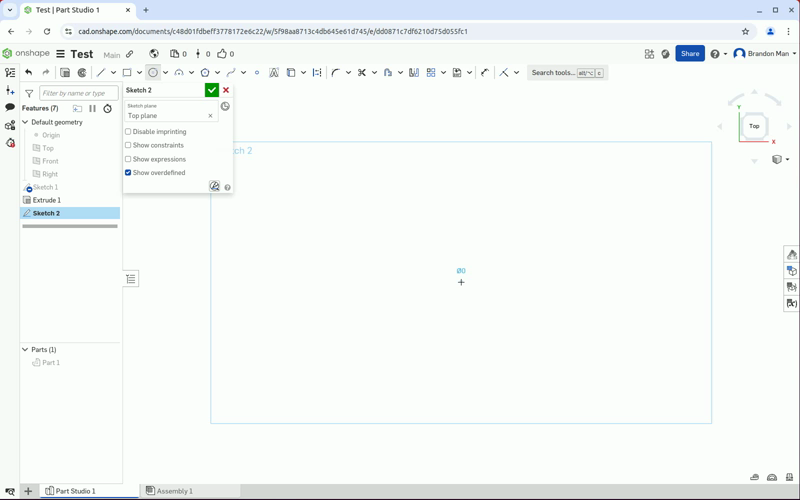
mouse_move(468, 281)
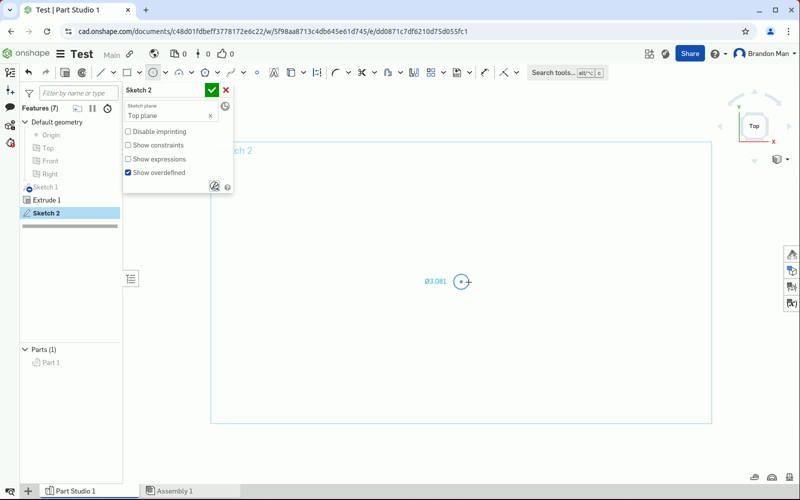
click(468, 281)
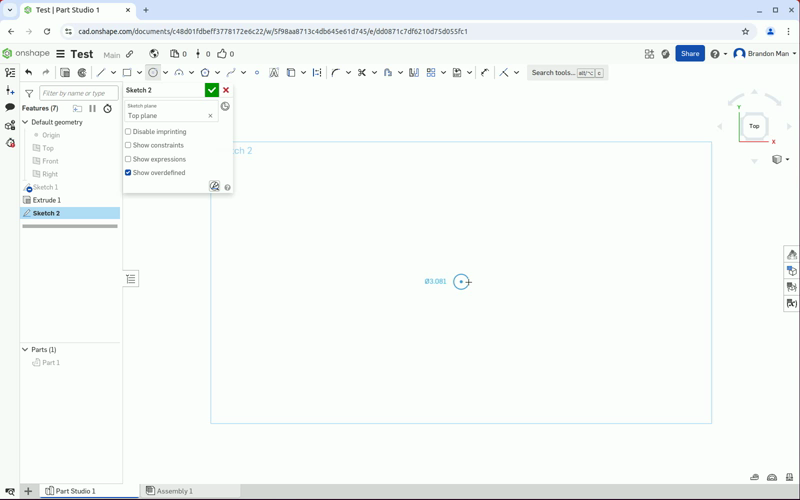
key(esc)
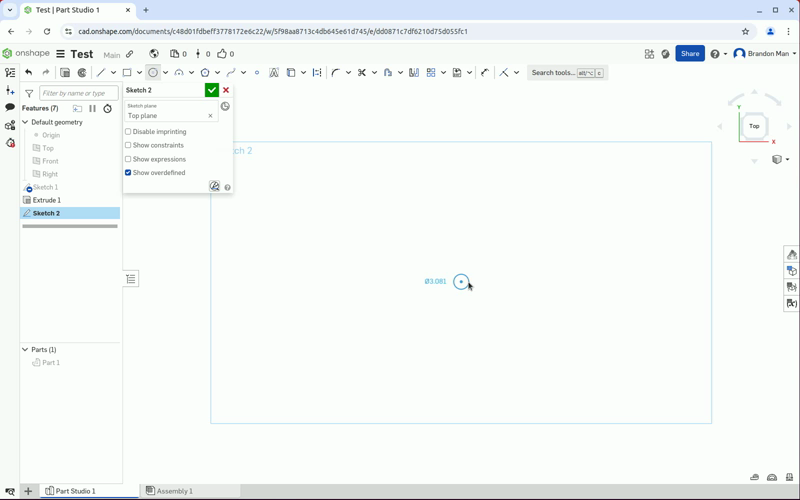
mouse_move(466, 281)
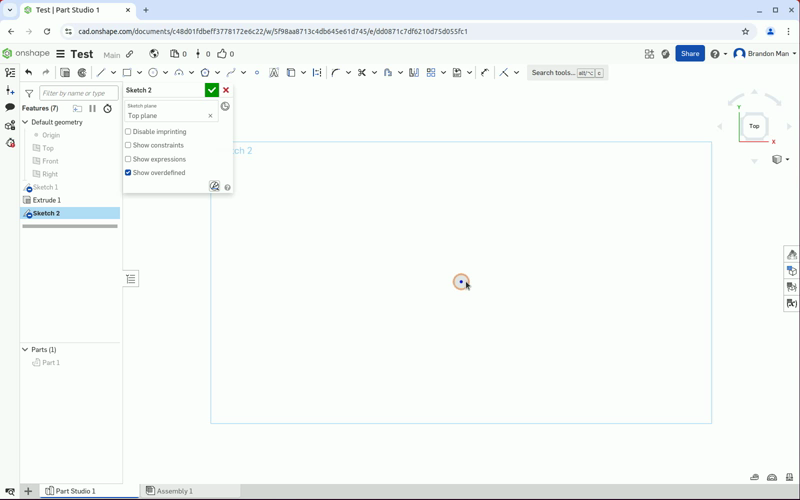
scroll(6)
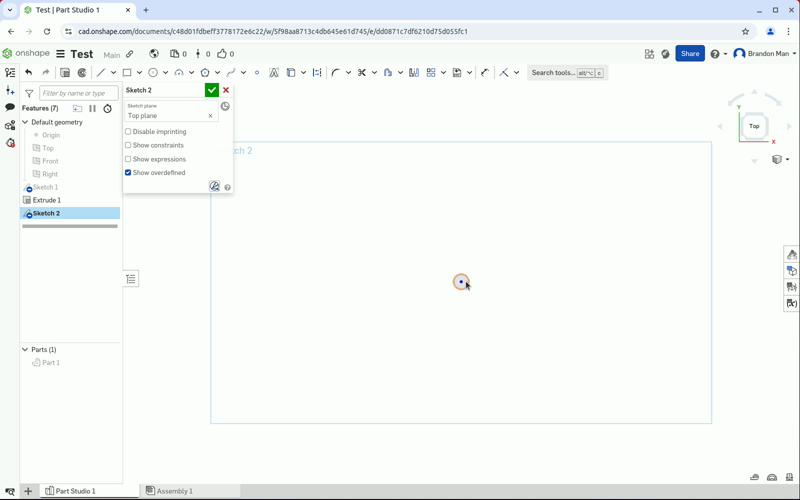
scroll(6)
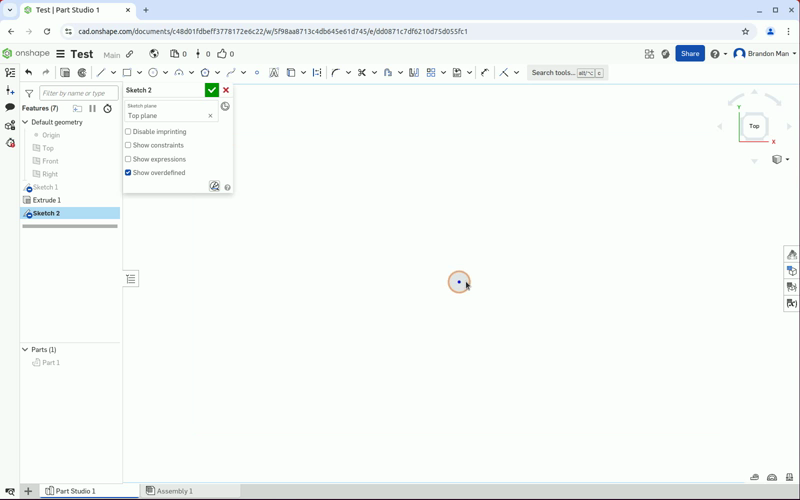
scroll(6)
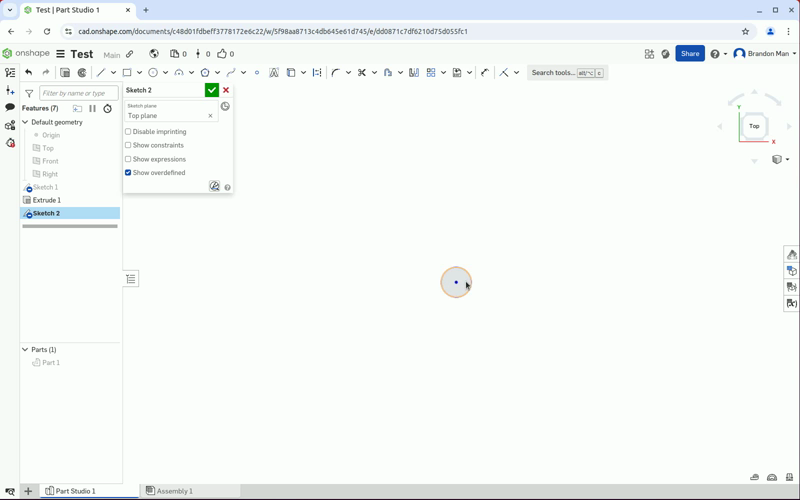
scroll(6)
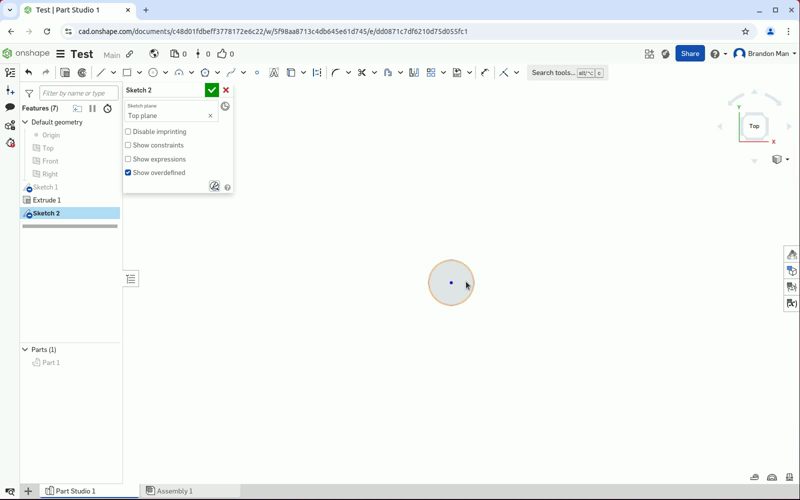
scroll(6)
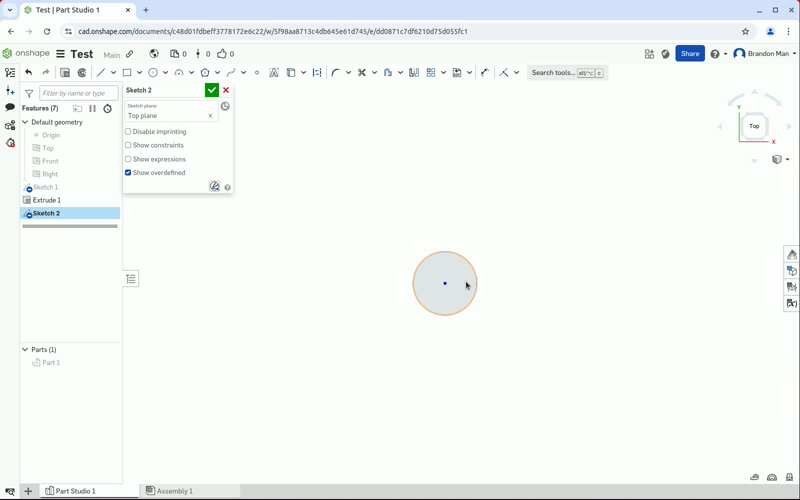
scroll(6)
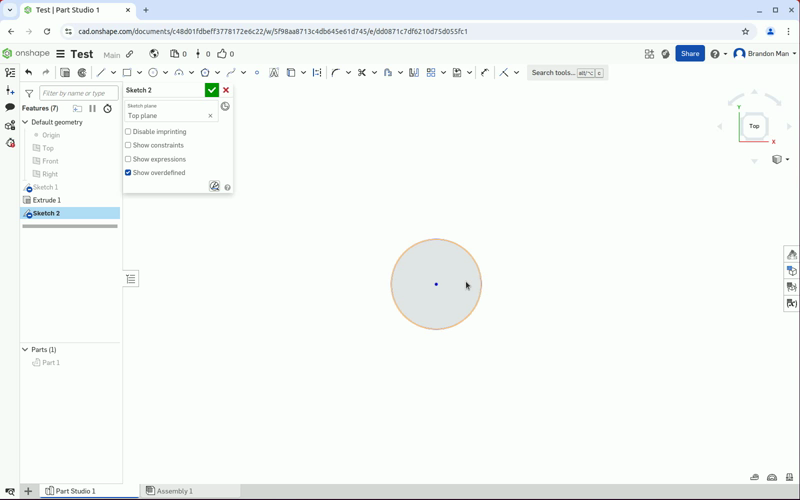
scroll(6)
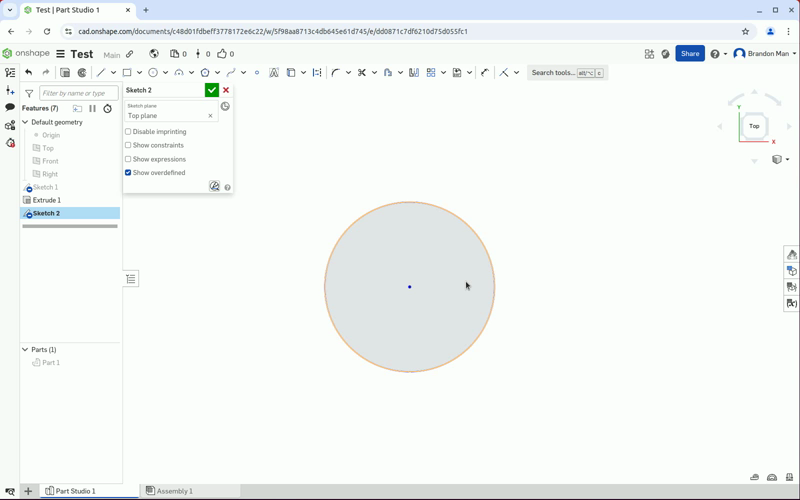
click(466, 281)
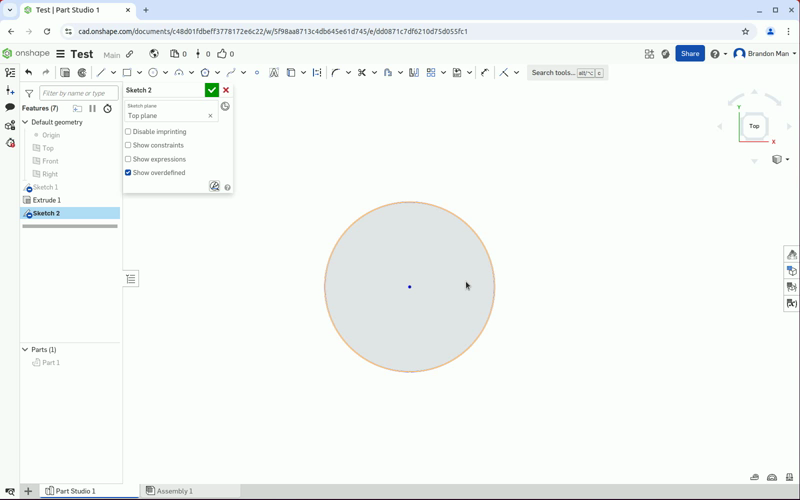
scroll(-6)
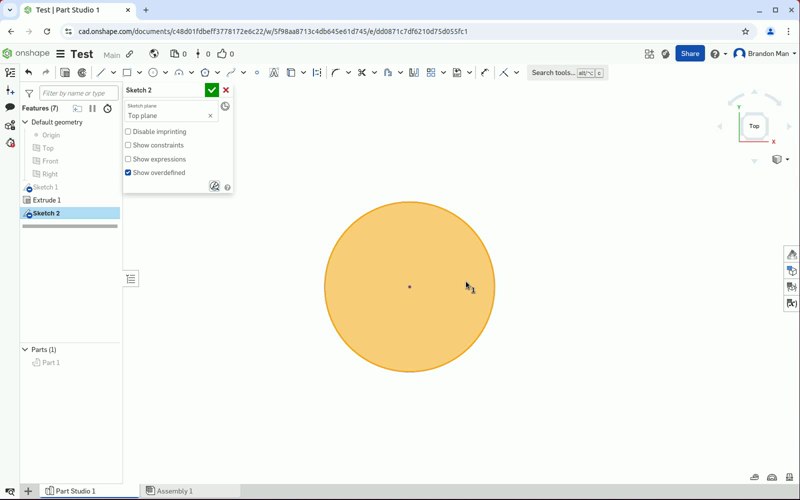
scroll(-6)
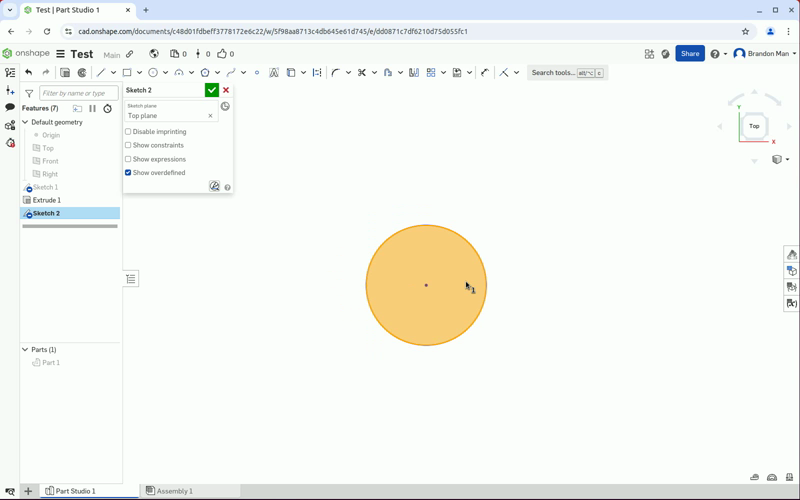
scroll(-6)
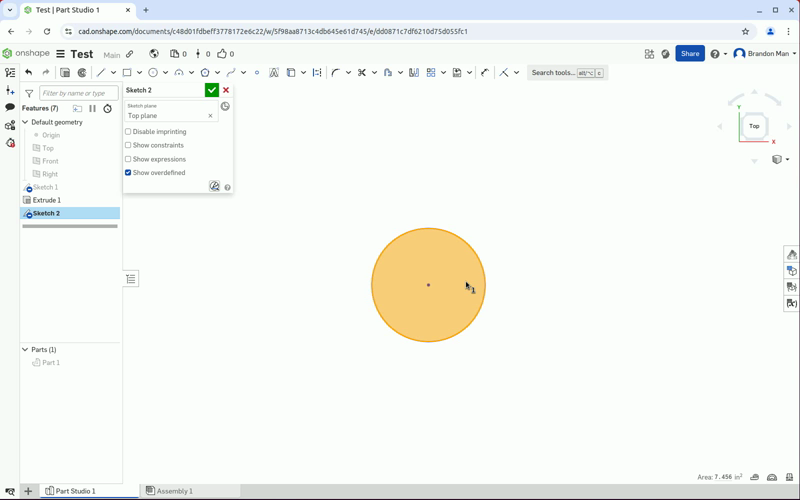
scroll(-6)
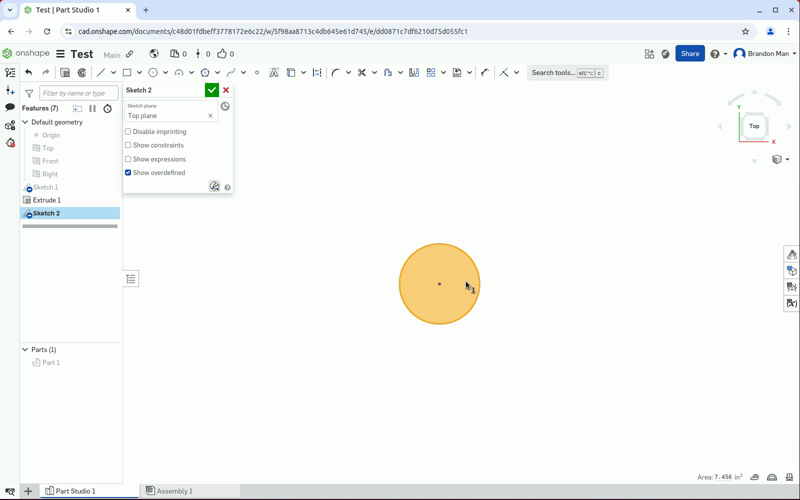
scroll(-6)
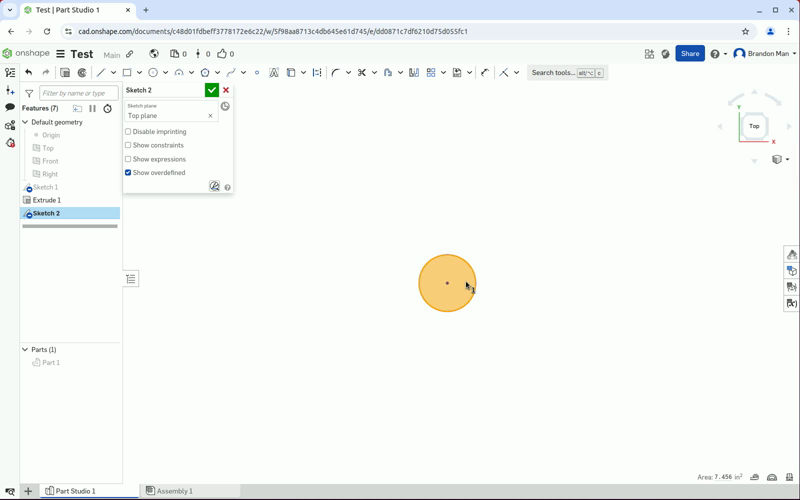
scroll(-6)
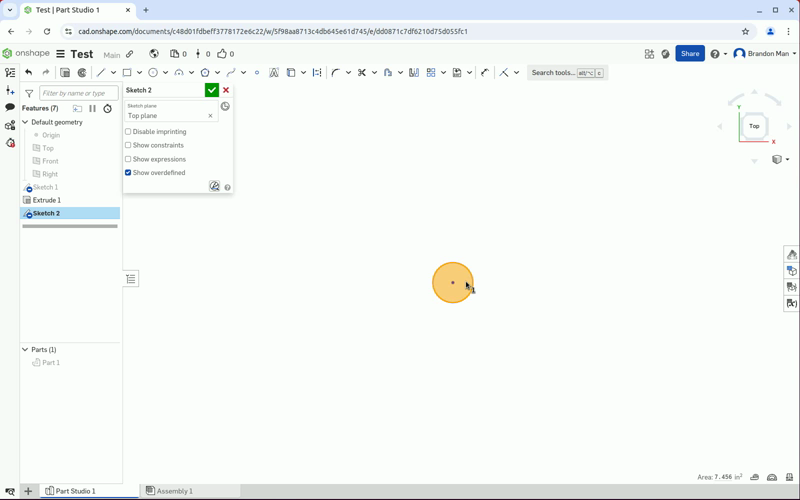
scroll(-6)
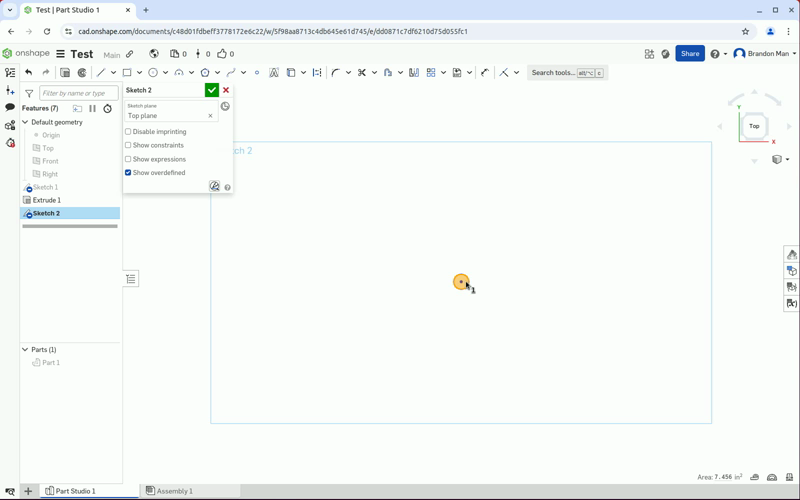
mouse_move(73, 352)
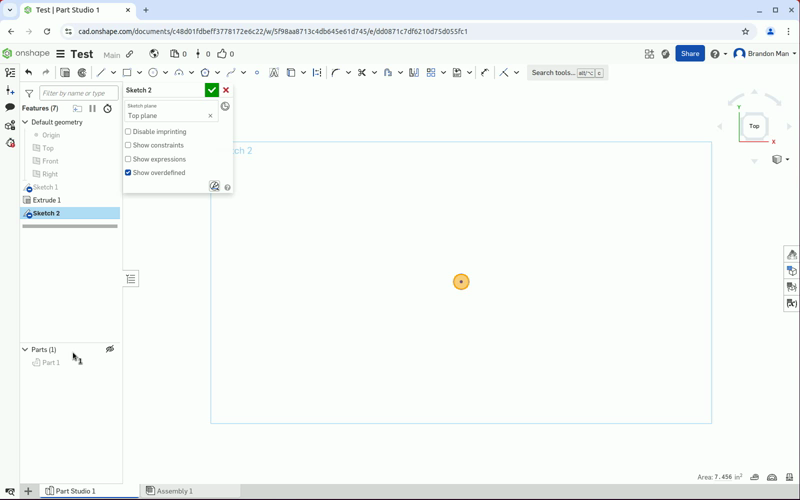
key(shift+y)
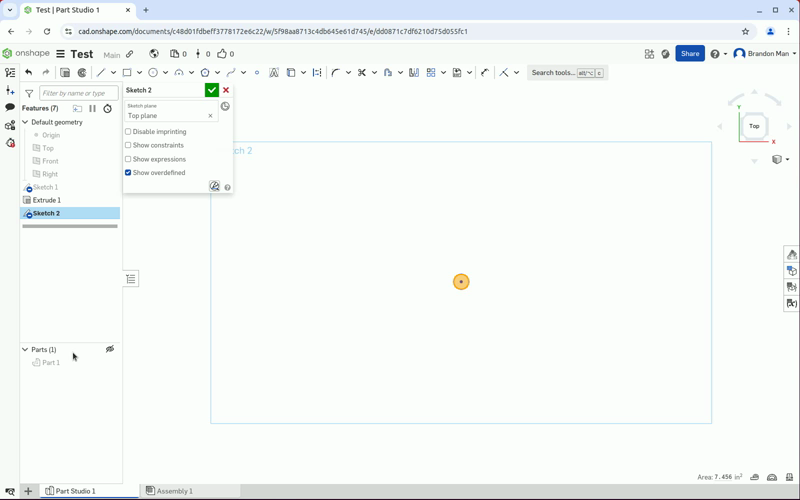
key(shift+e)
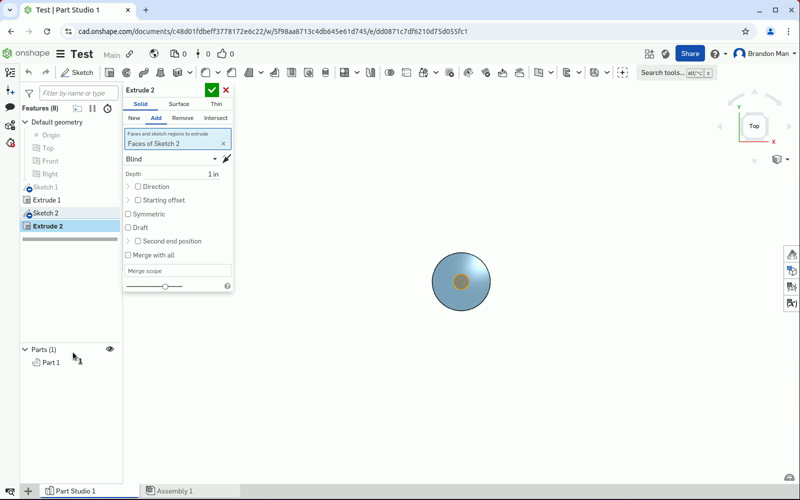
mouse_move(143, 106)
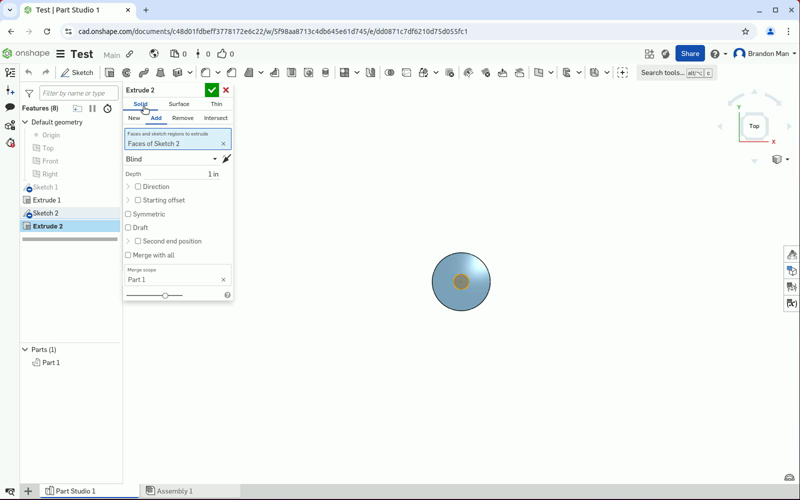
click(143, 106)
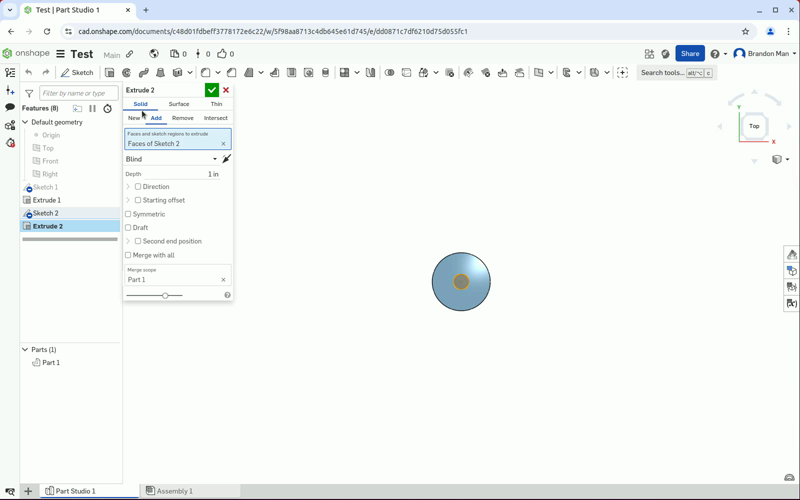
mouse_move(137, 120)
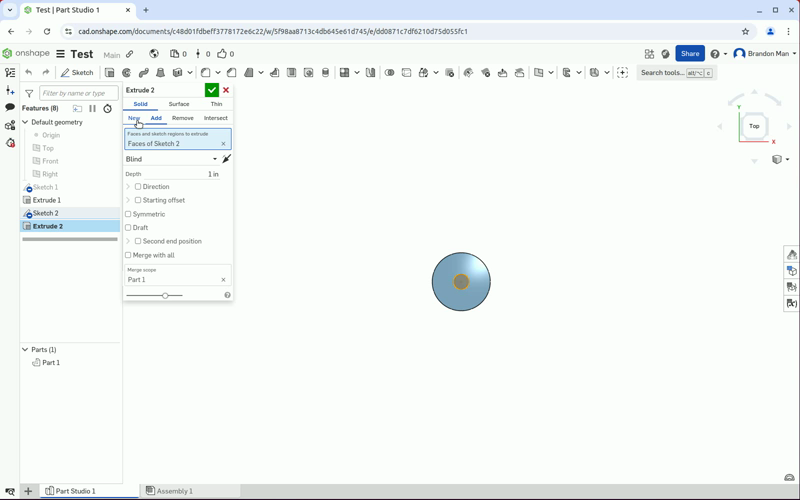
click(137, 120)
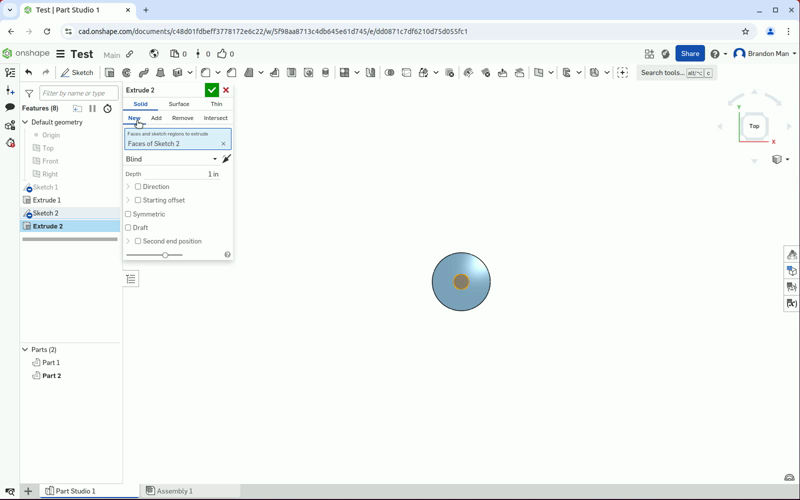
key(tab, 4)
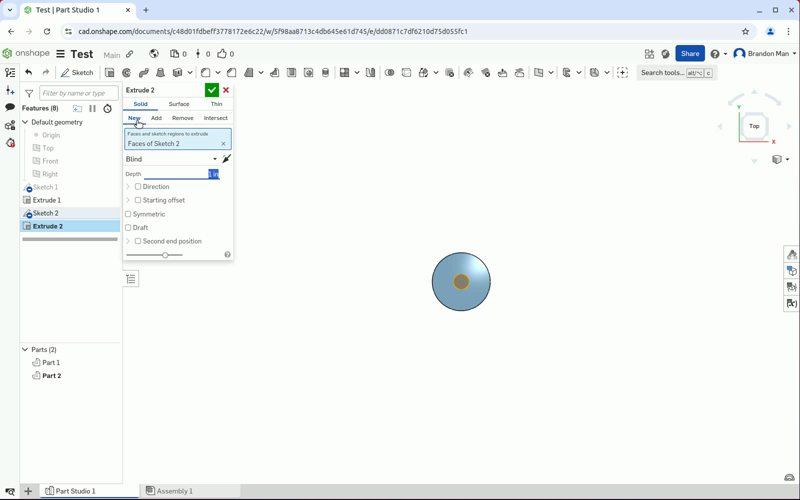
text(11.554)
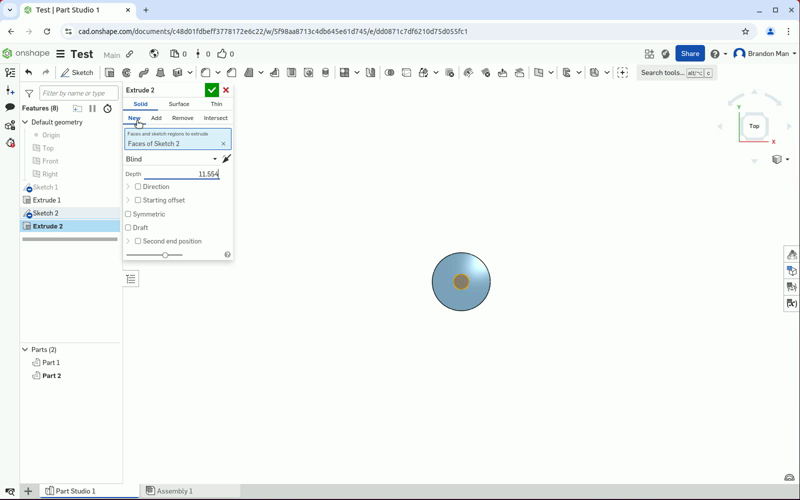
key(enter)
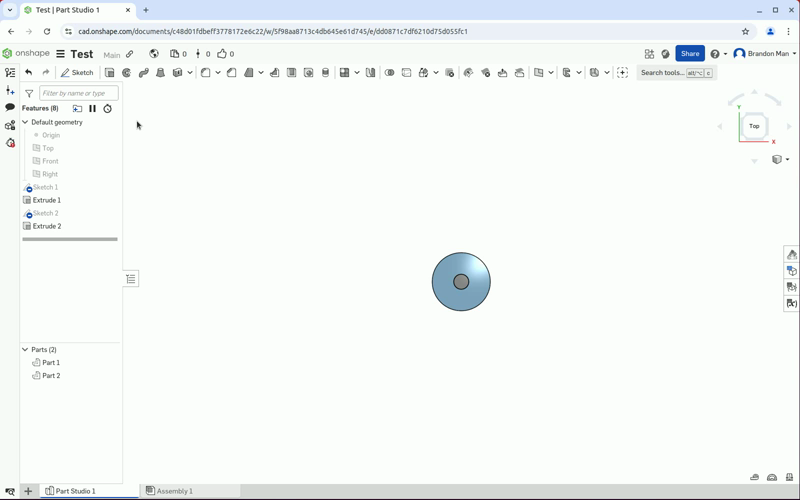
key(shift+h)
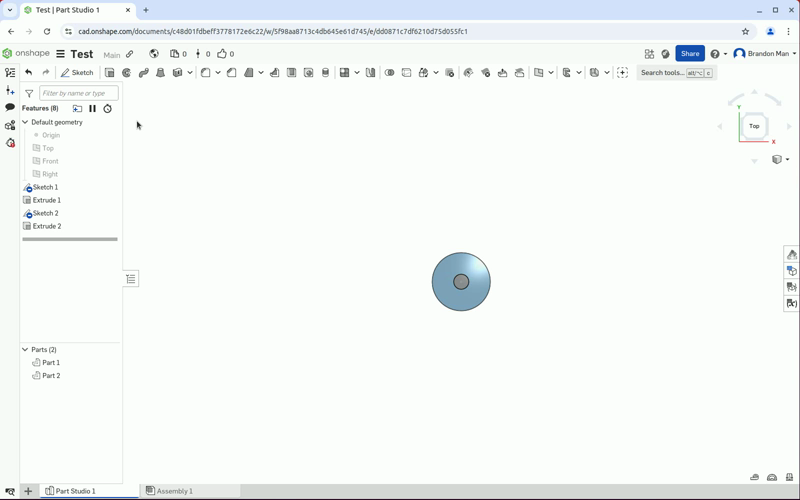
key(shift+h)
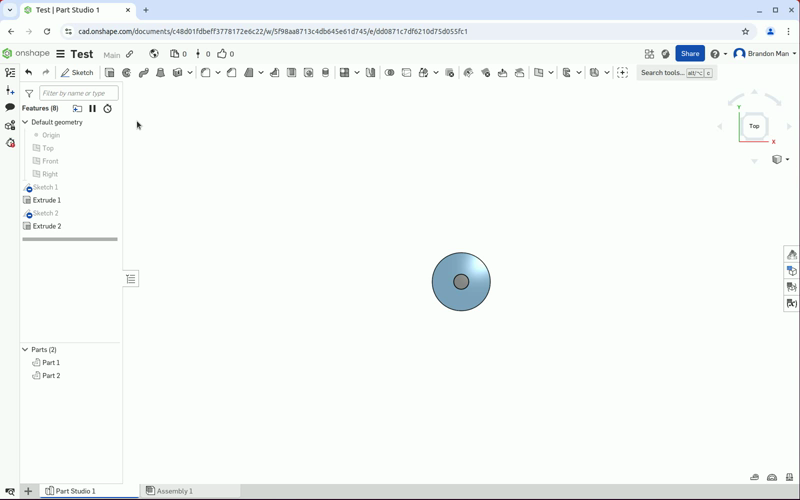
mouse_move(73, 189)
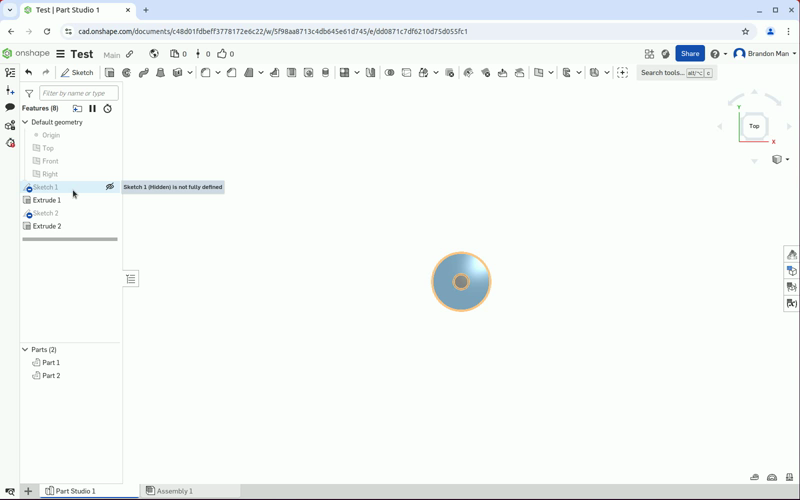
click(73, 189)
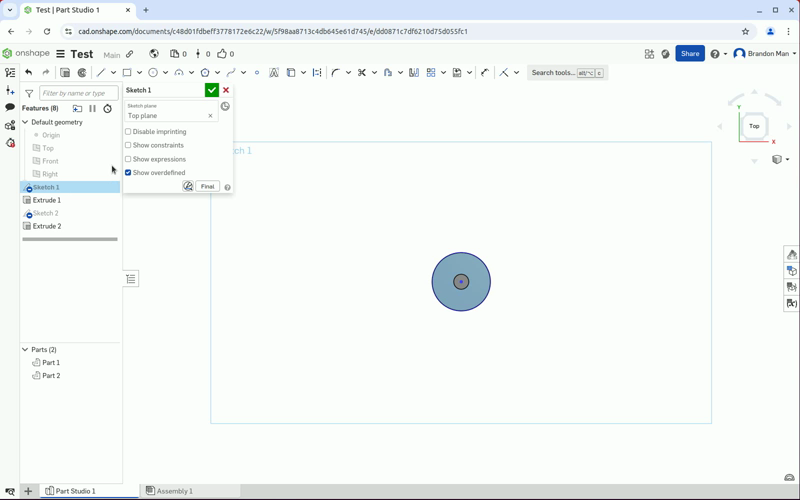
mouse_move(229, 92)
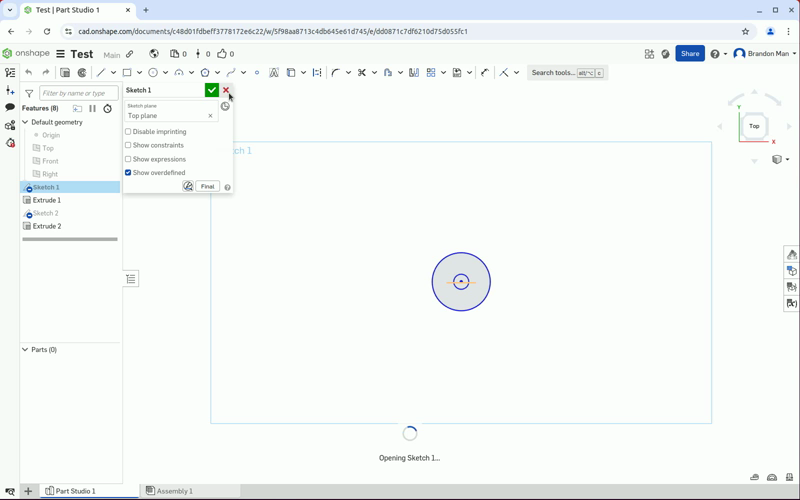
click(229, 92)
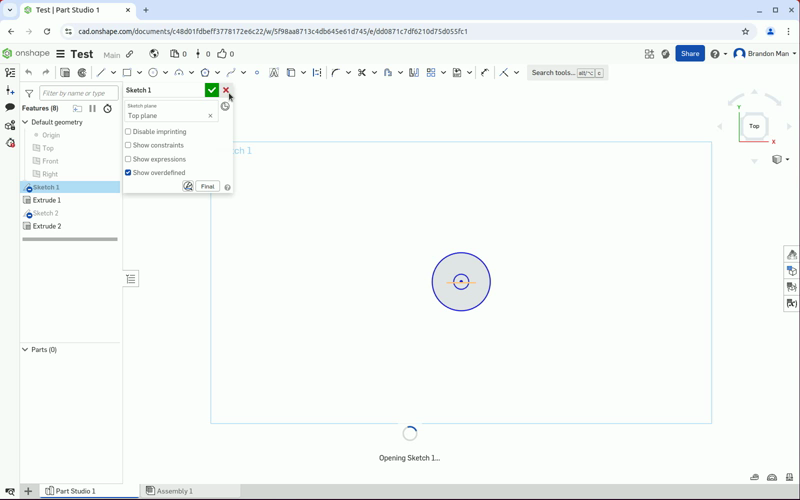
key(shift+s)
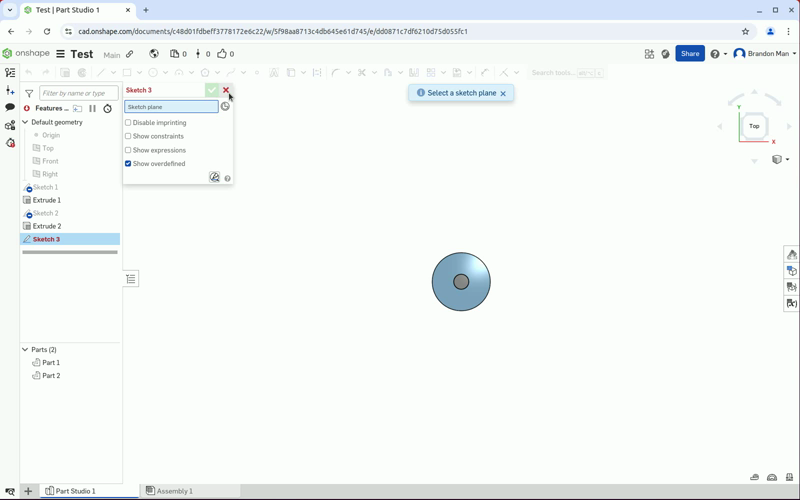
mouse_move(73, 150)
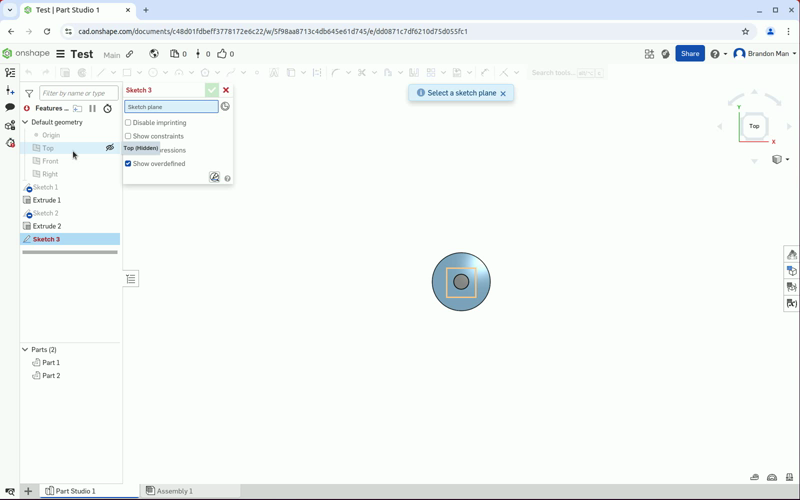
click(73, 150)
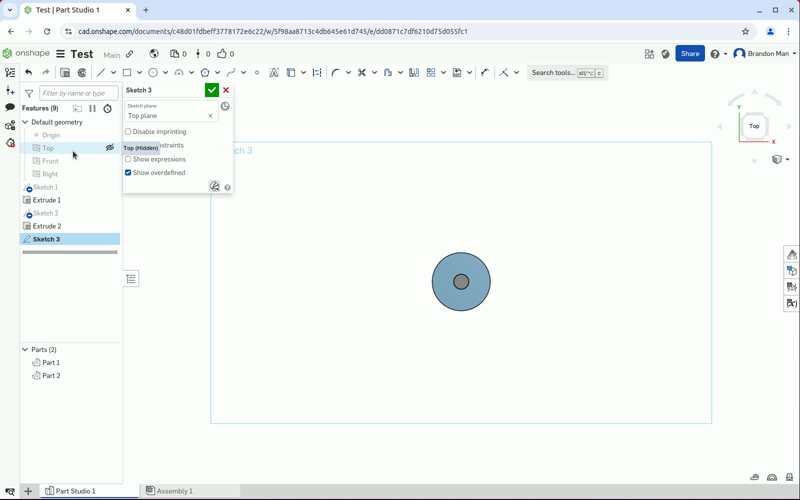
mouse_move(73, 352)
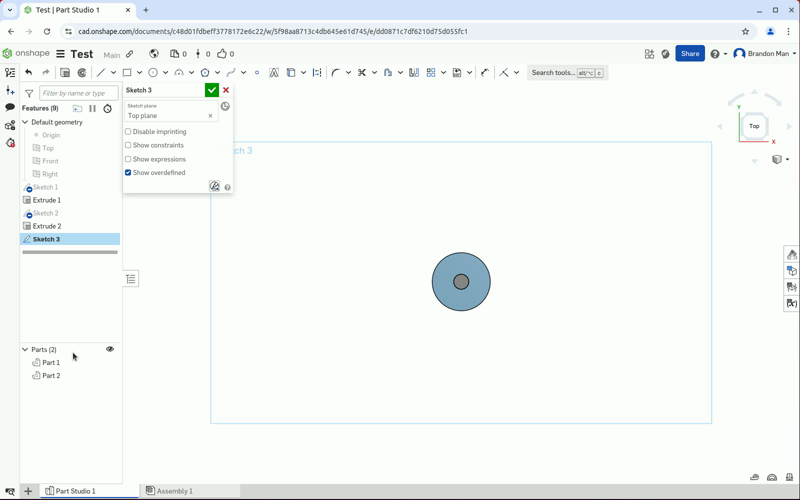
key(y)
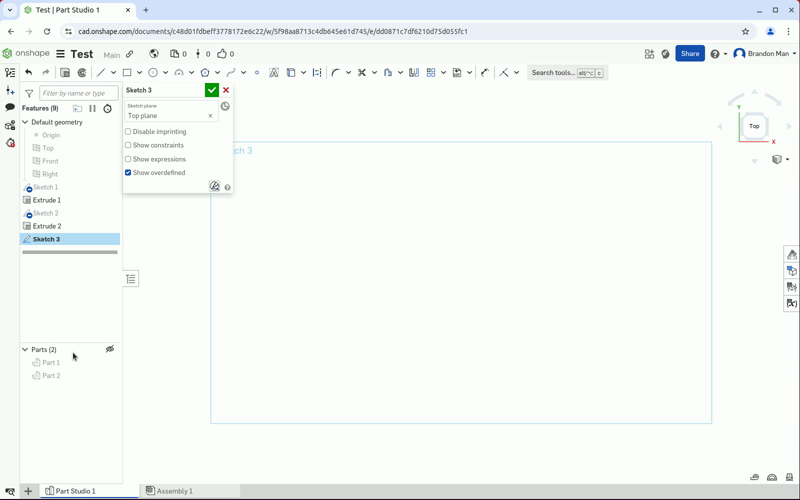
key(c)
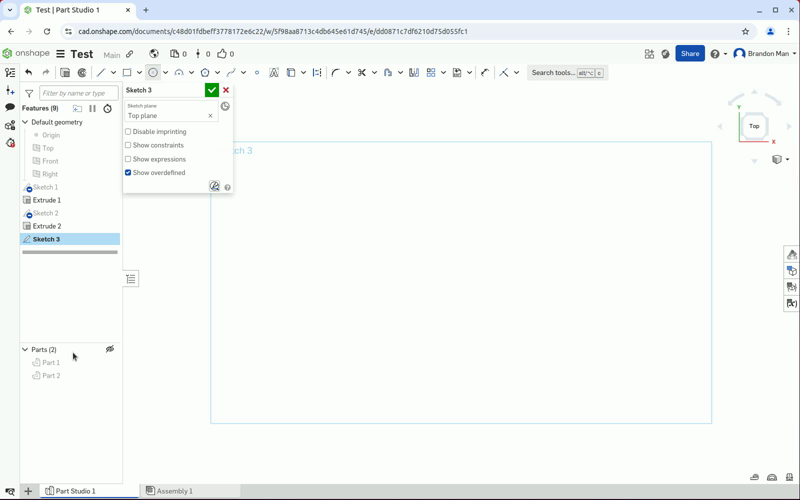
key_down(shift)
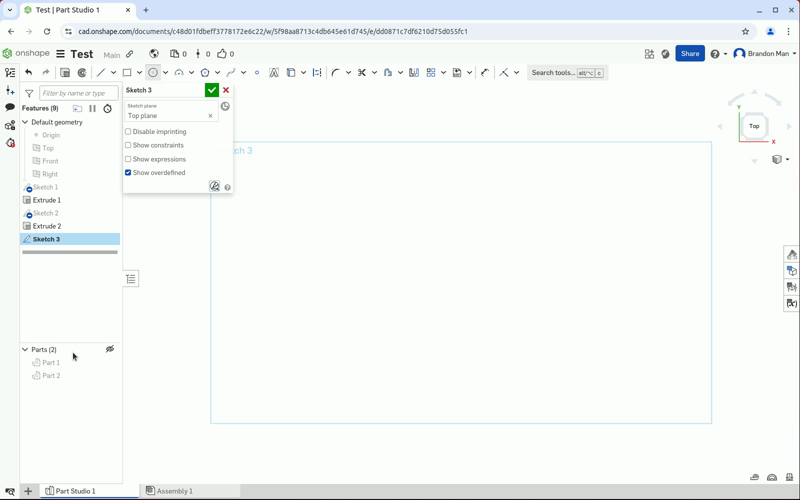
mouse_move(461, 281)
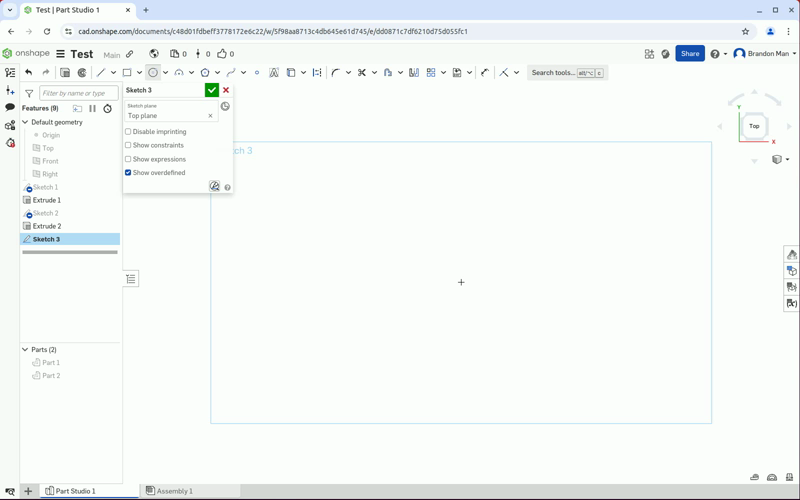
click(461, 281)
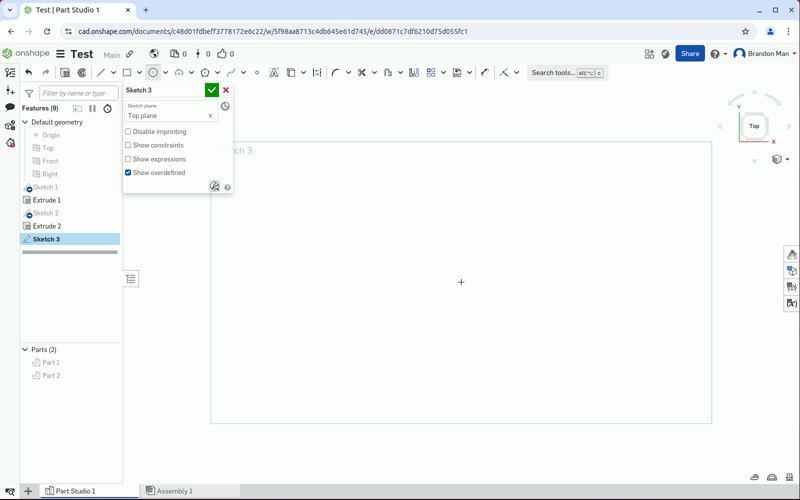
key_up(shift)
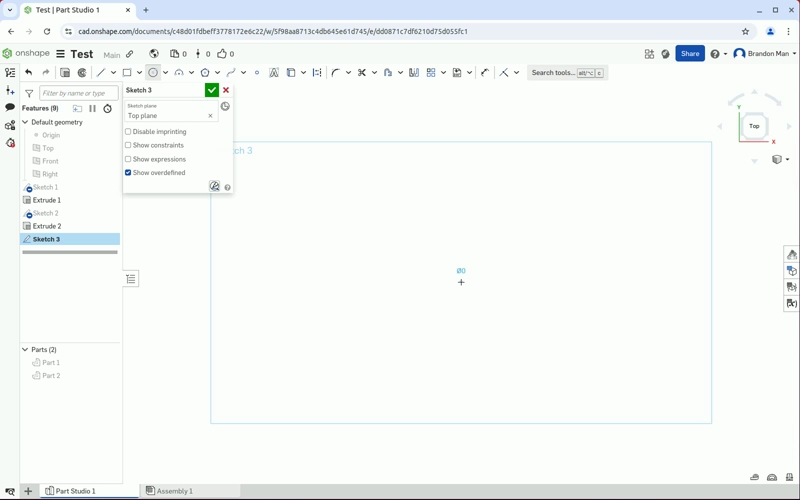
mouse_move(468, 281)
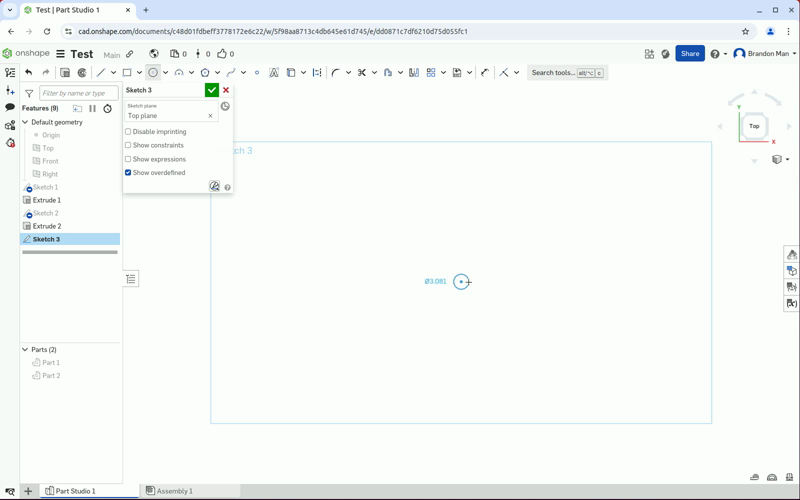
click(468, 281)
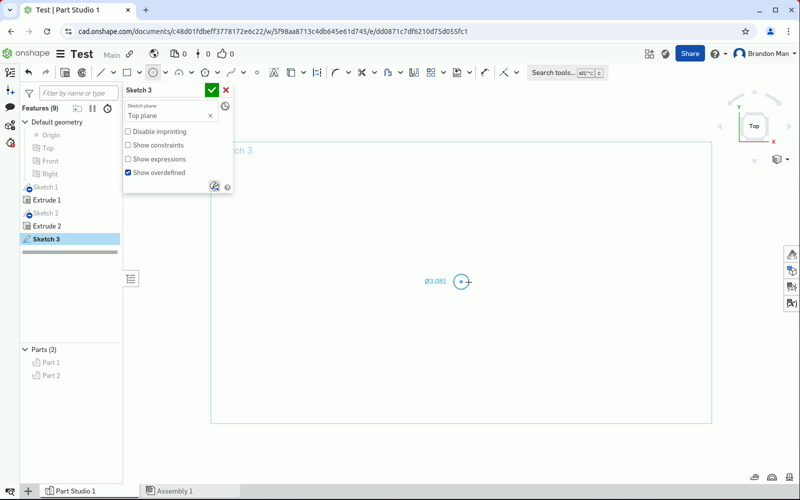
key(esc)
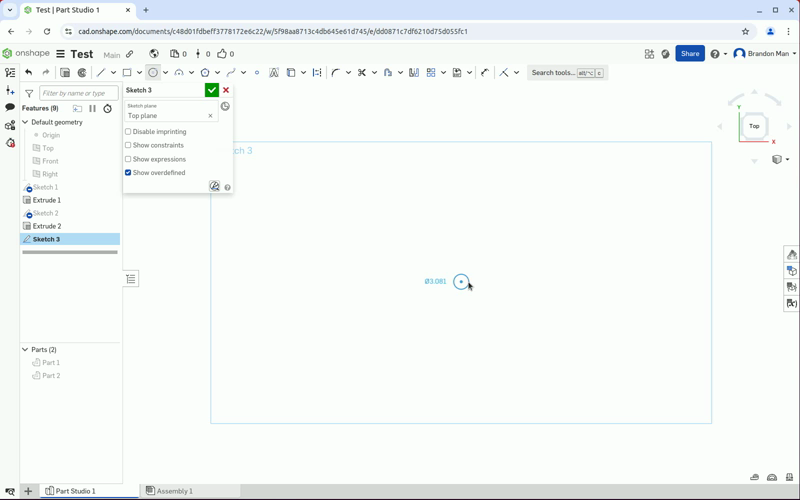
mouse_move(457, 276)
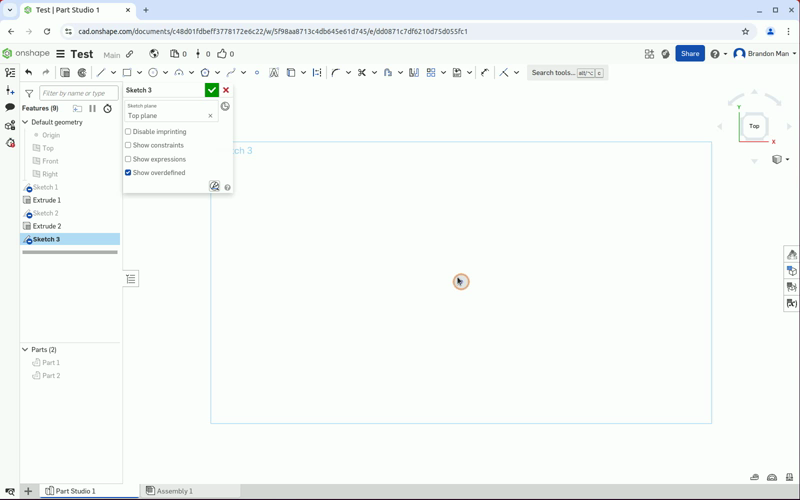
scroll(6)
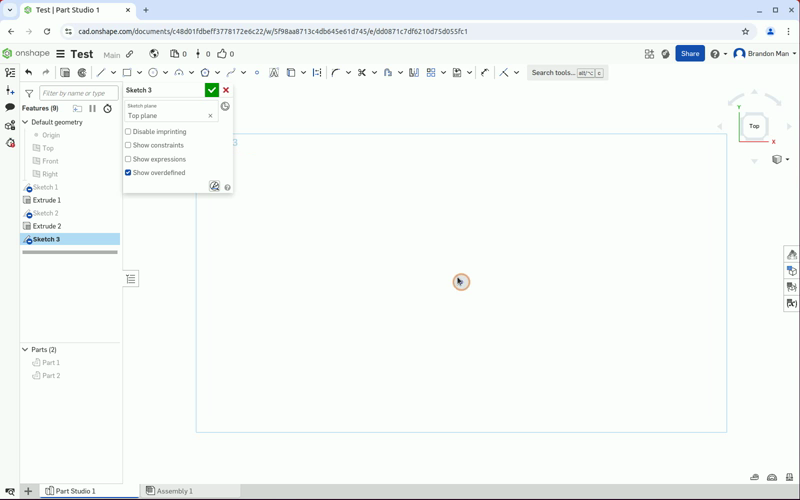
scroll(6)
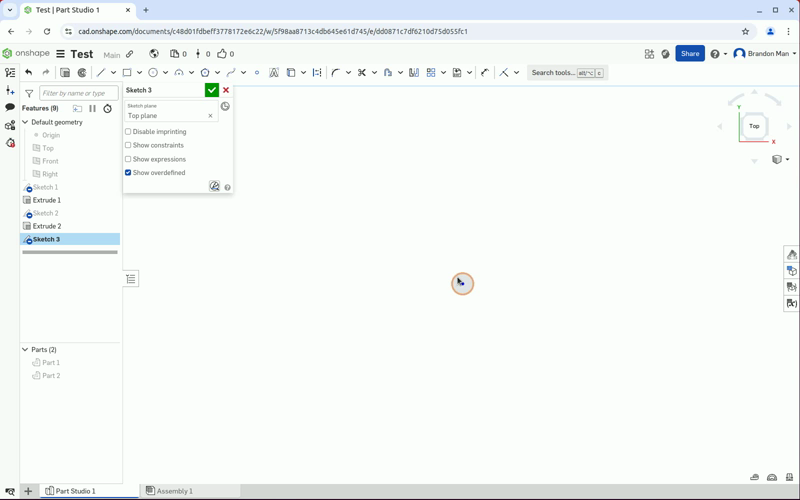
scroll(6)
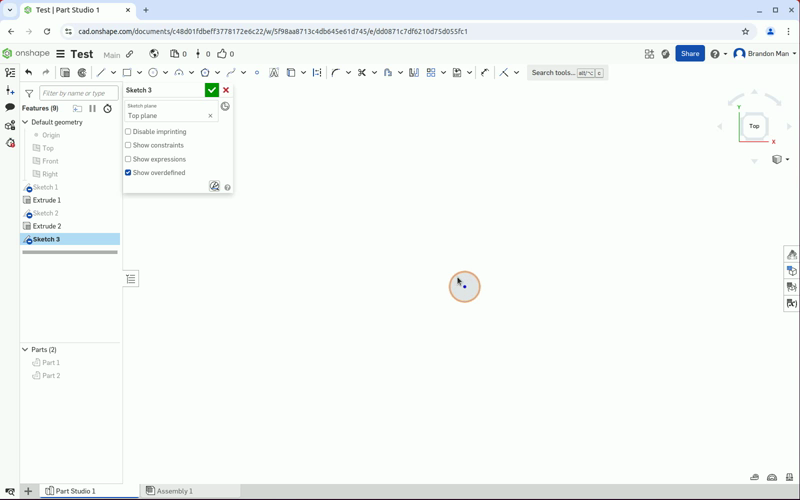
scroll(6)
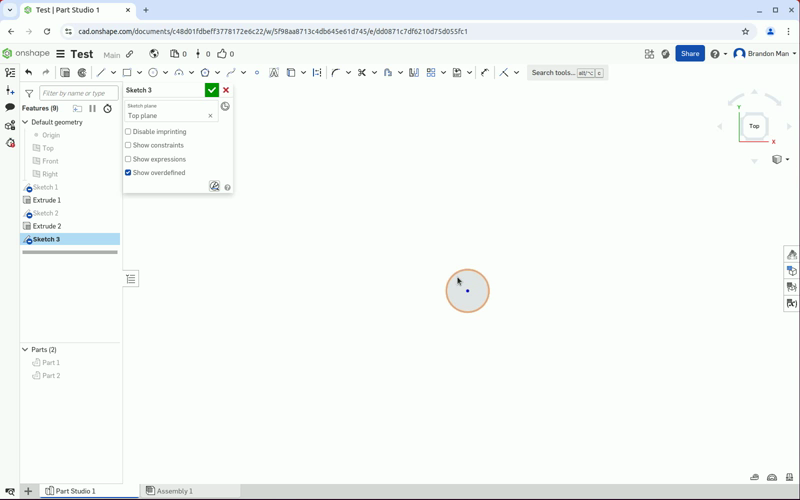
scroll(6)
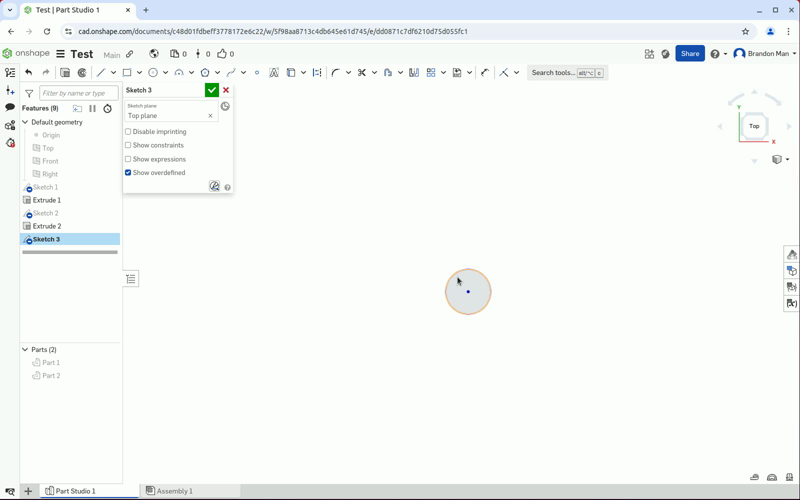
scroll(6)
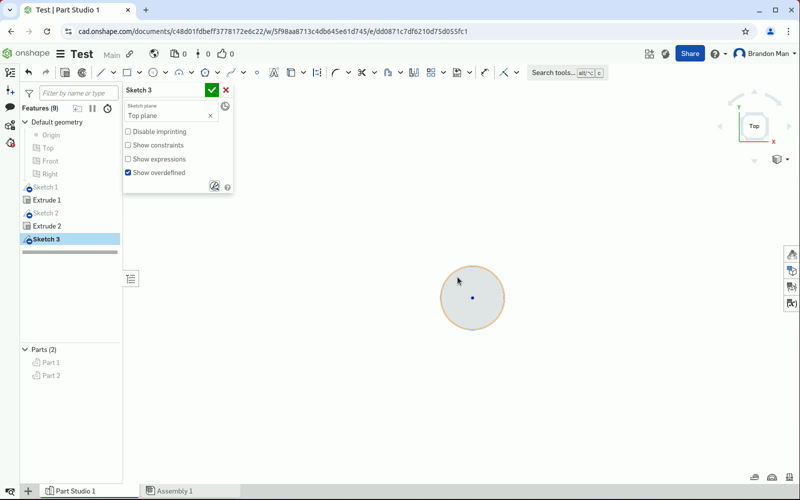
scroll(6)
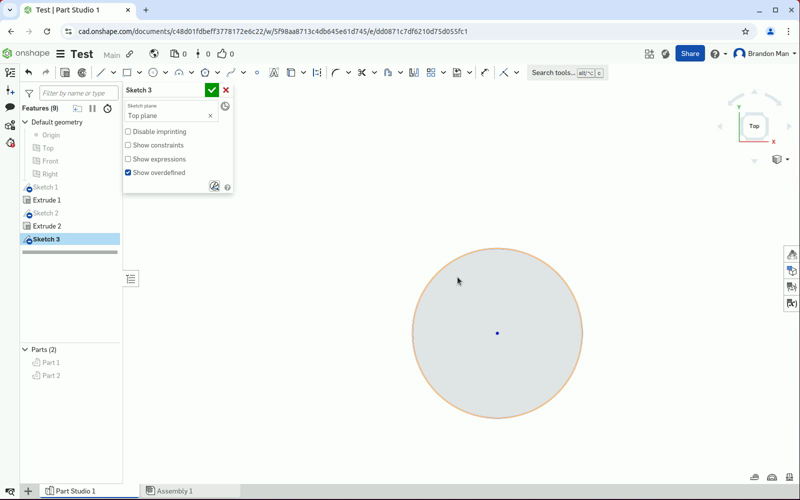
click(457, 276)
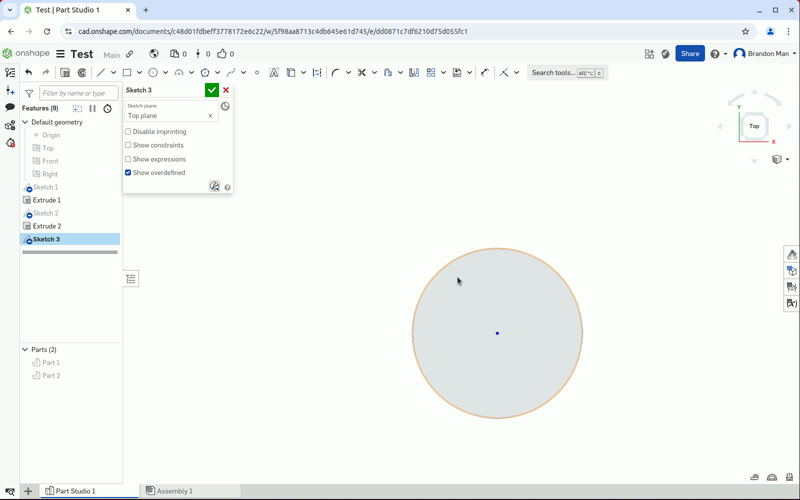
scroll(-6)
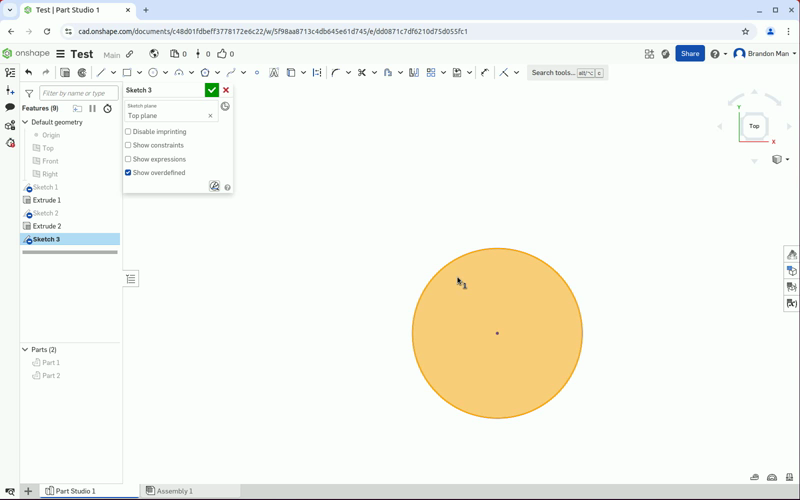
scroll(-6)
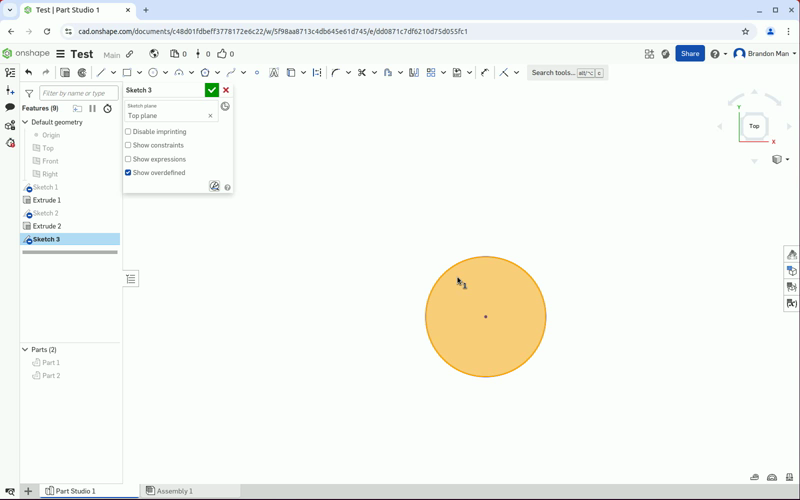
scroll(-6)
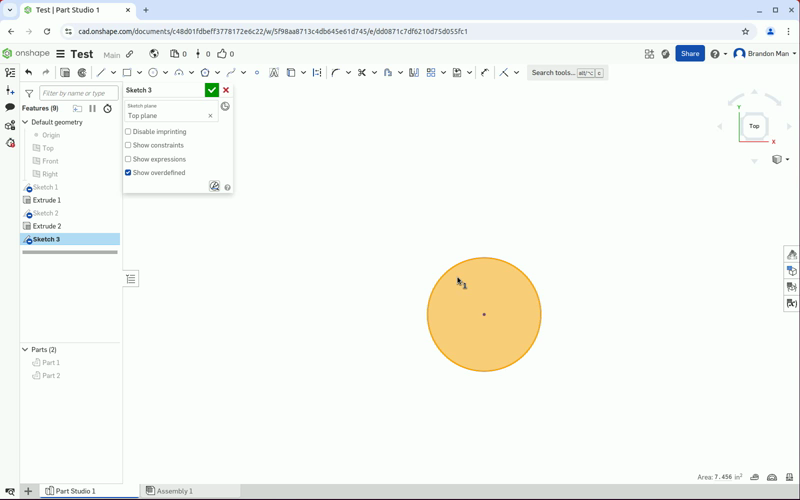
scroll(-6)
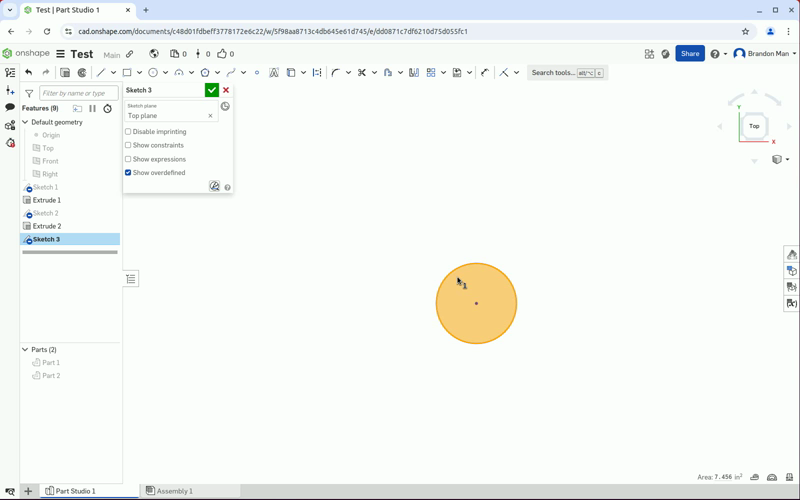
scroll(-6)
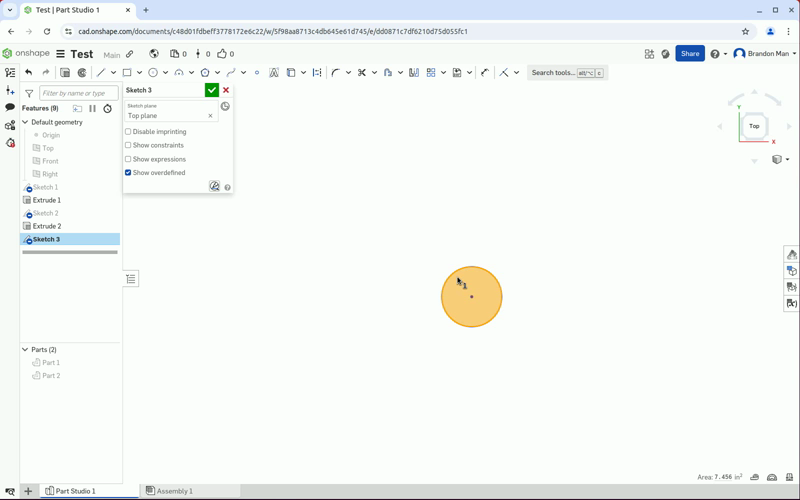
scroll(-6)
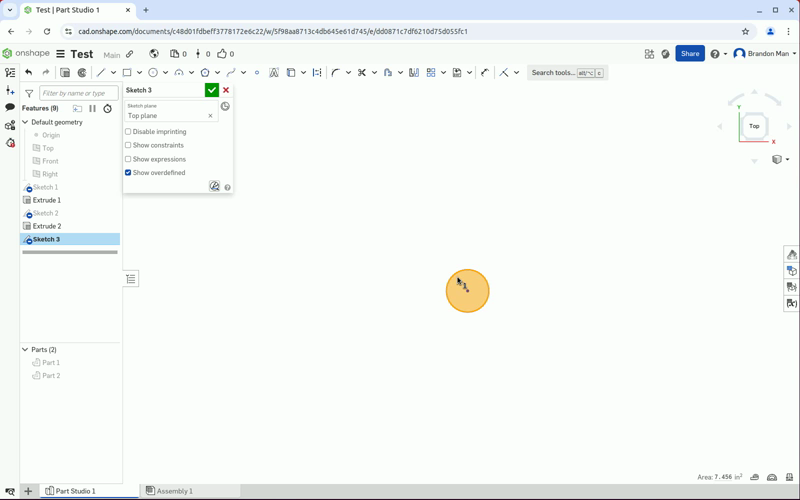
scroll(-6)
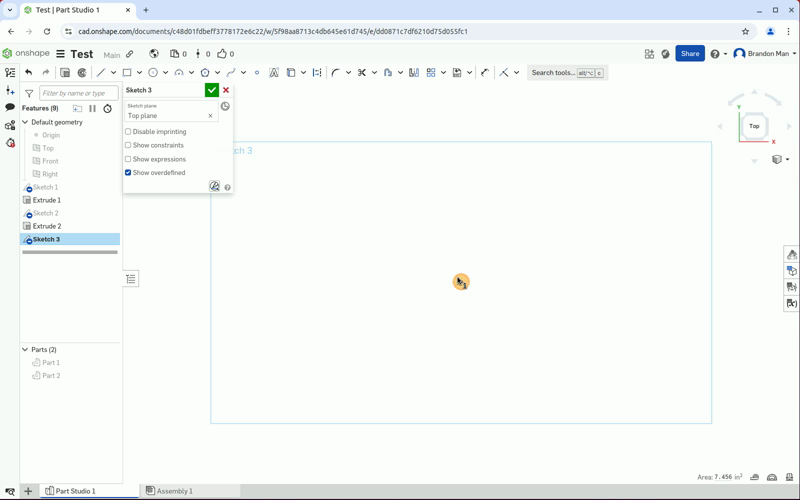
mouse_move(73, 352)
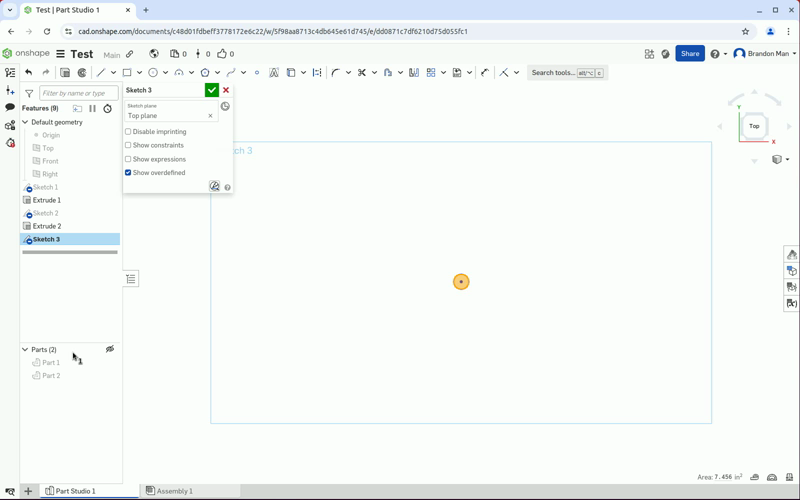
key(shift+y)
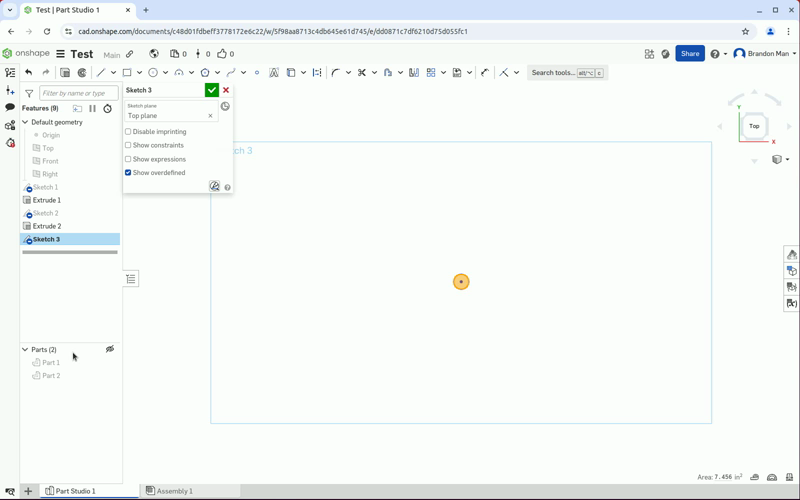
key(shift+e)
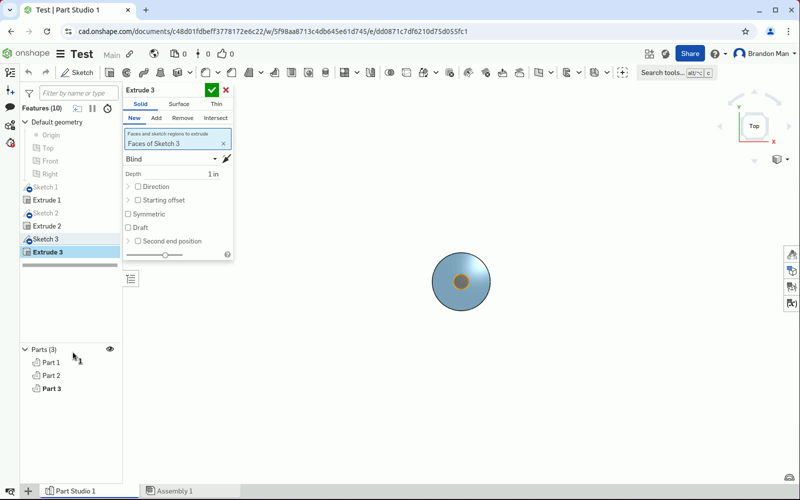
mouse_move(143, 106)
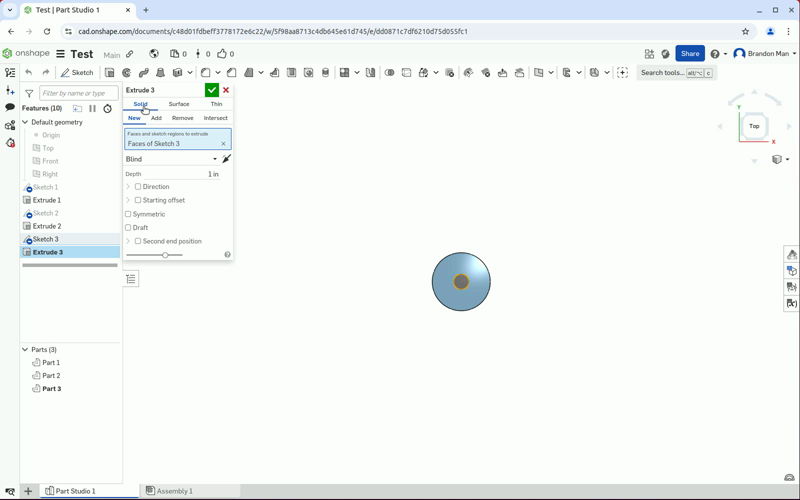
click(143, 106)
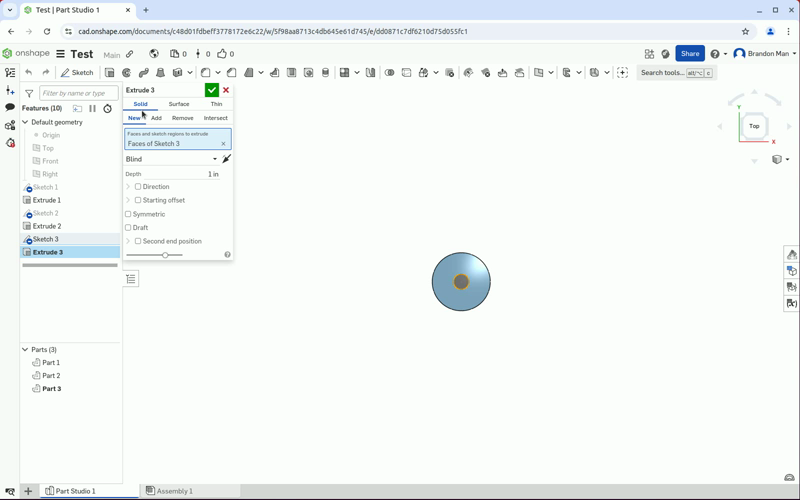
mouse_move(137, 120)
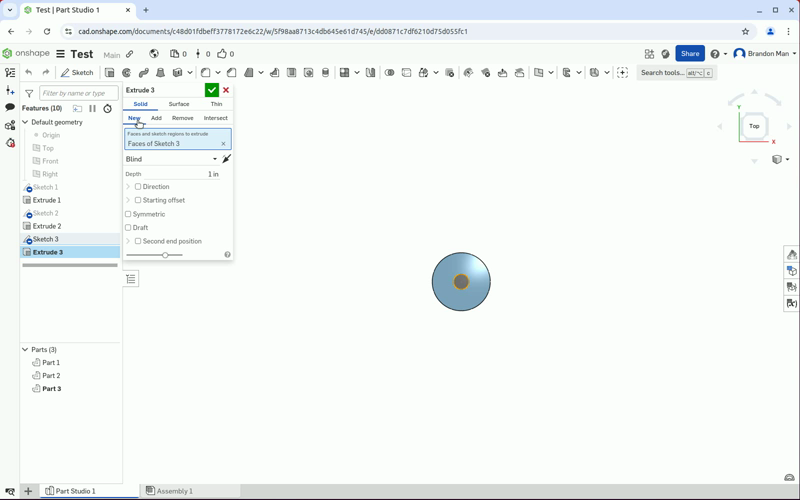
click(137, 120)
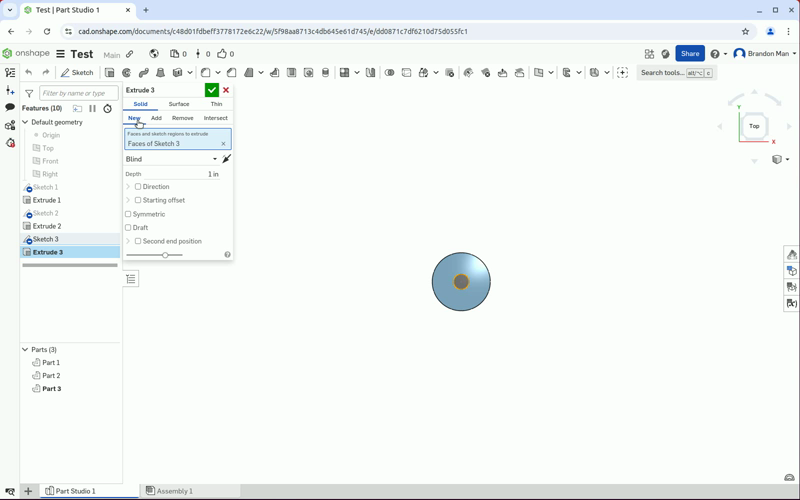
key(tab, 4)
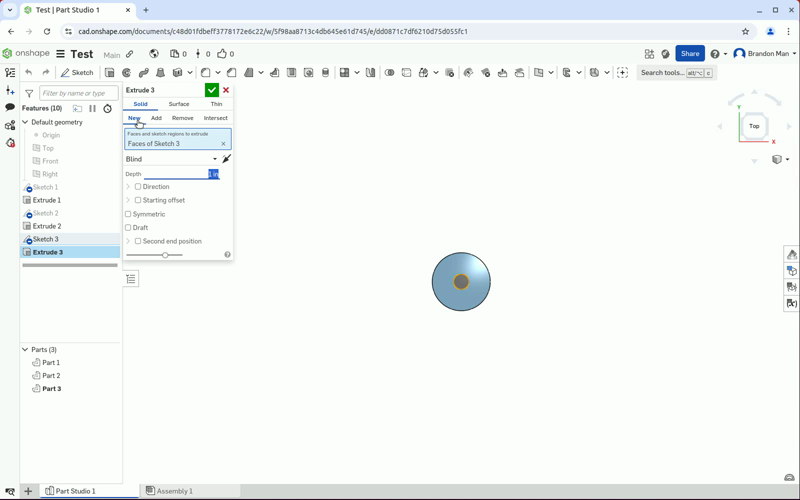
text(-11.554)
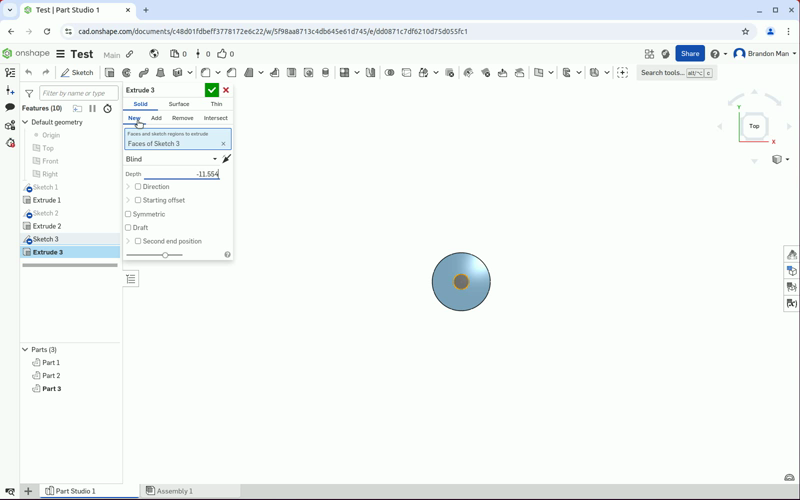
key(enter)
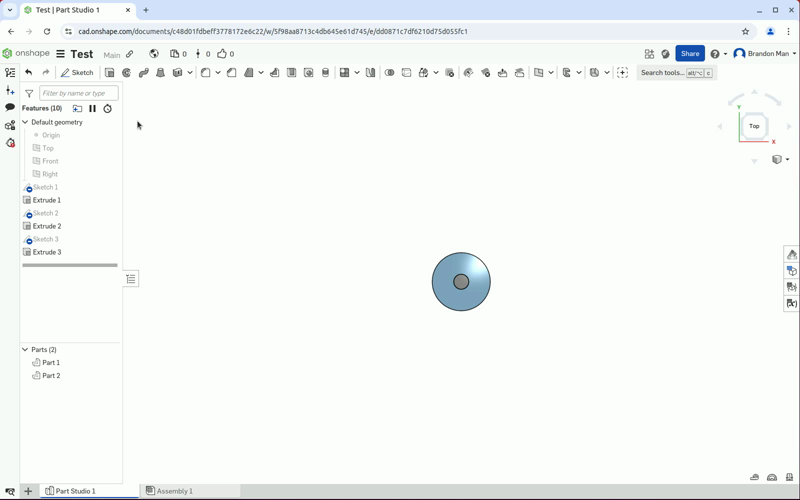
key(shift+h)
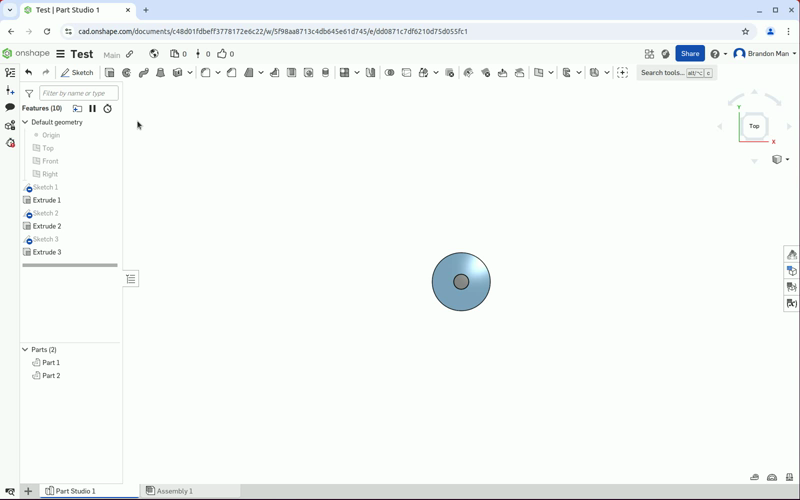
key(shift+h)
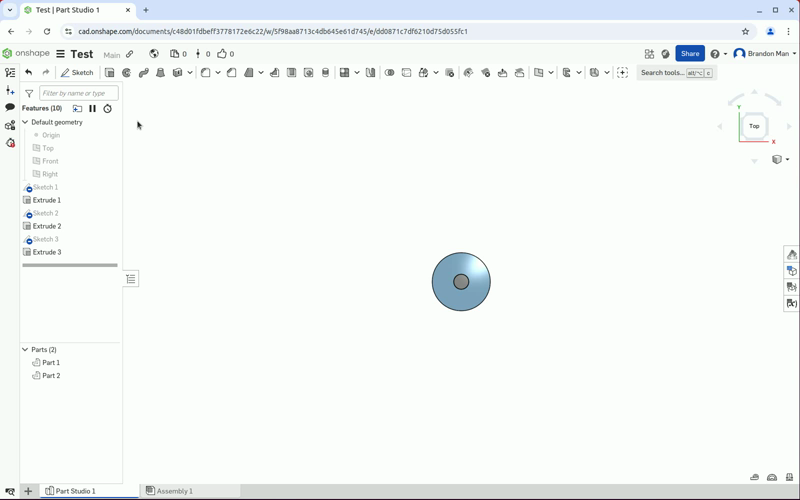
mouse_move(73, 189)
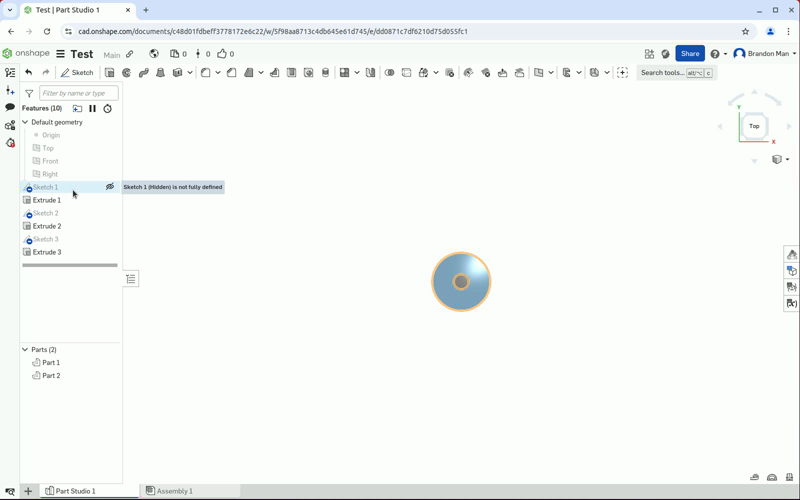
click(73, 189)
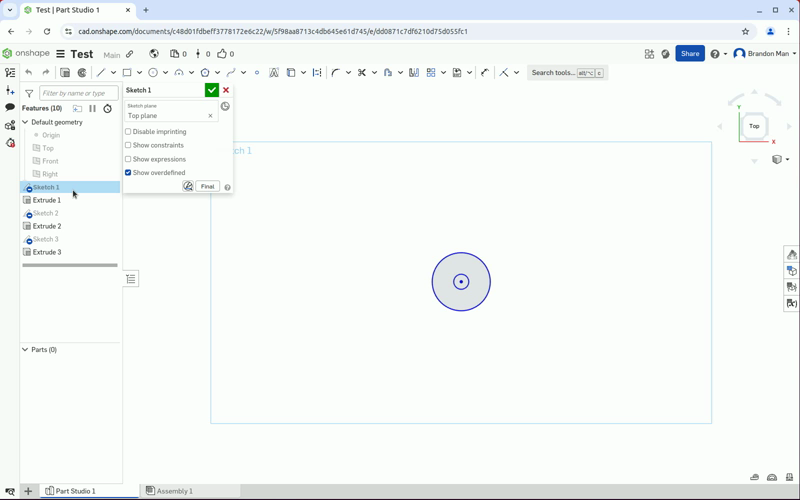
mouse_move(229, 92)
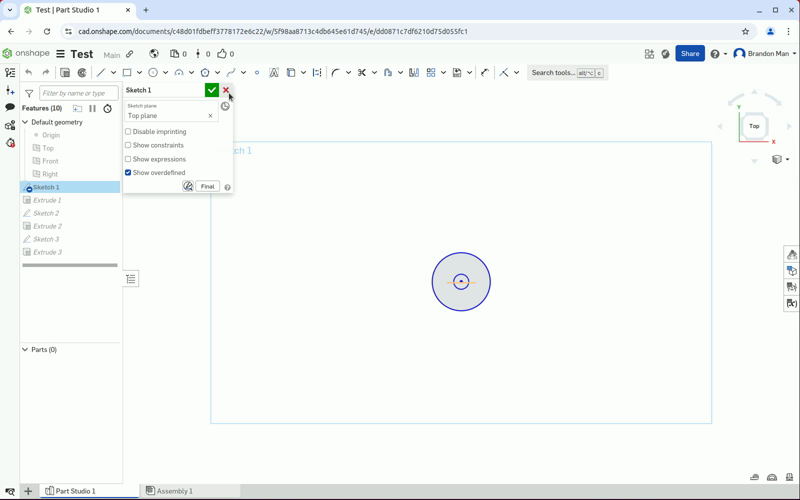
click(229, 92)
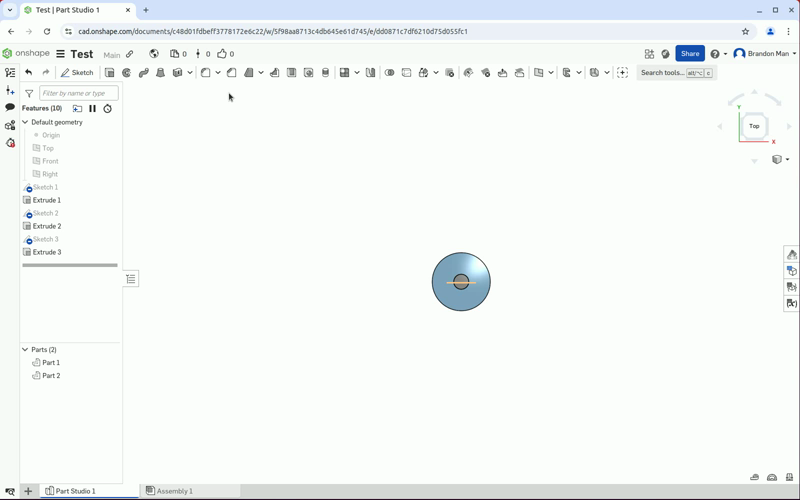
mouse_move(541, 75)
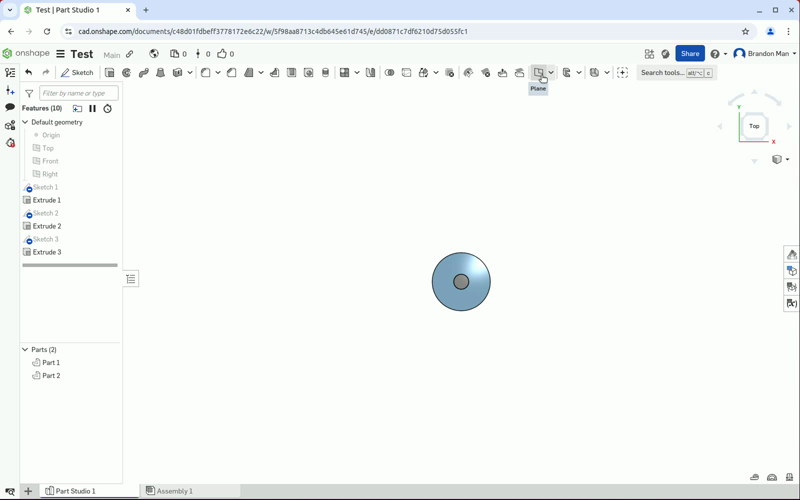
click(541, 75)
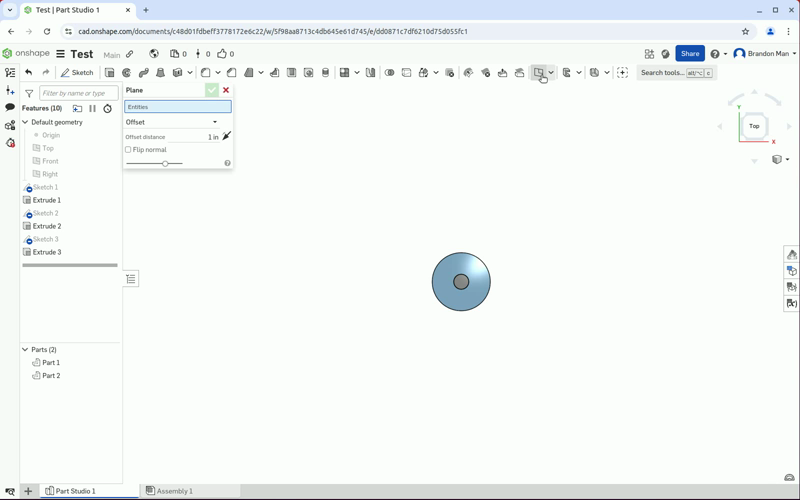
mouse_move(73, 150)
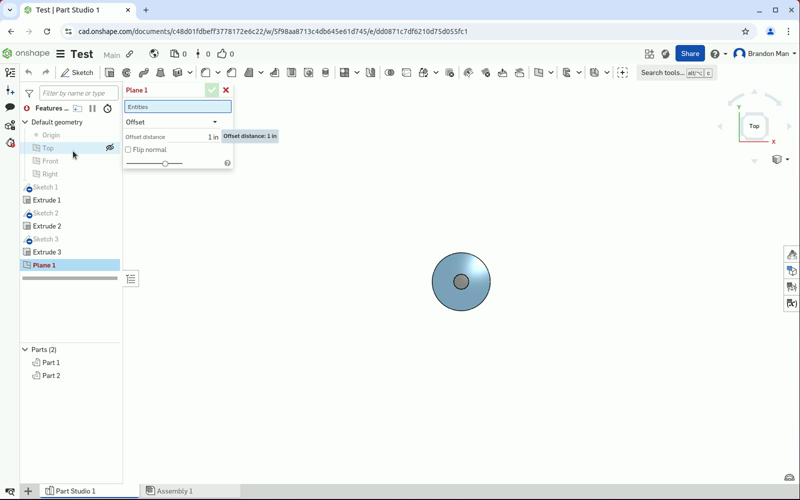
click(73, 150)
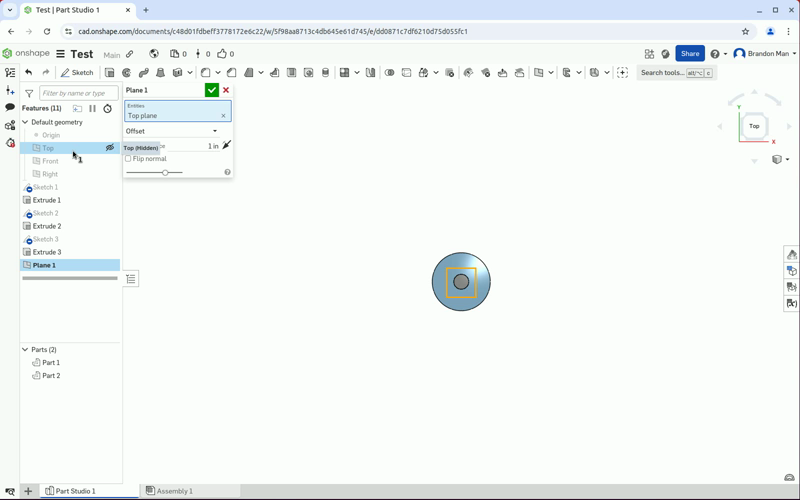
key(tab, 2)
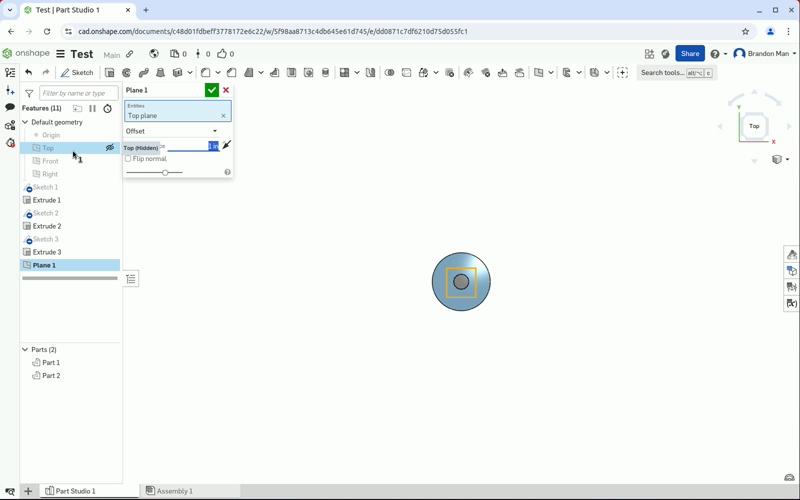
text(11.554)
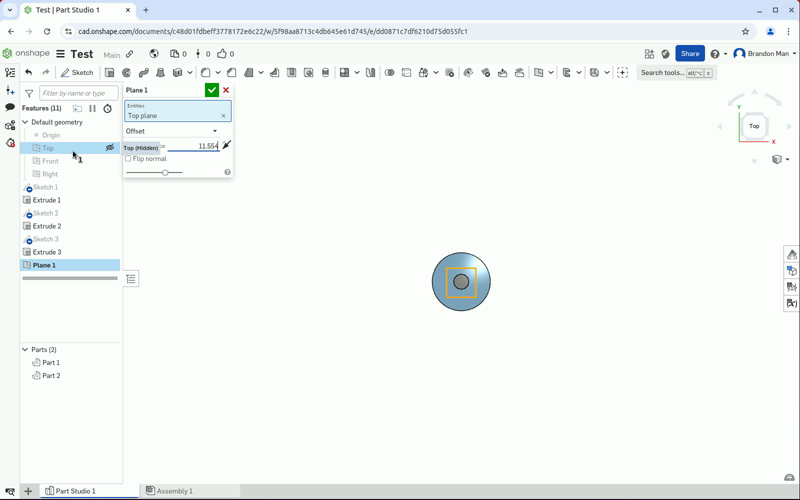
key(enter, 2)
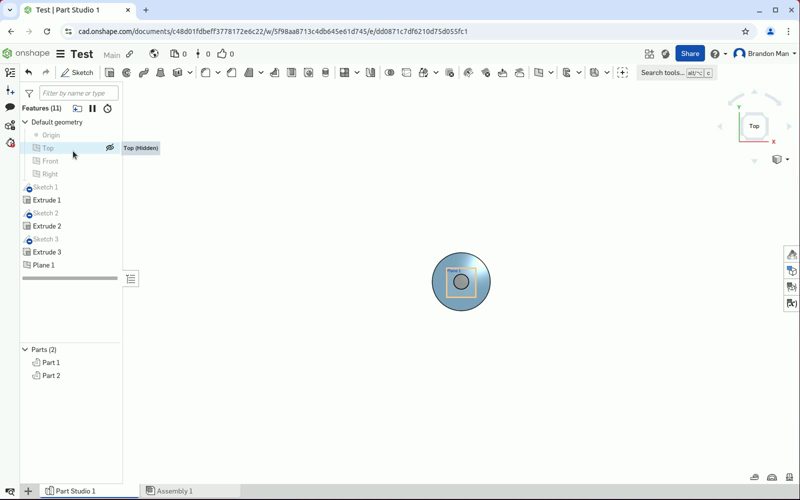
key(shift+s)
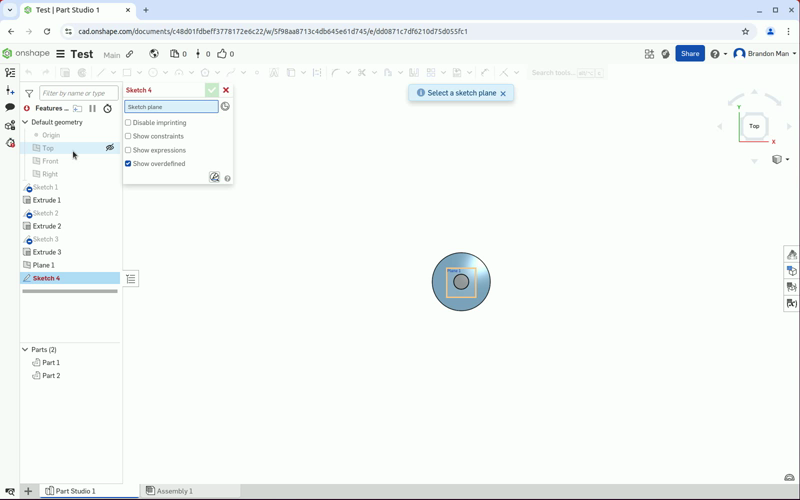
mouse_move(73, 267)
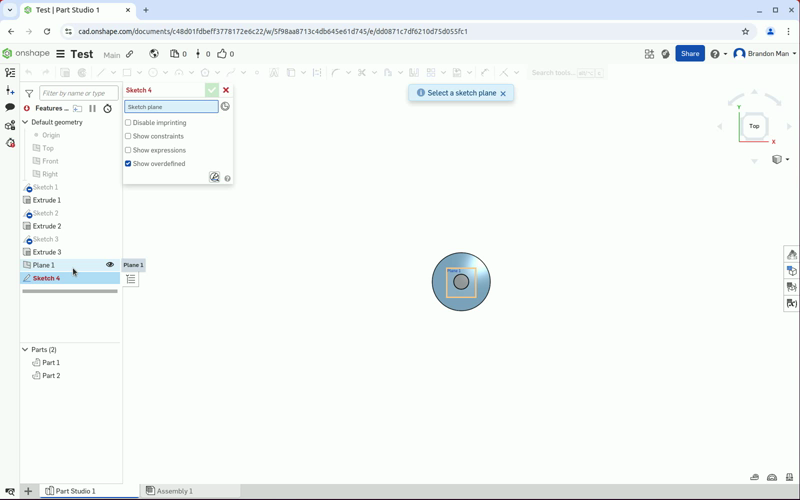
click(73, 267)
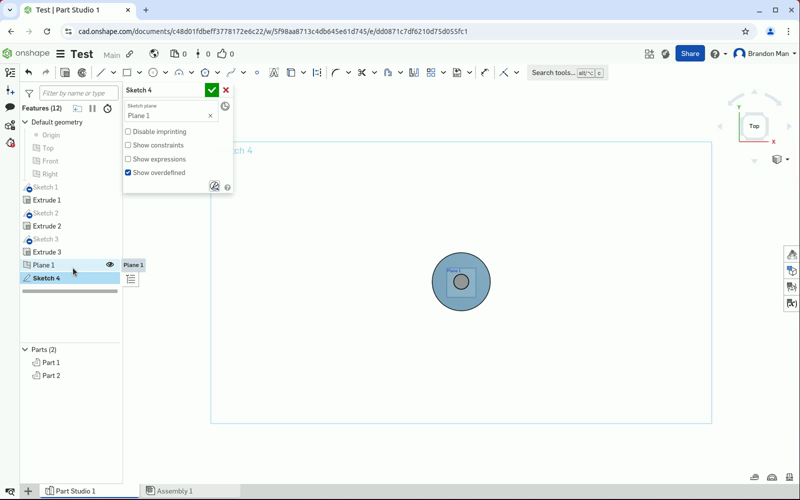
mouse_move(73, 352)
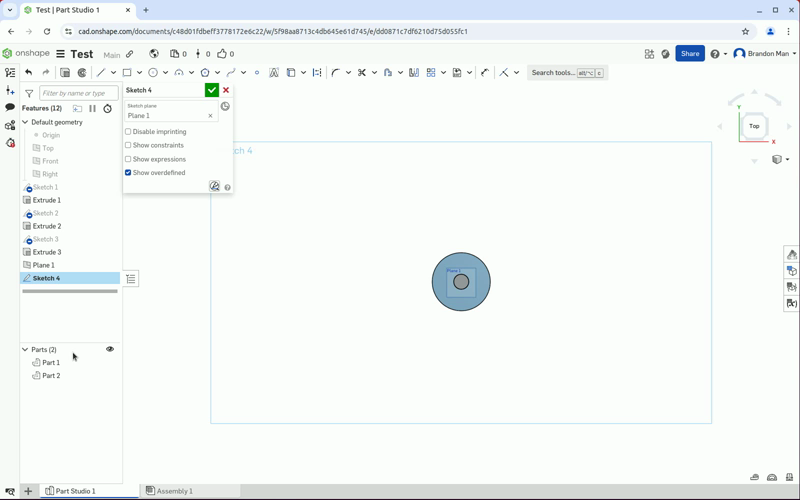
key(y)
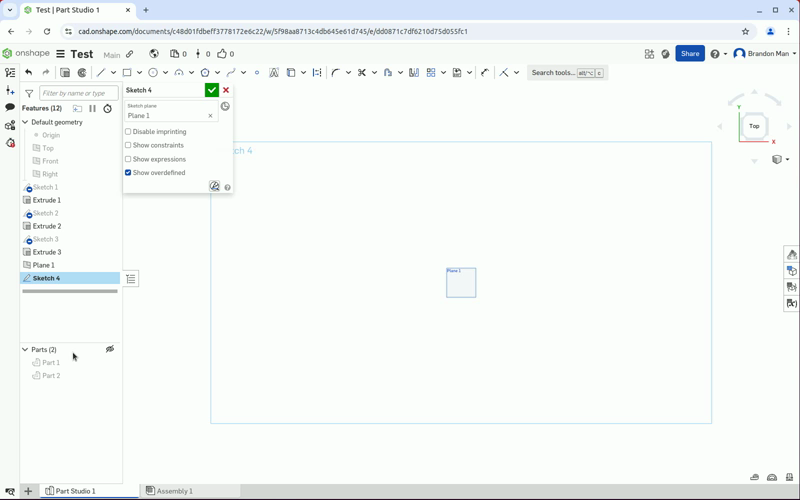
key(l)
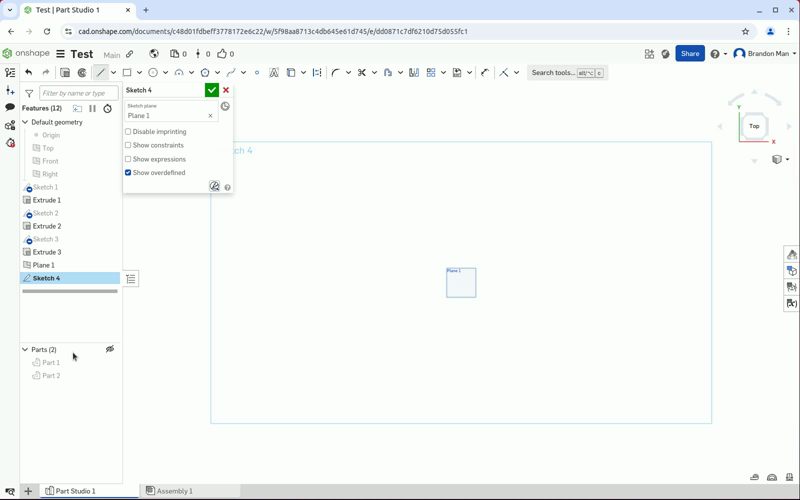
key_down(shift)
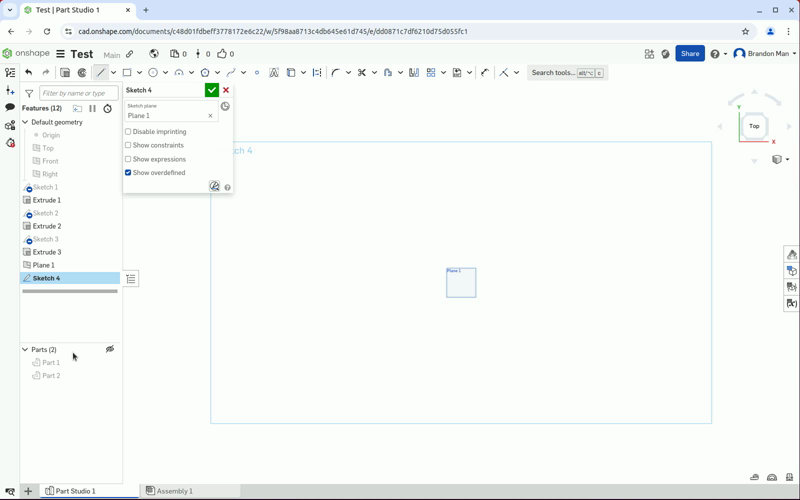
mouse_move(487, 288)
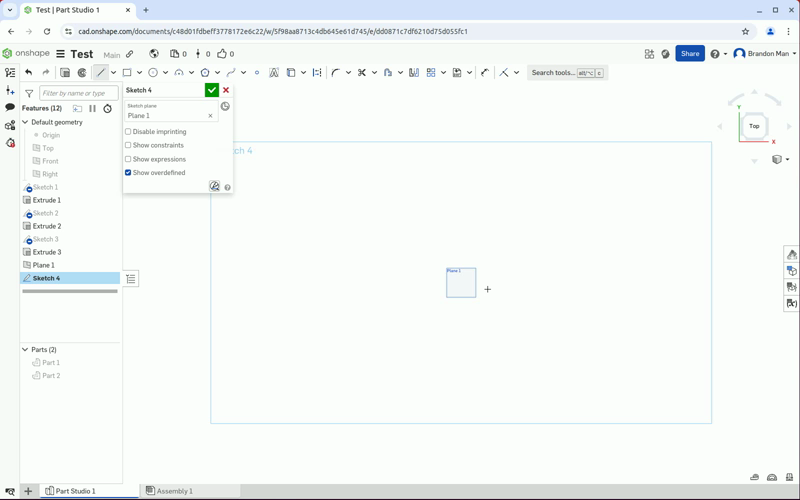
click(487, 288)
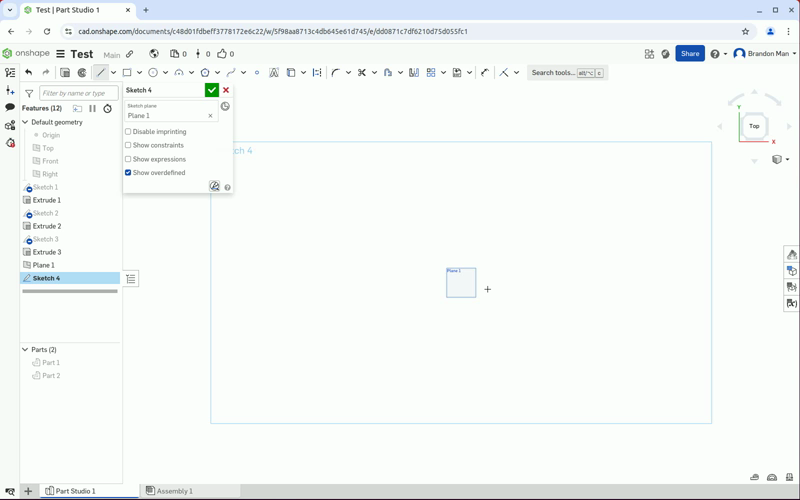
key_up(shift)
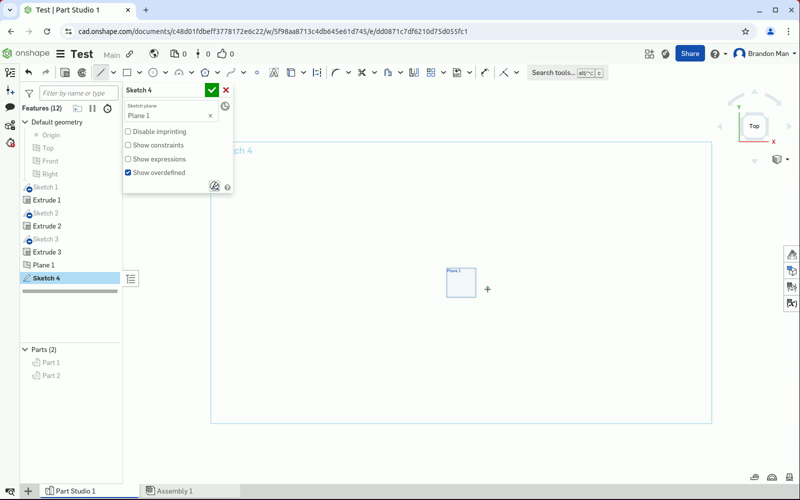
key_down(shift)
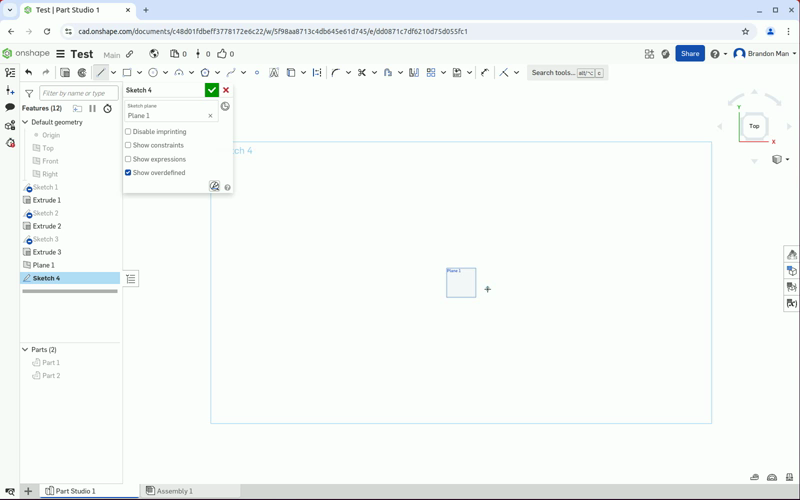
mouse_move(517, 288)
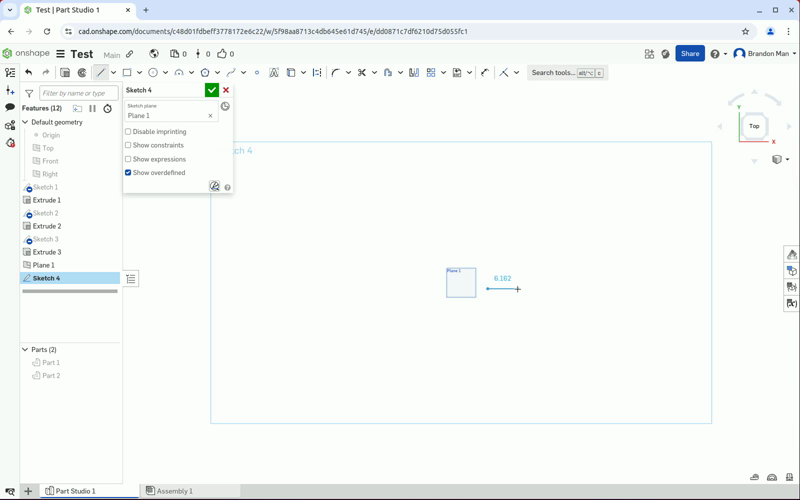
mouse_move(530, 288)
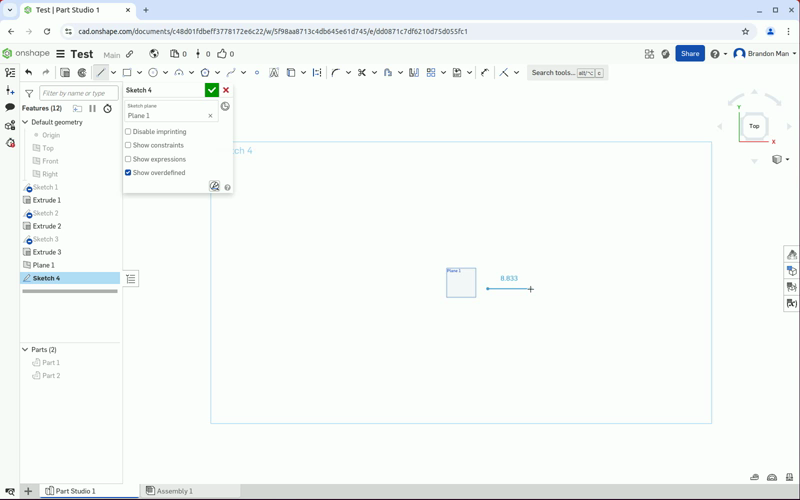
click(530, 288)
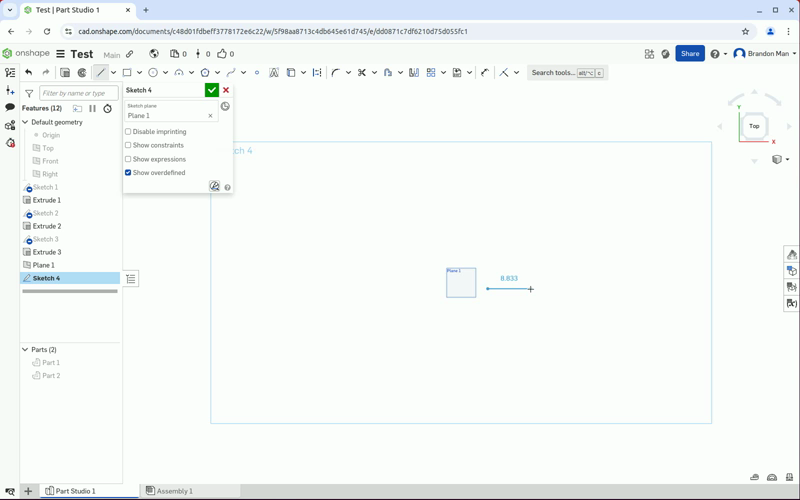
key_up(shift)
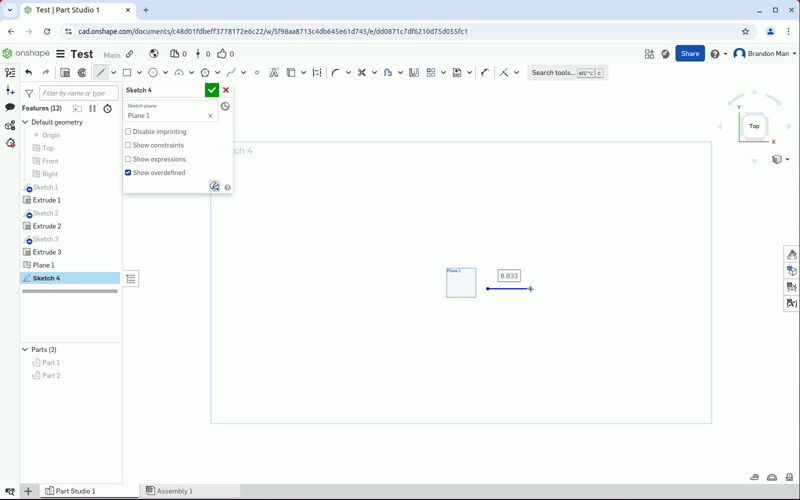
key_down(shift)
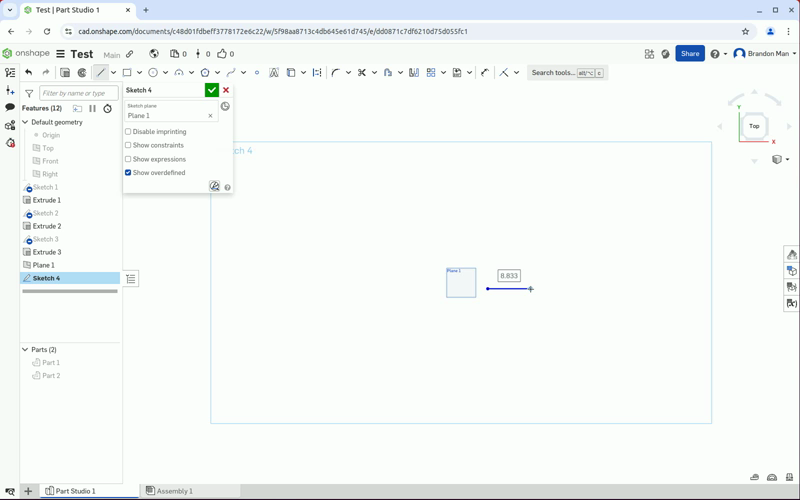
mouse_move(560, 288)
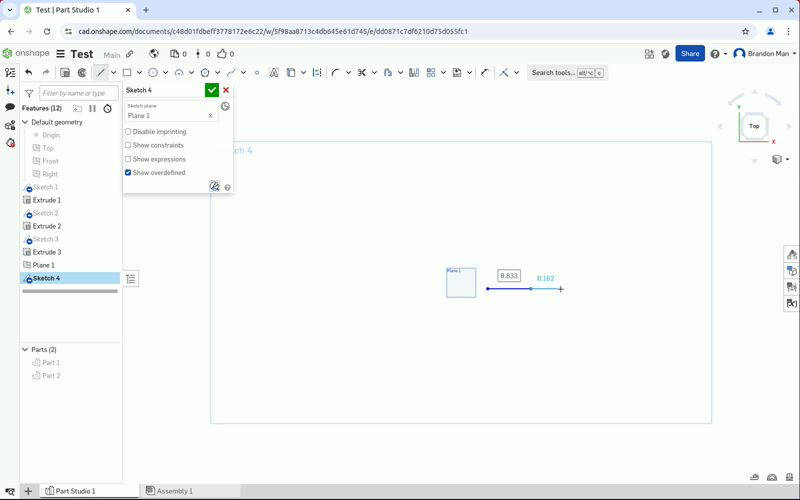
mouse_move(530, 279)
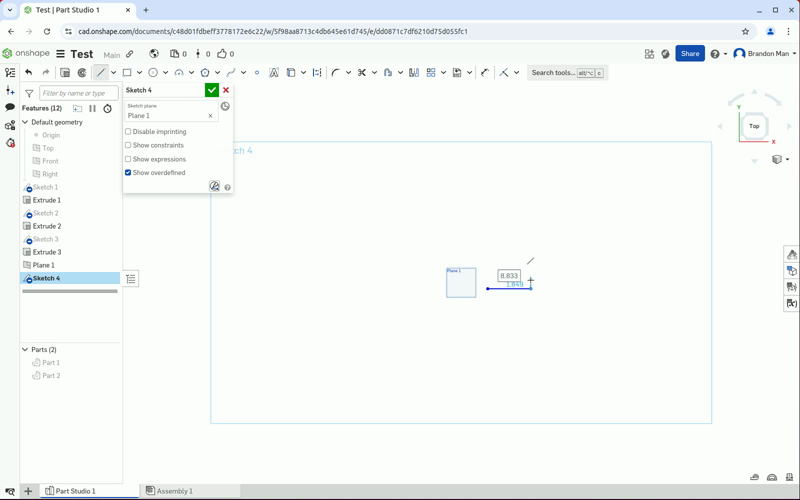
click(530, 279)
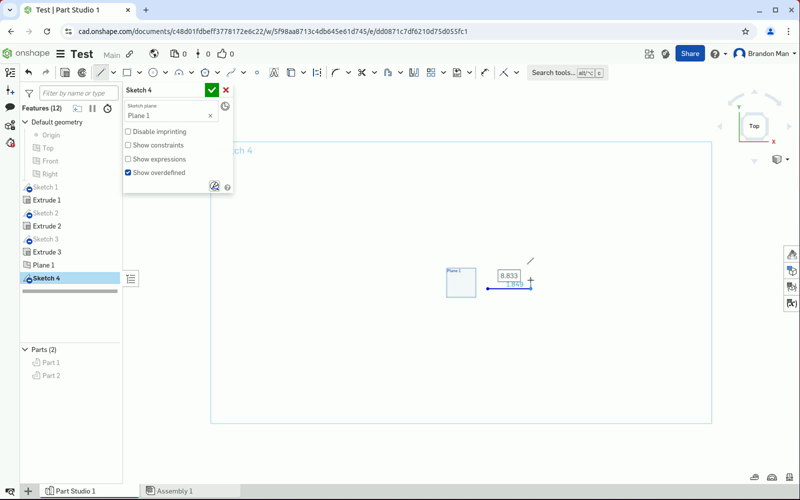
key_up(shift)
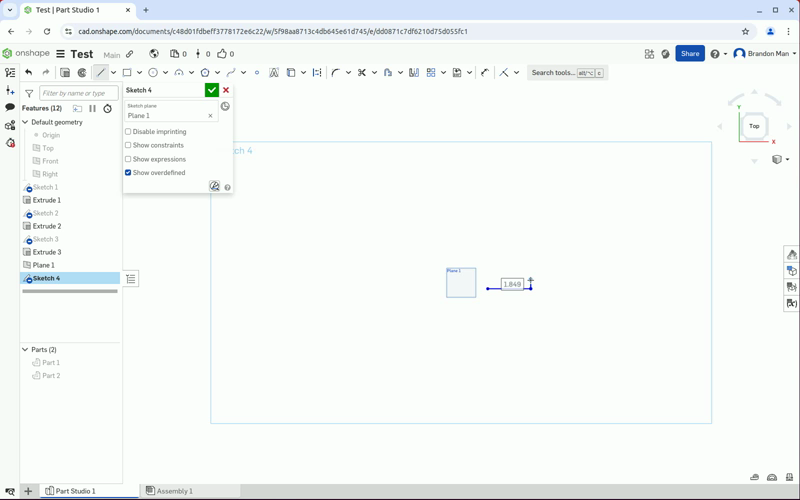
key_down(shift)
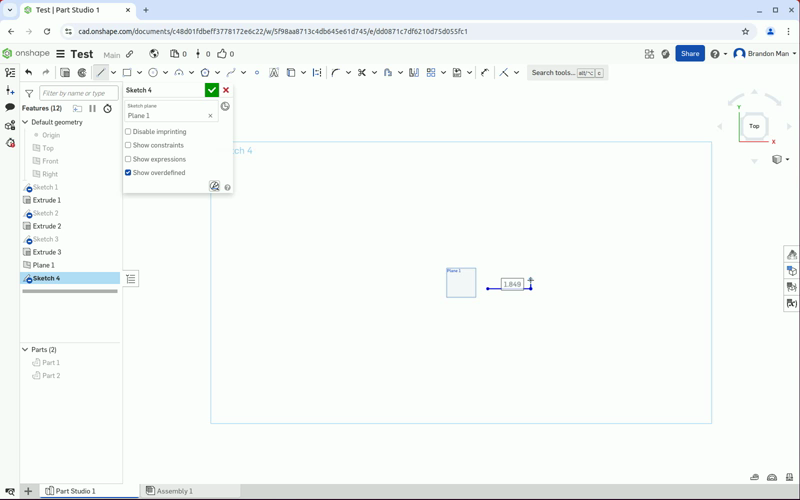
mouse_move(560, 279)
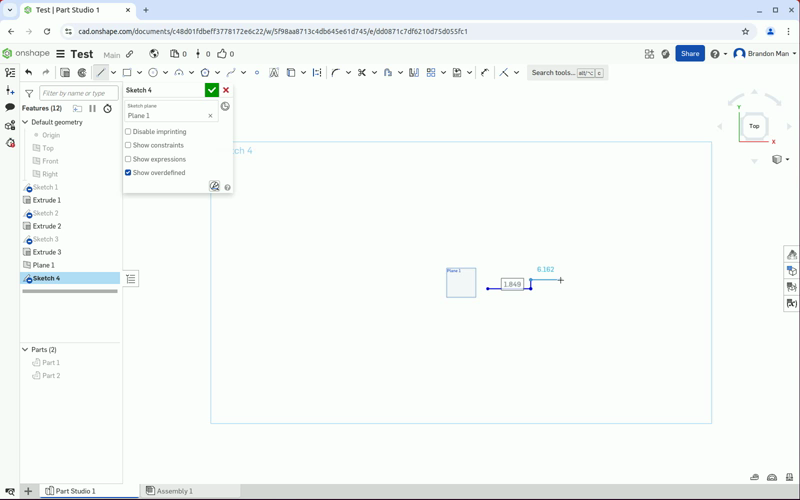
mouse_move(488, 279)
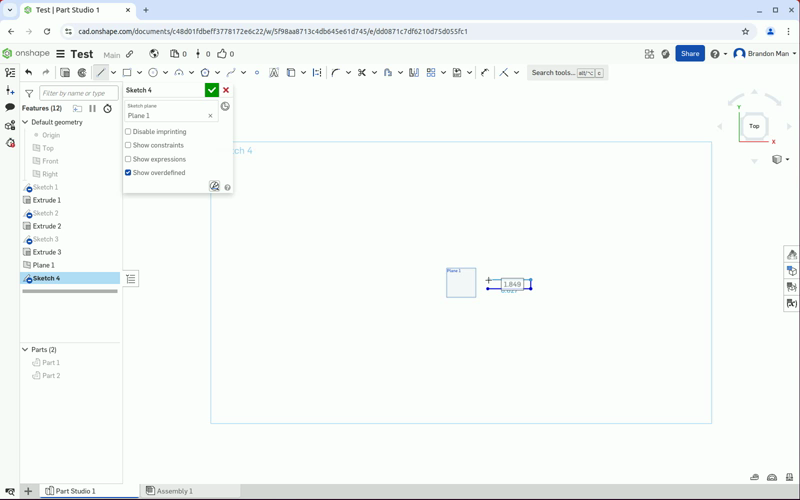
click(488, 279)
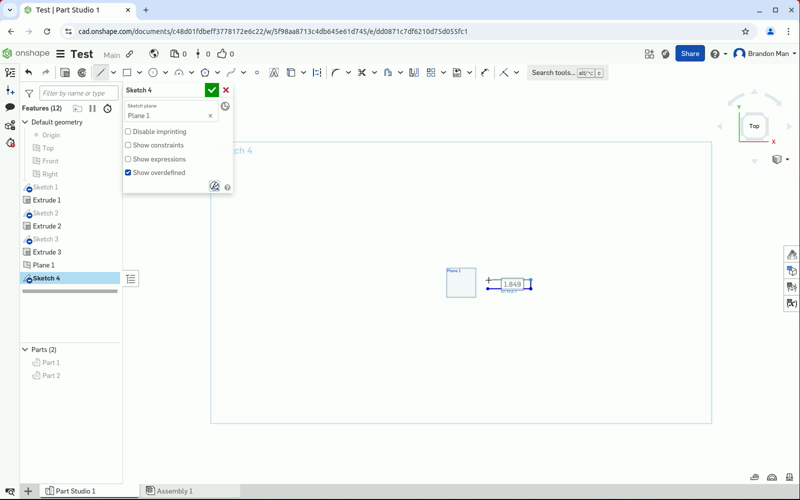
key_up(shift)
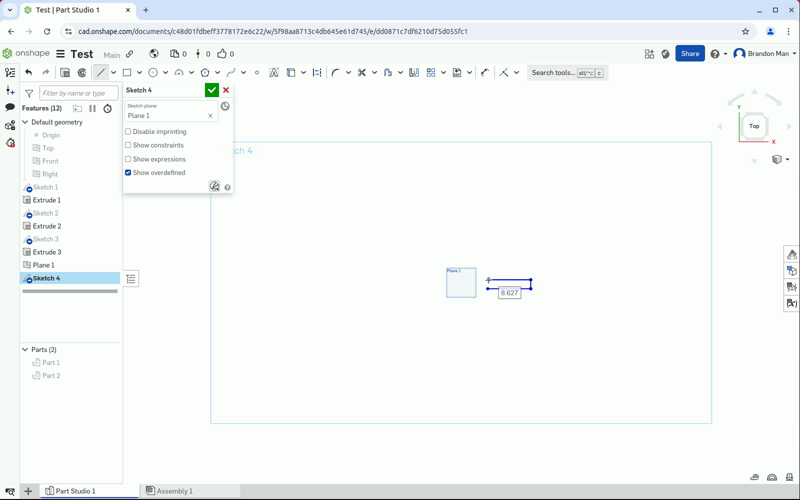
key(esc)
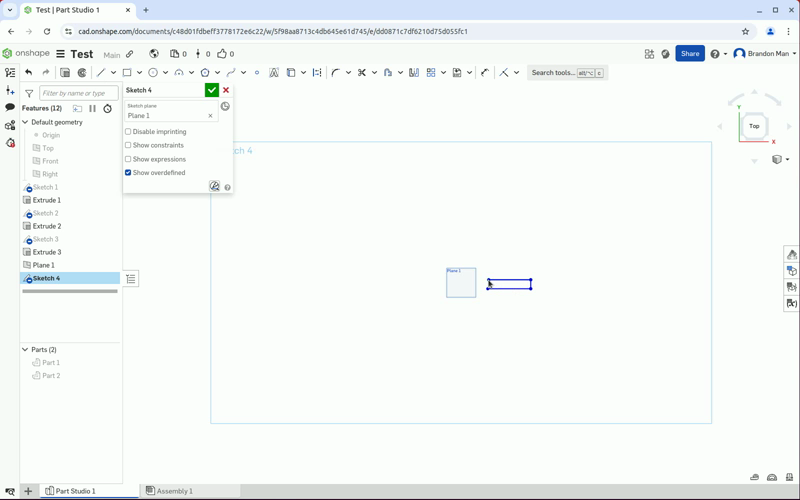
key(a)
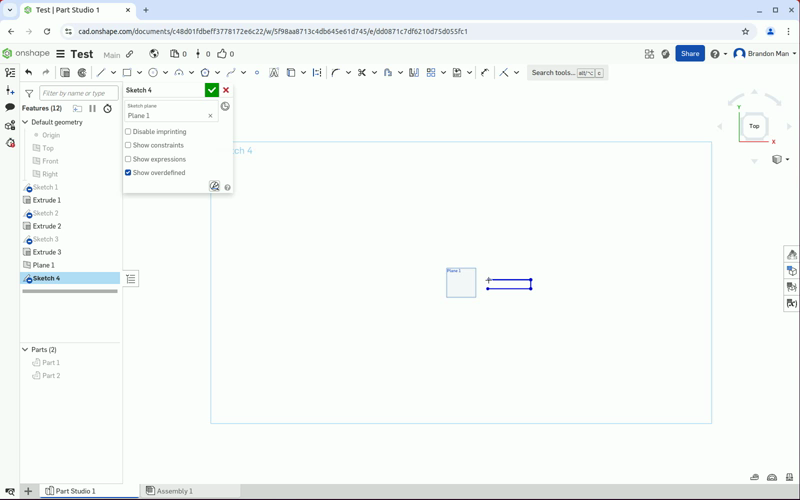
mouse_move(488, 279)
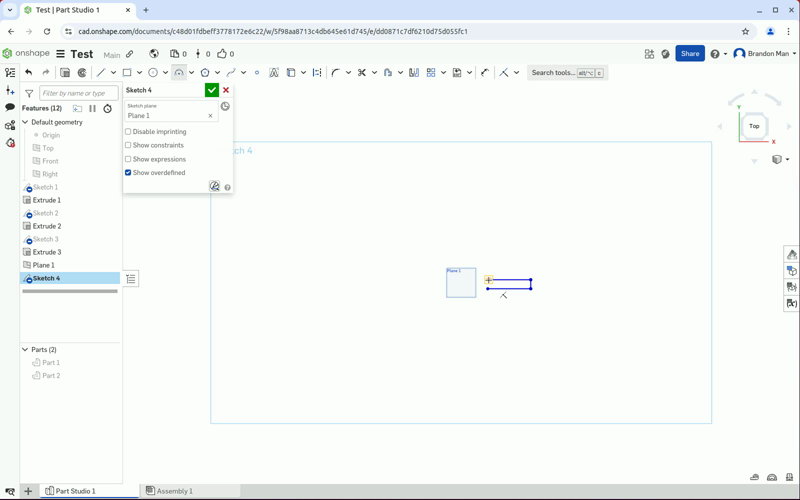
click(488, 279)
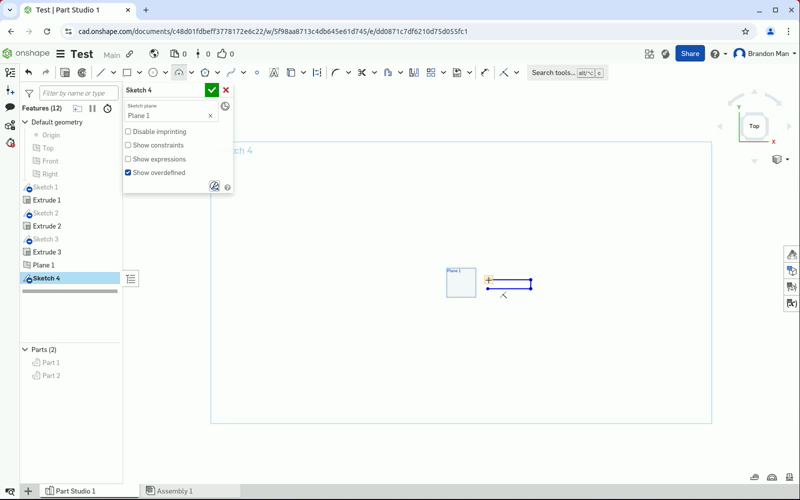
mouse_move(487, 288)
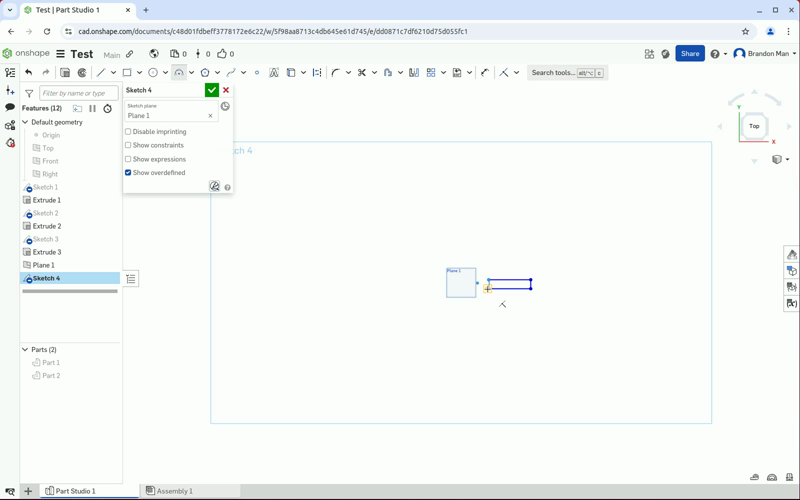
click(487, 288)
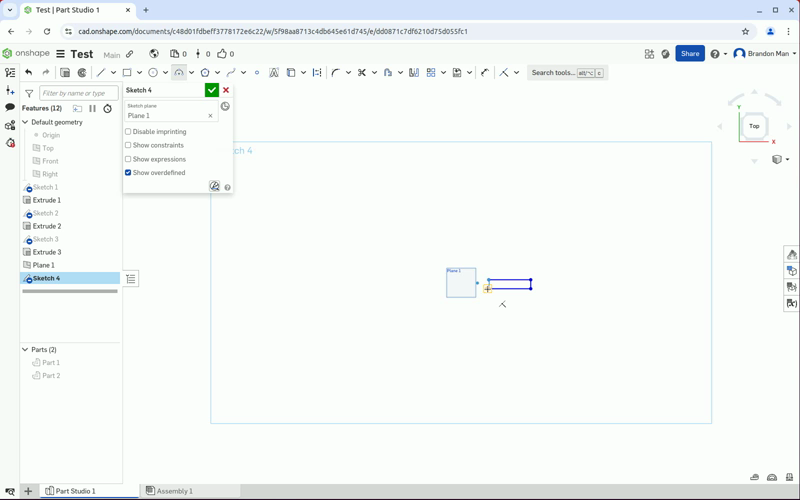
key_down(shift)
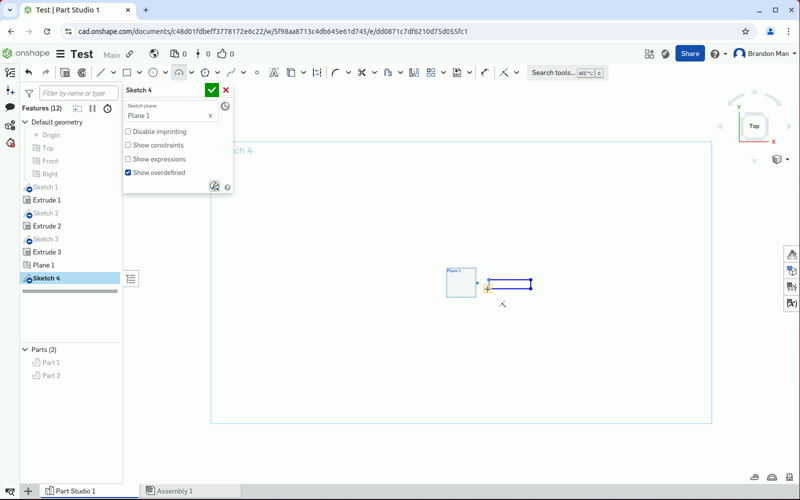
mouse_move(489, 284)
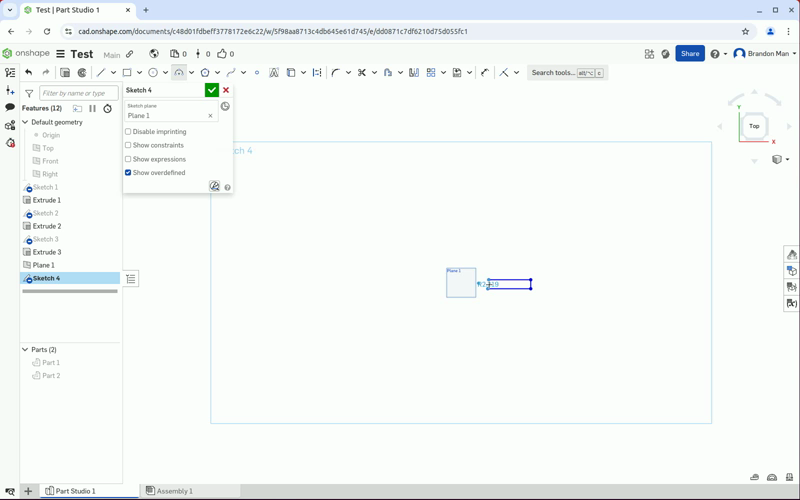
click(489, 284)
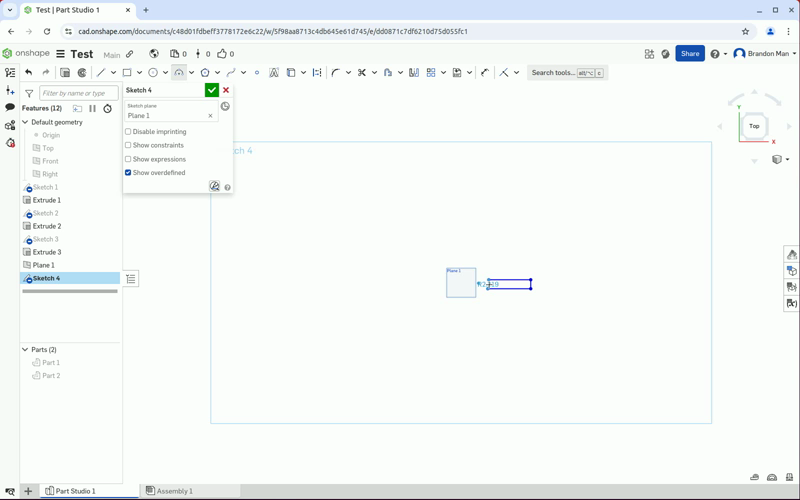
key_up(shift)
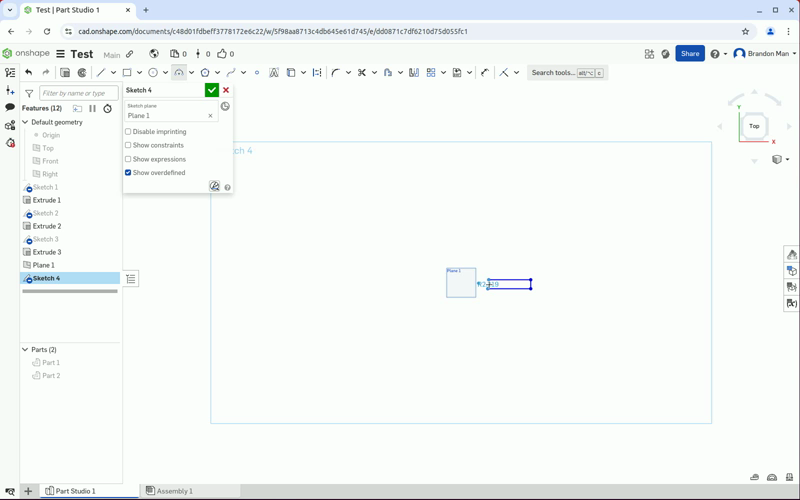
key(esc)
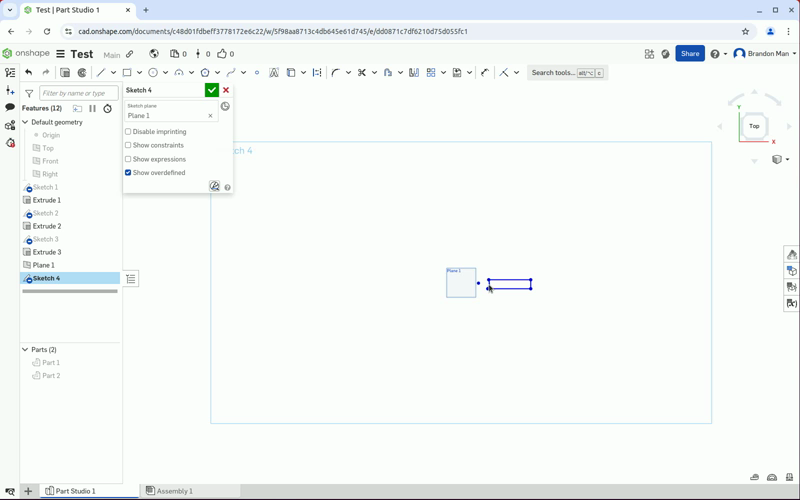
mouse_move(503, 282)
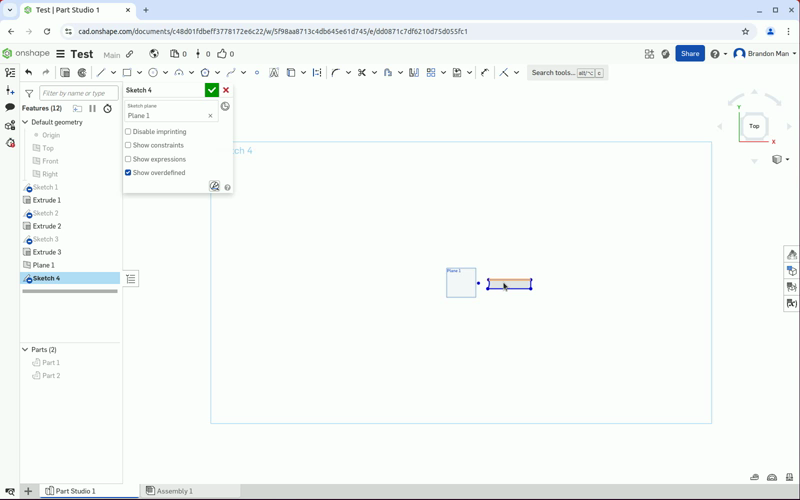
scroll(6)
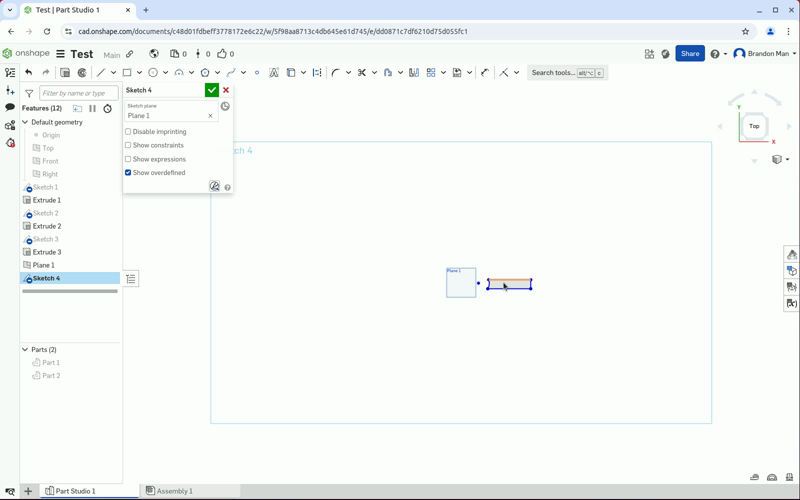
scroll(6)
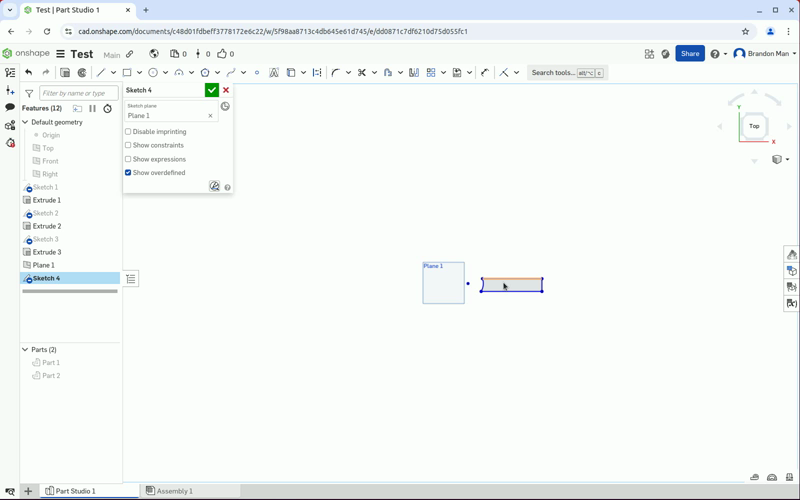
scroll(6)
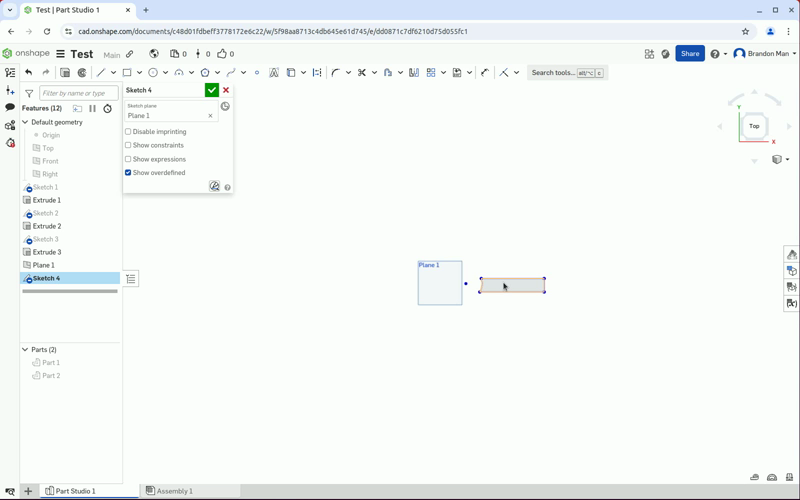
scroll(6)
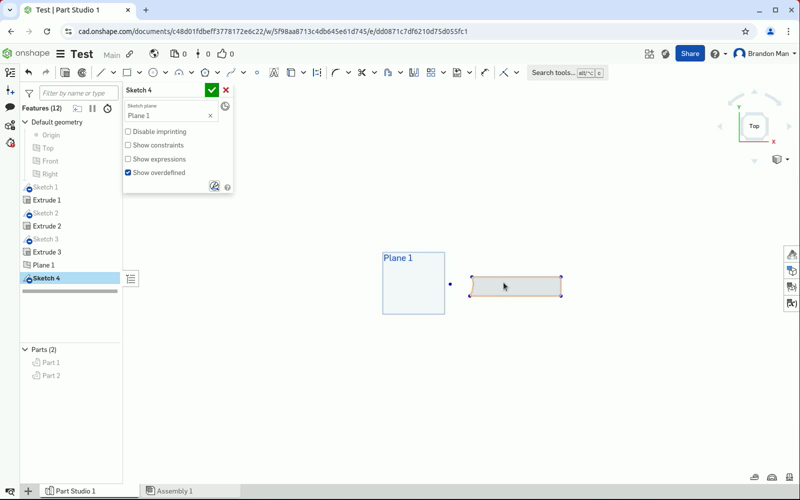
scroll(6)
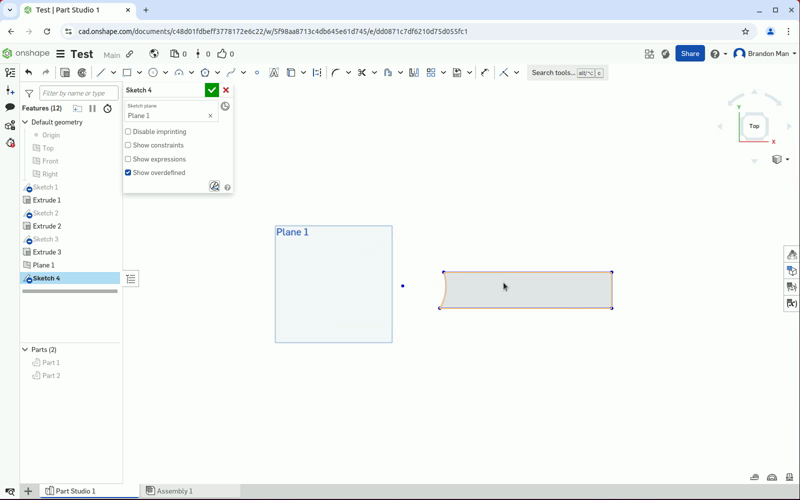
scroll(6)
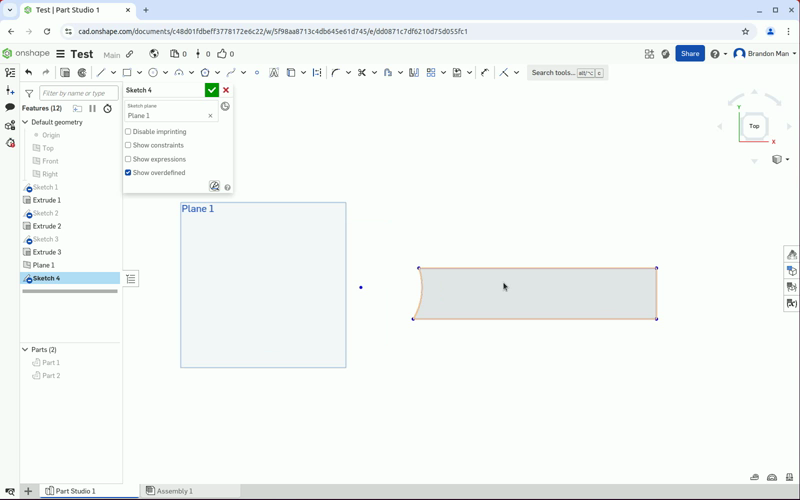
scroll(6)
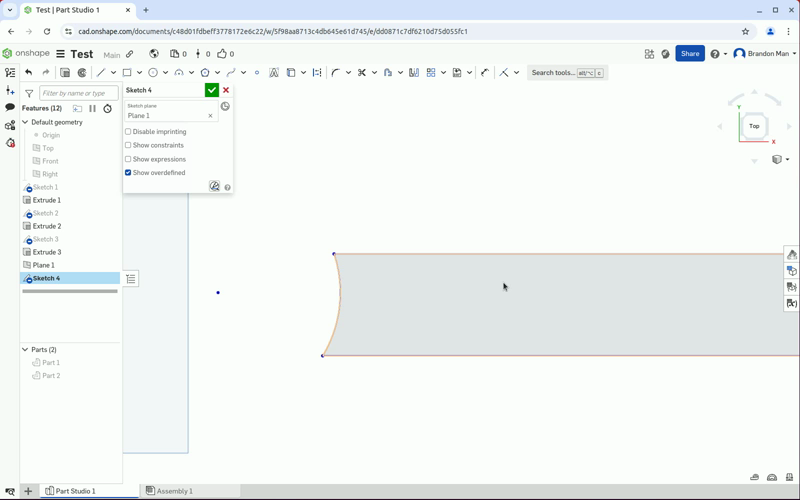
click(503, 282)
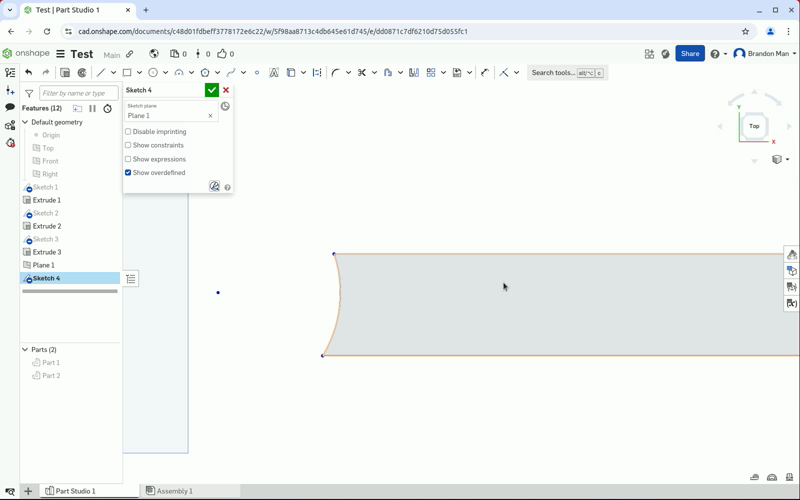
scroll(-6)
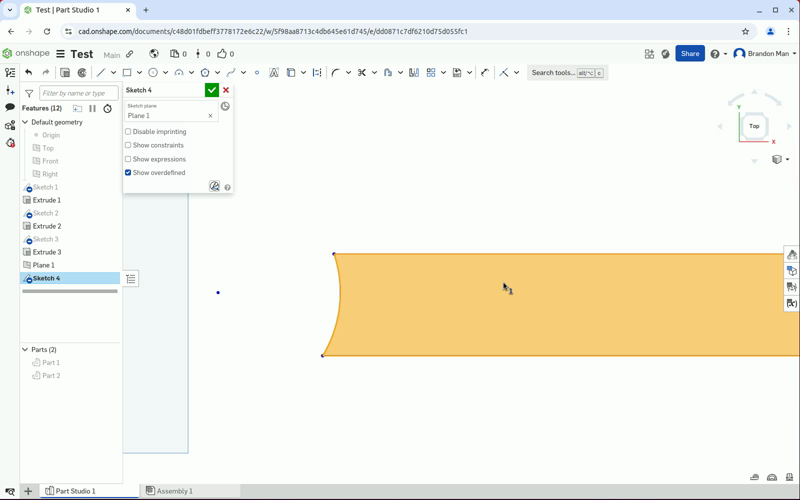
scroll(-6)
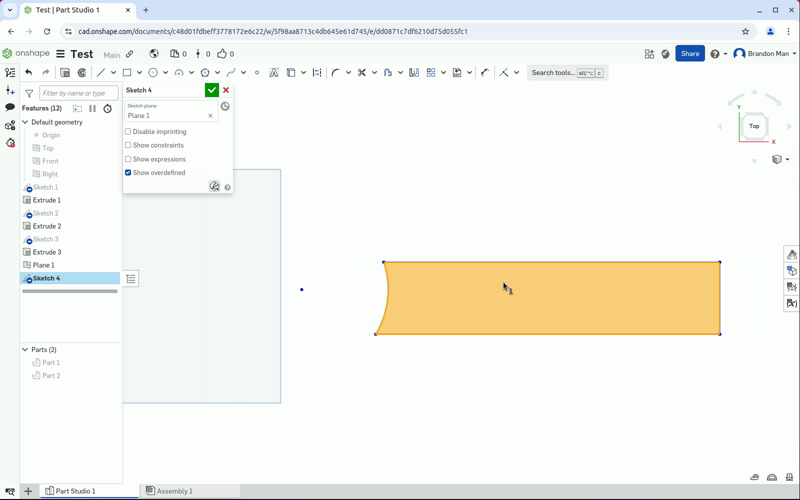
scroll(-6)
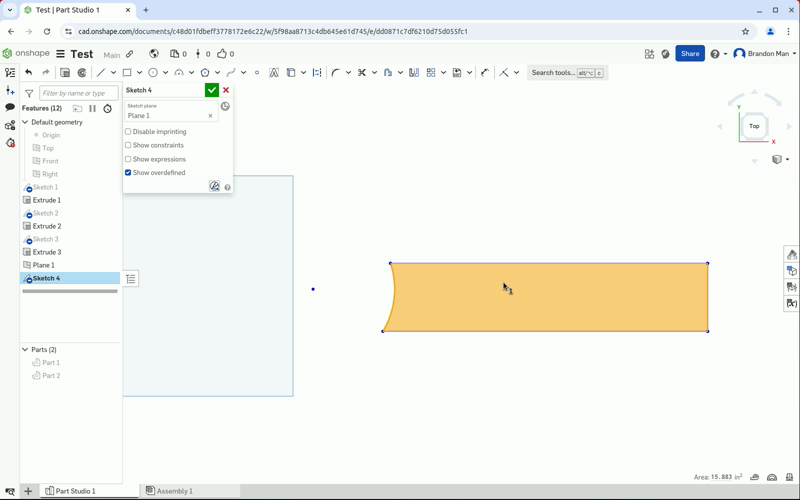
scroll(-6)
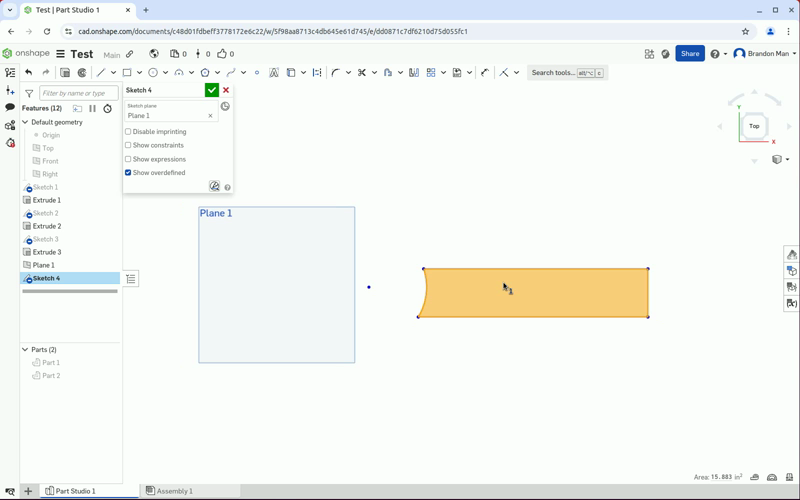
scroll(-6)
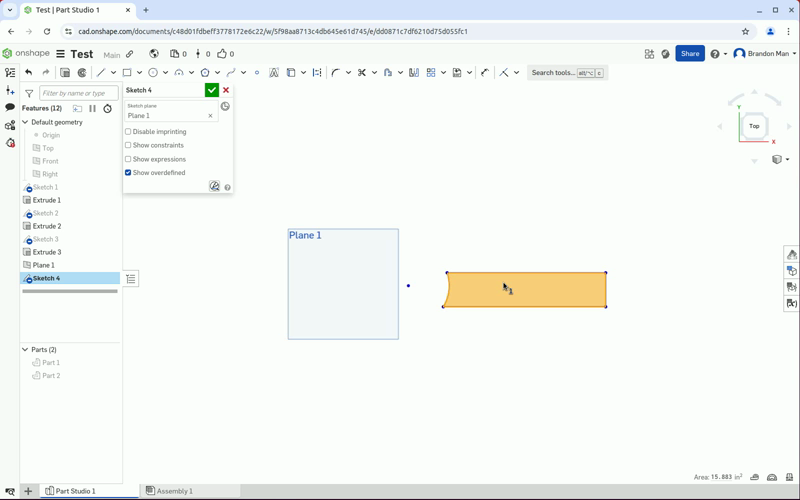
scroll(-6)
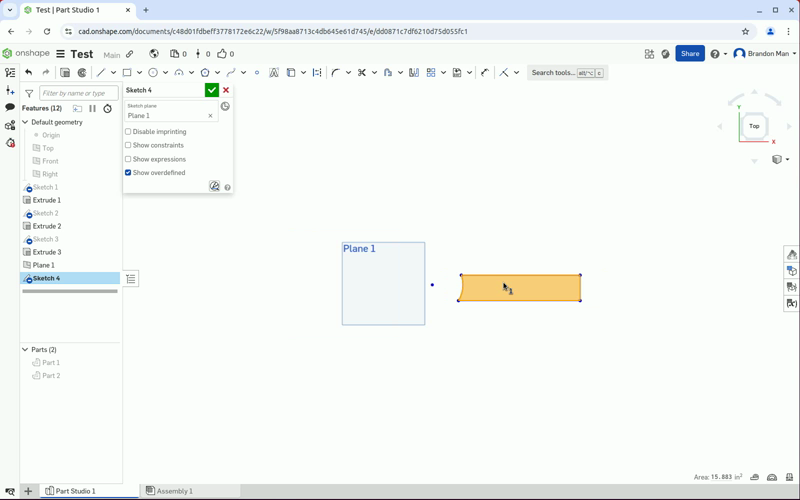
scroll(-6)
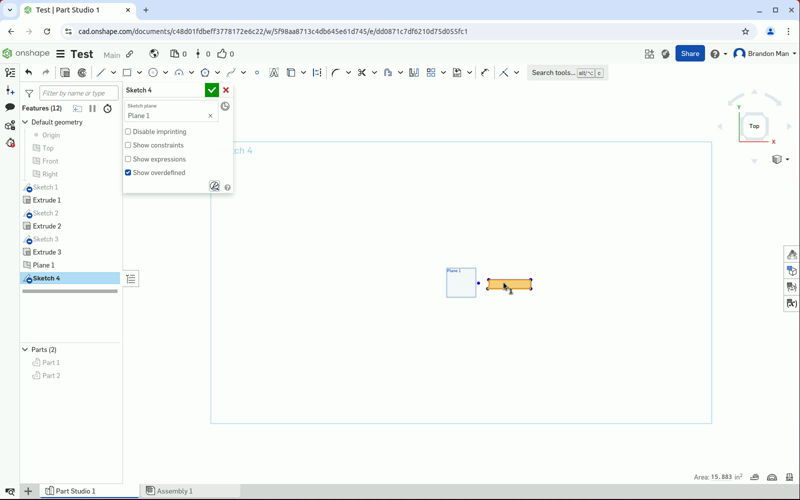
mouse_move(73, 352)
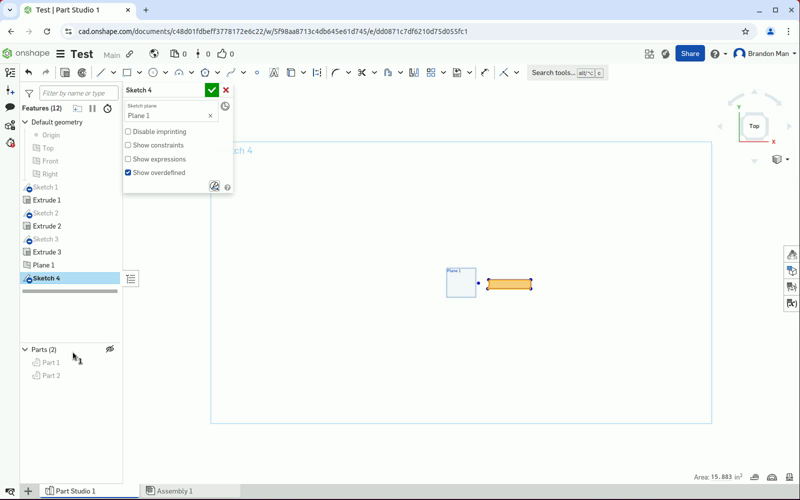
key(shift+y)
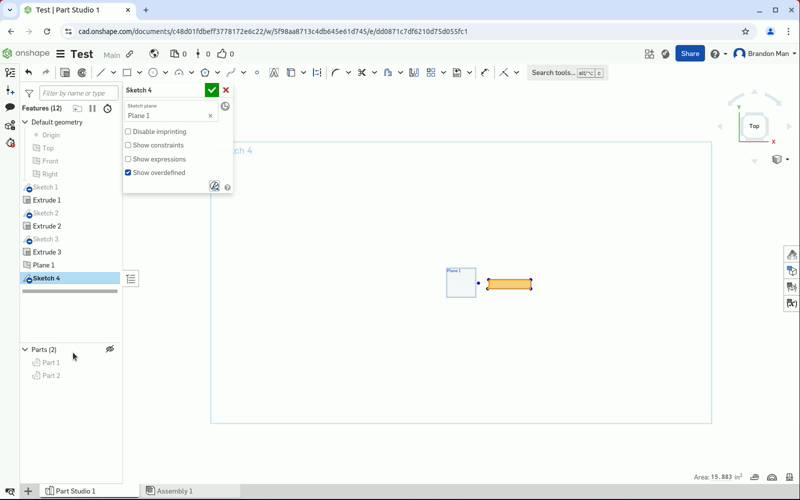
key(shift+e)
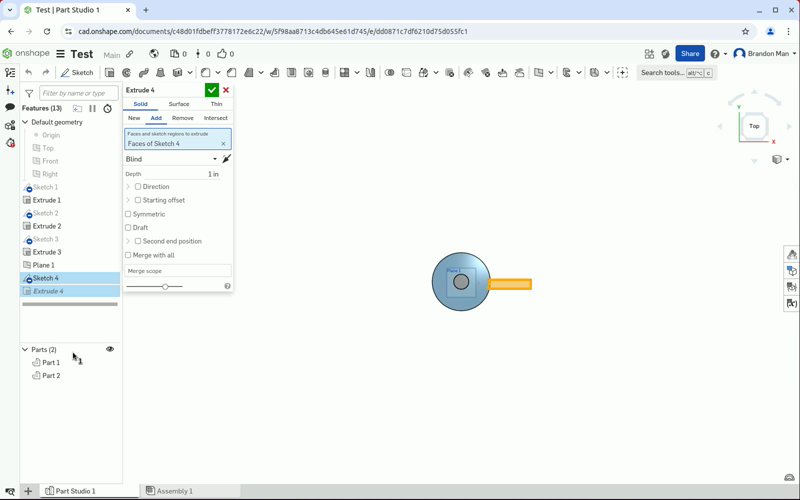
mouse_move(143, 106)
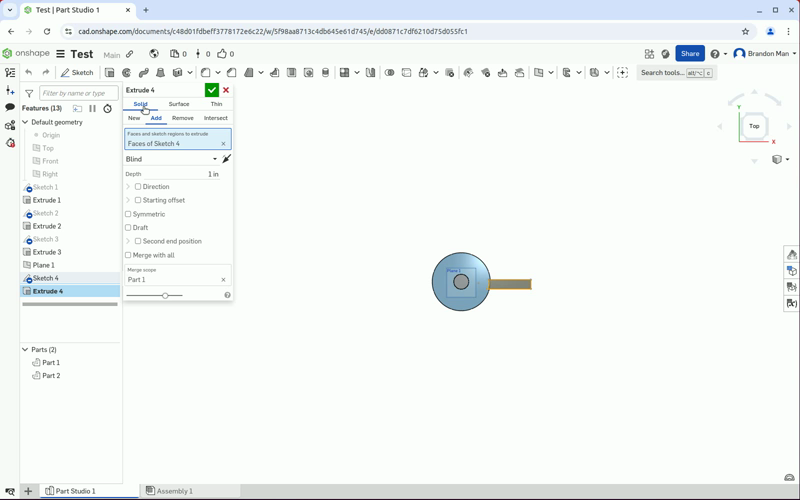
click(143, 106)
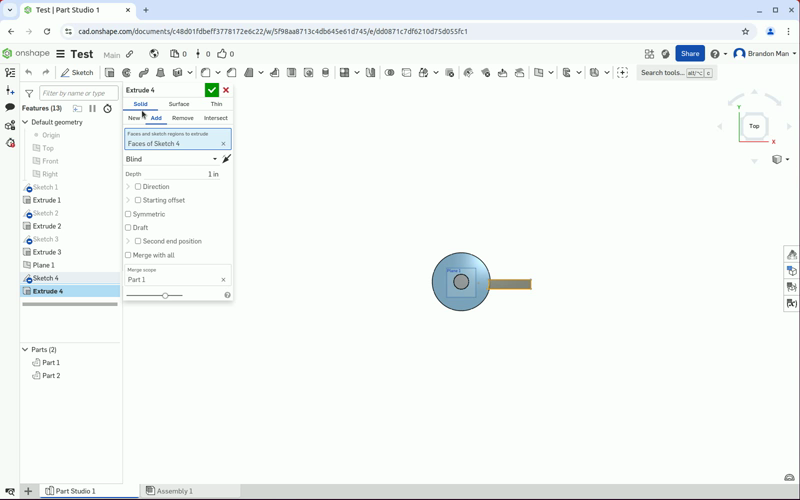
mouse_move(137, 120)
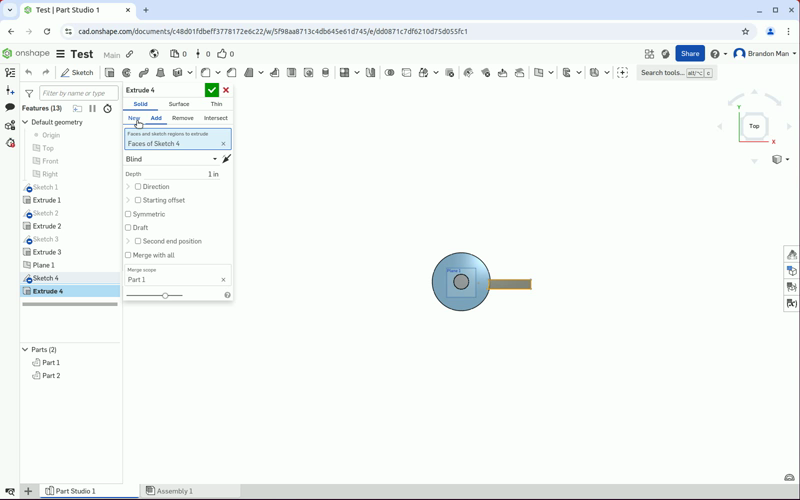
click(137, 120)
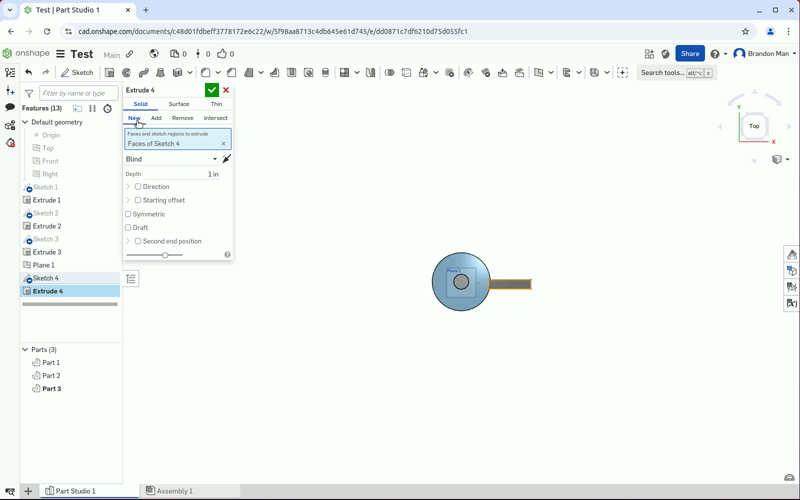
key(tab, 4)
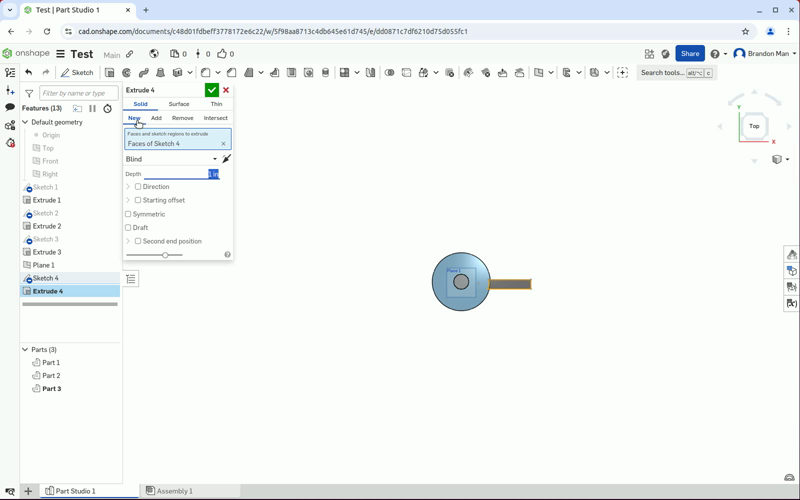
text(11.554)
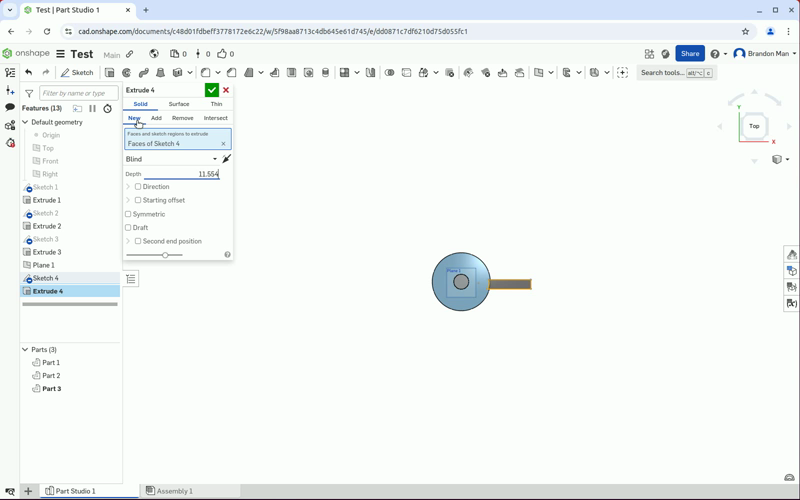
key(enter)
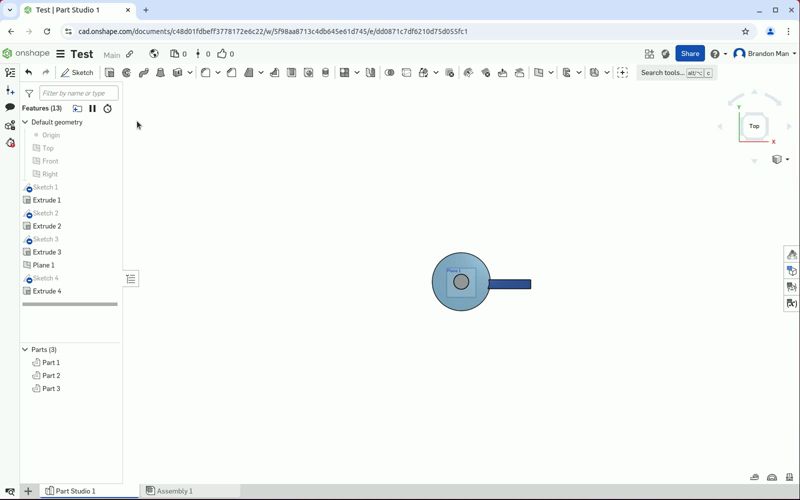
key(shift+h)
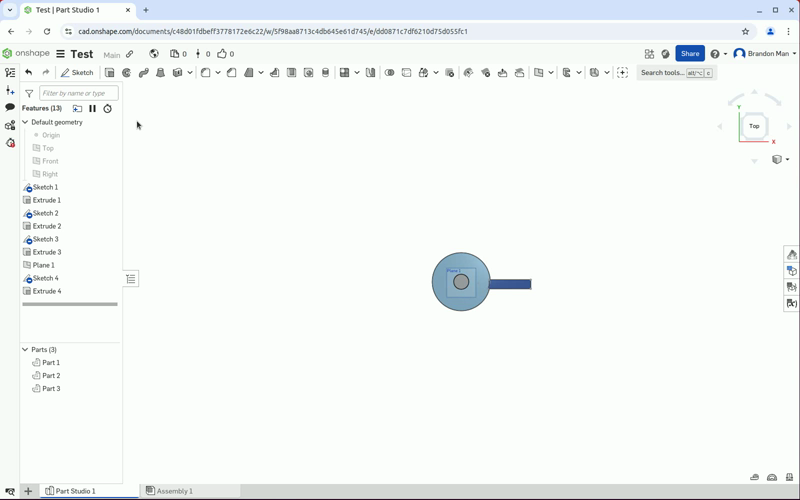
key(shift+h)
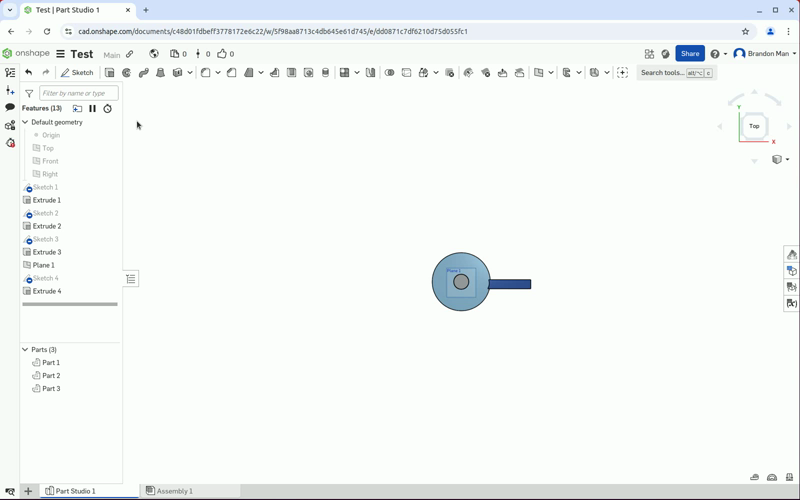
mouse_move(73, 189)
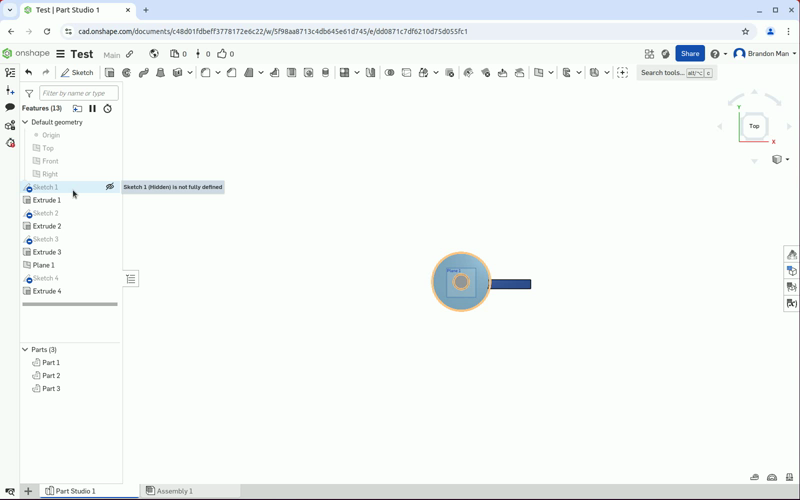
click(73, 189)
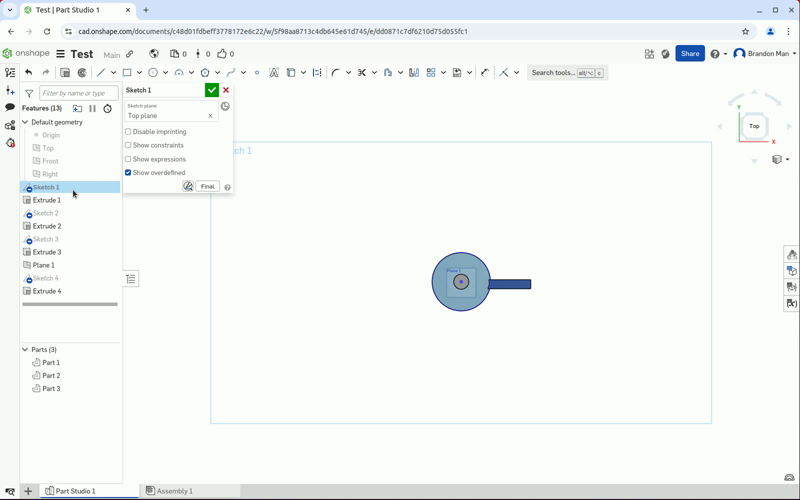
mouse_move(229, 92)
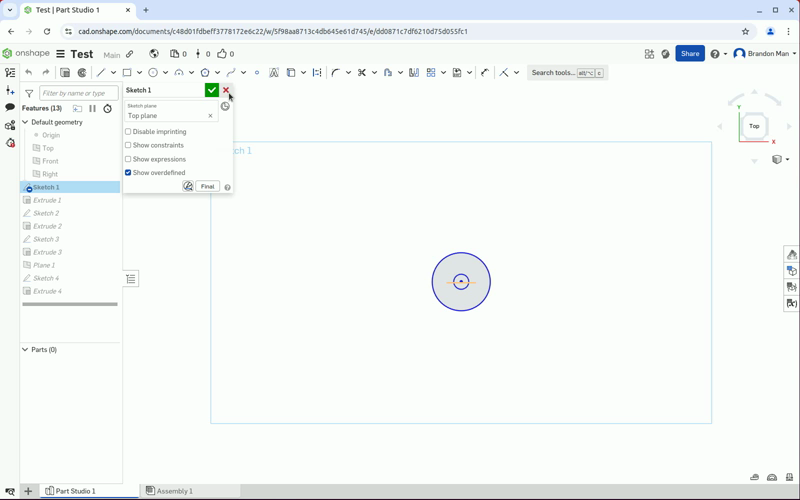
click(229, 92)
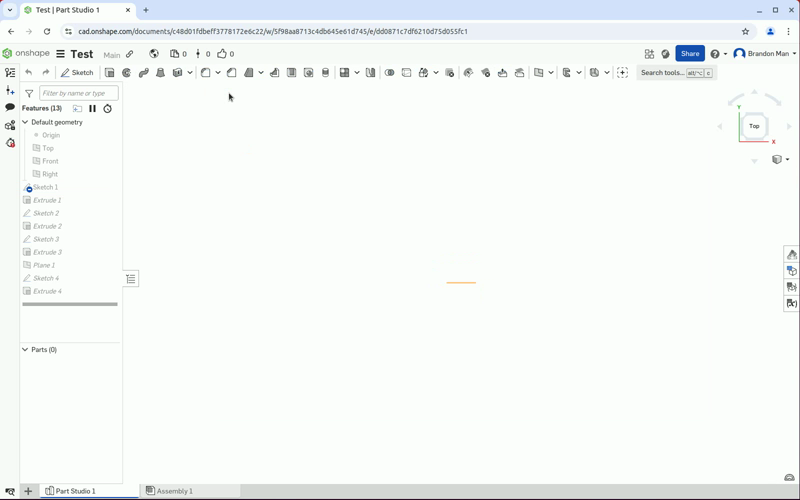
key(shift+s)
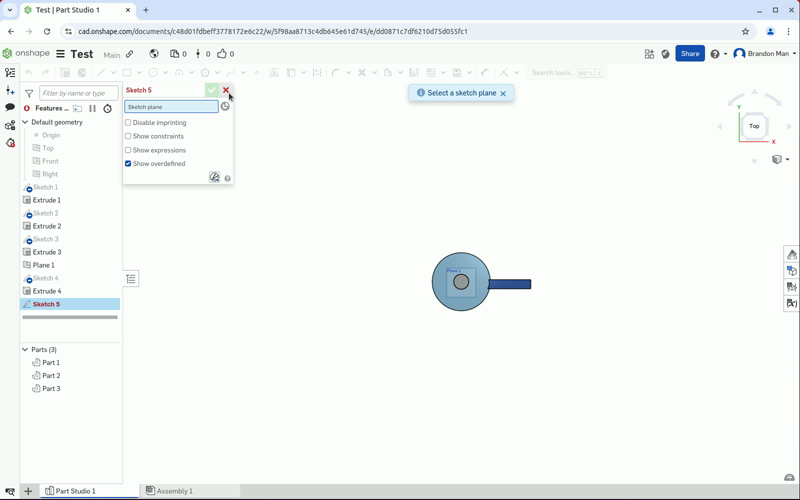
mouse_move(73, 267)
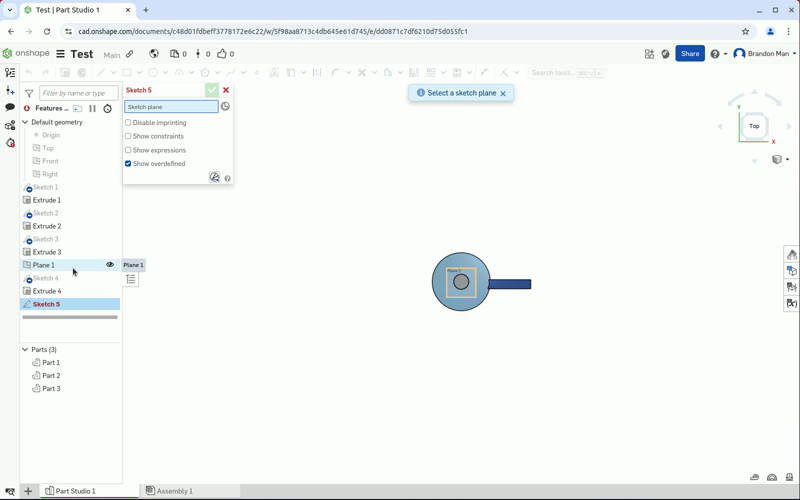
click(73, 267)
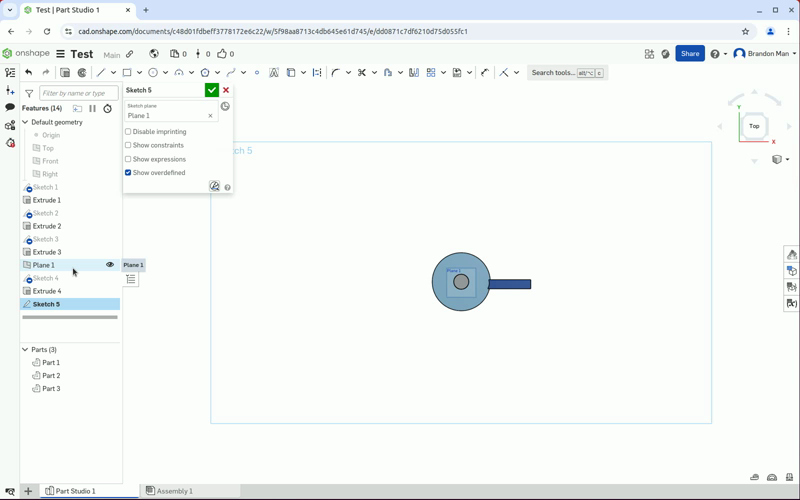
mouse_move(73, 352)
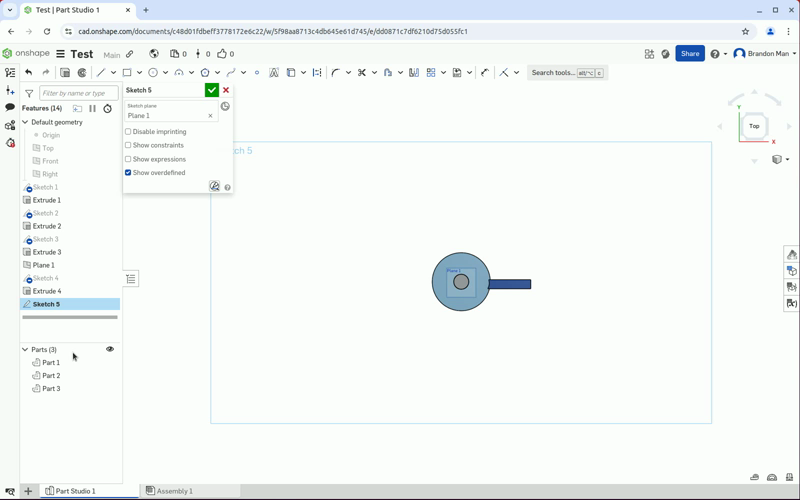
key(y)
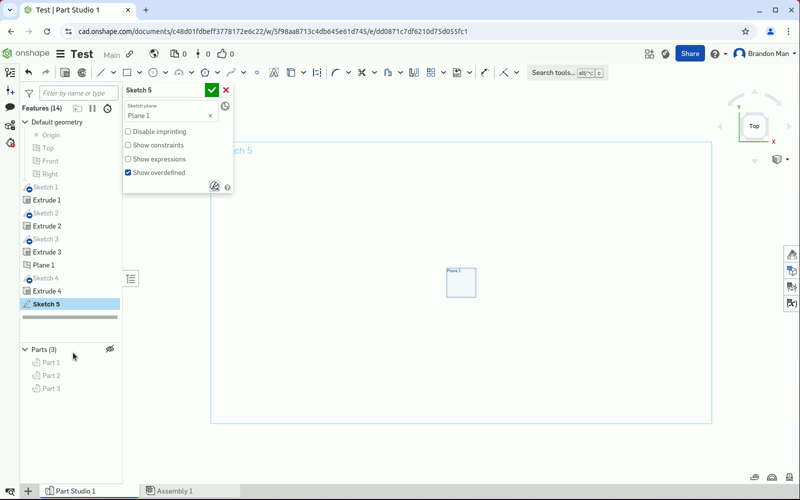
key(l)
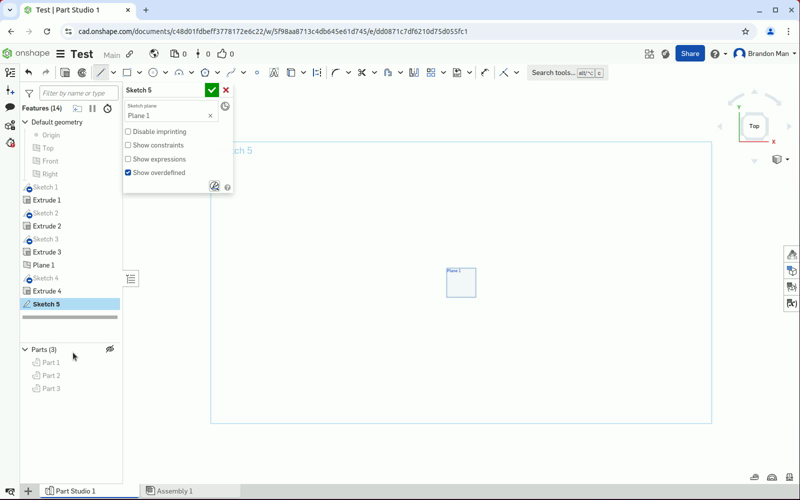
key_down(shift)
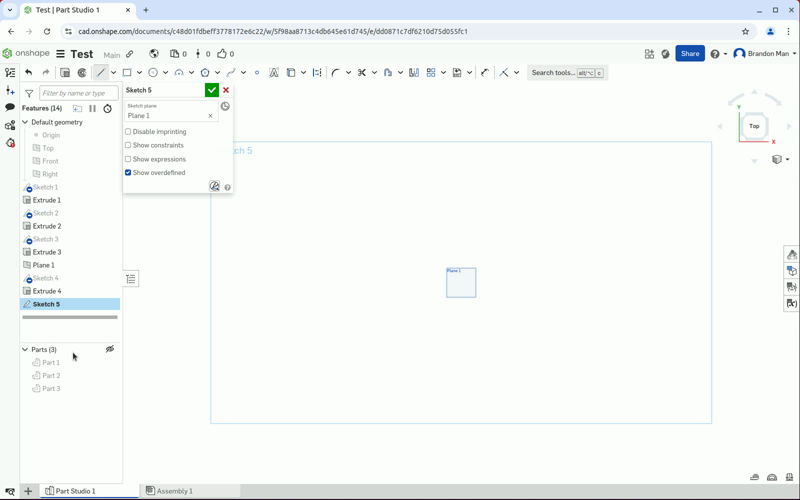
mouse_move(465, 288)
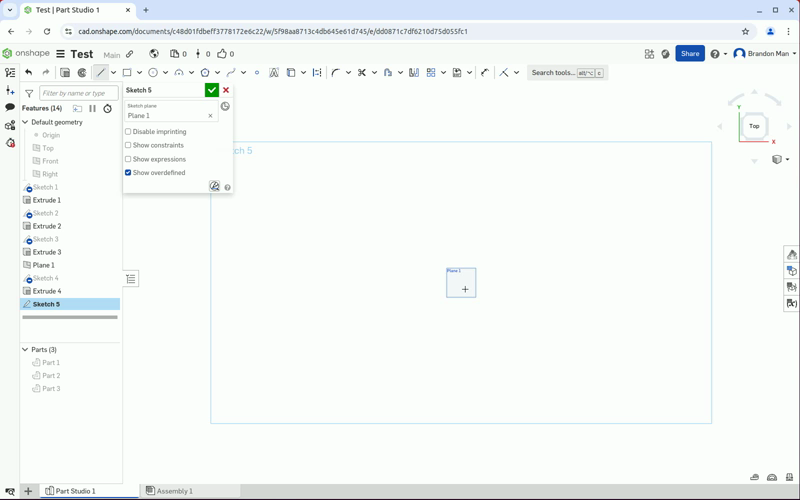
click(465, 288)
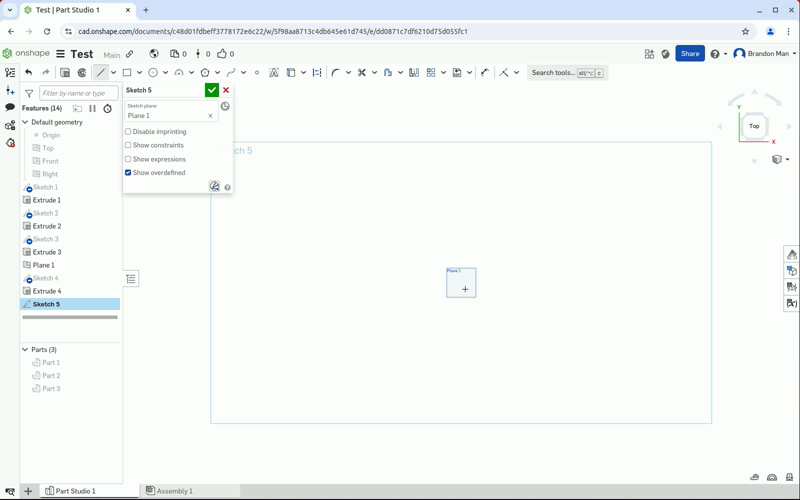
key_up(shift)
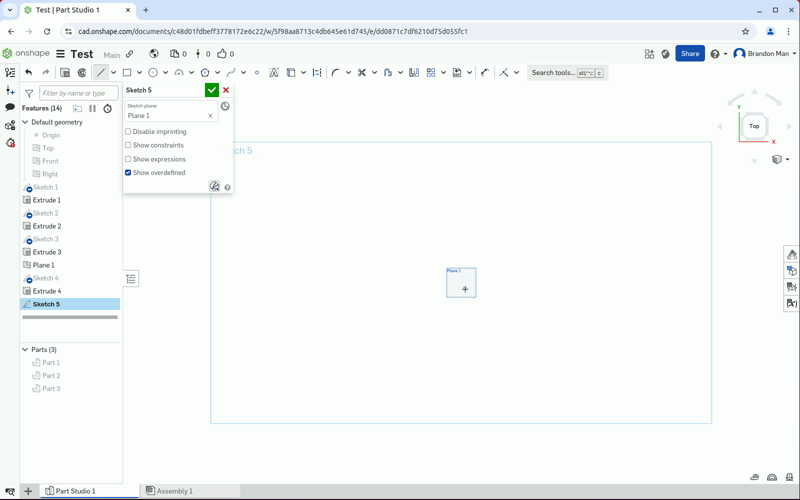
key_down(shift)
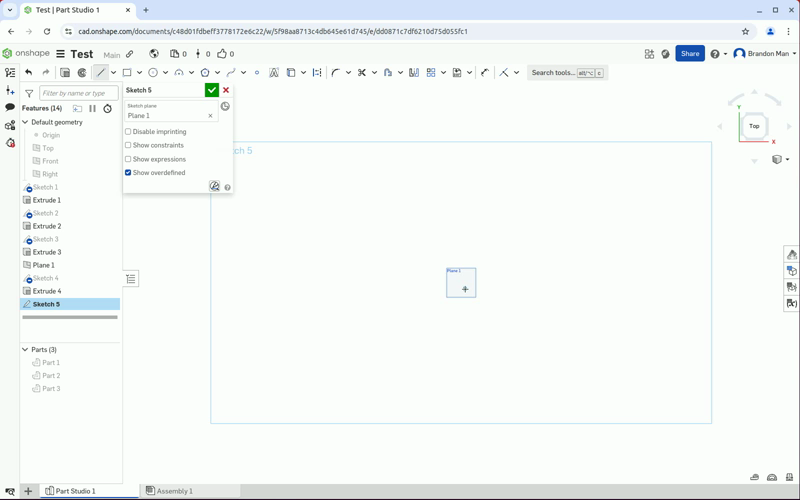
mouse_move(495, 288)
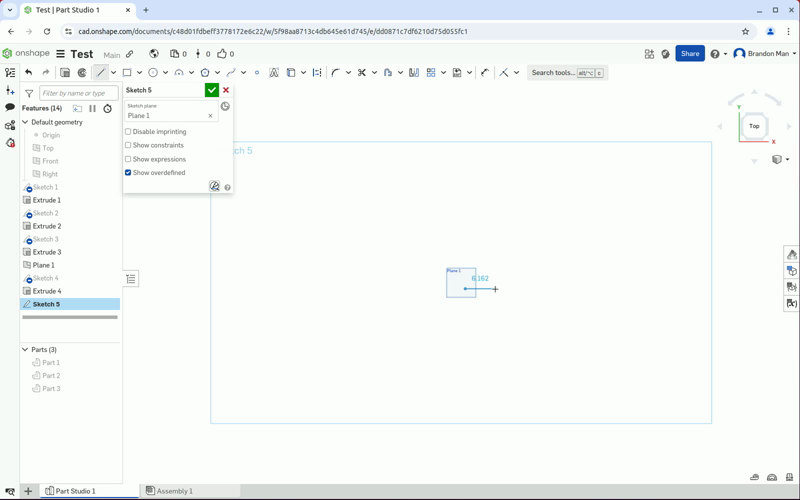
mouse_move(488, 288)
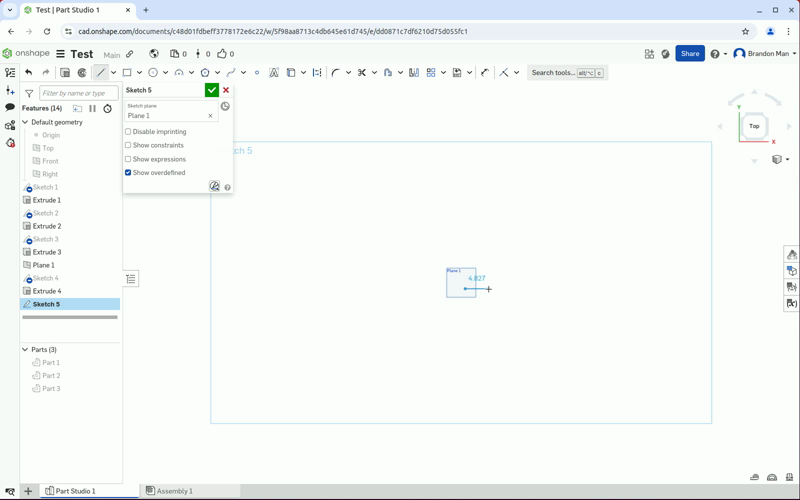
click(488, 288)
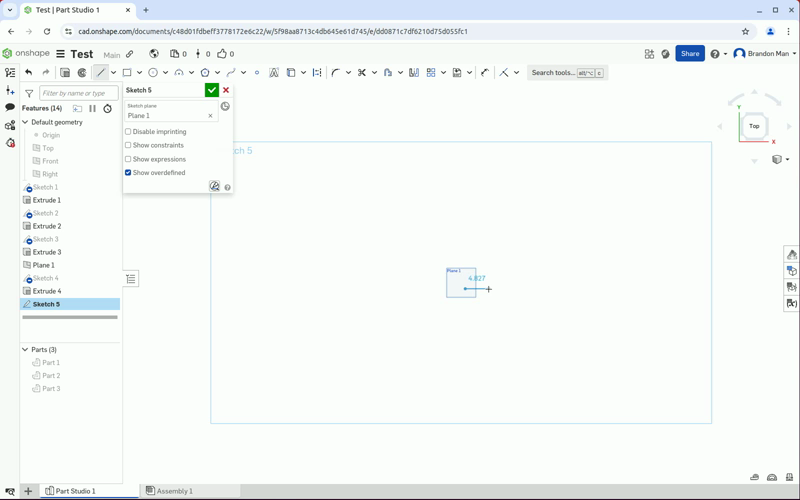
key_up(shift)
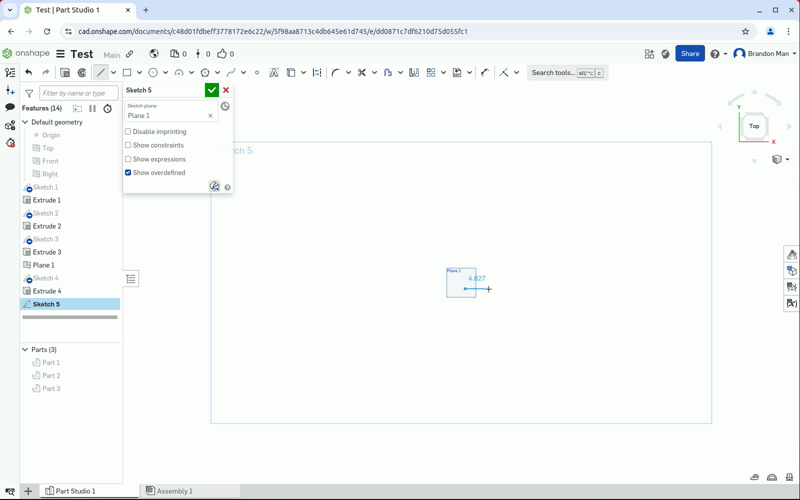
key(esc)
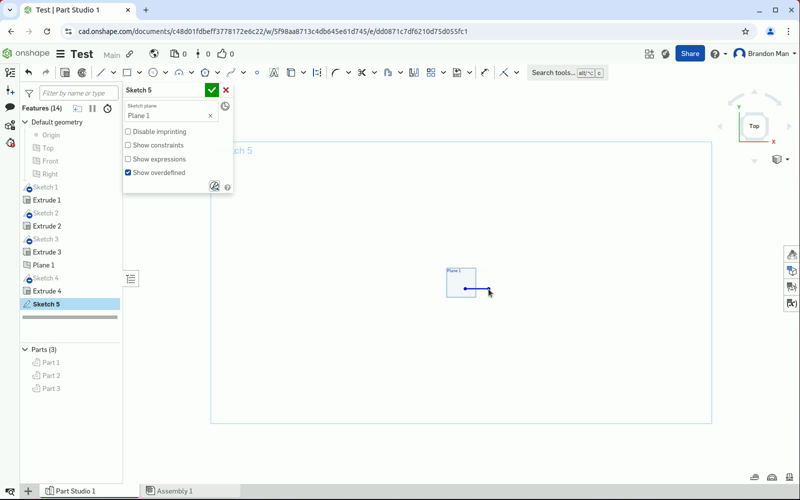
key(a)
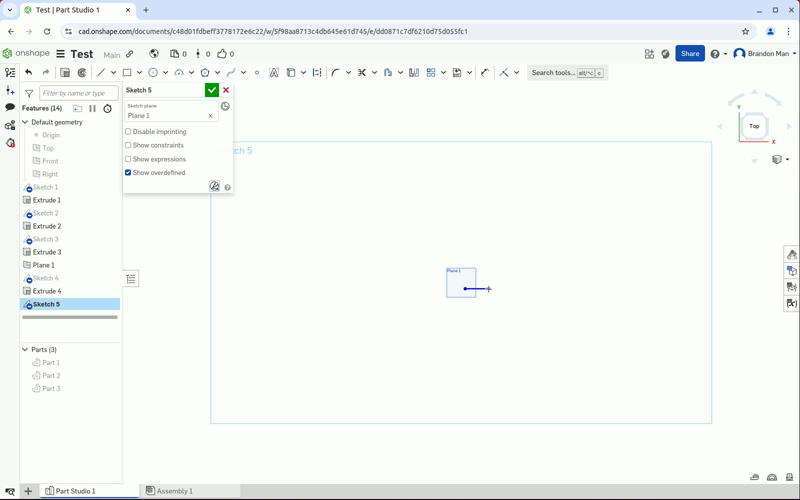
mouse_move(488, 288)
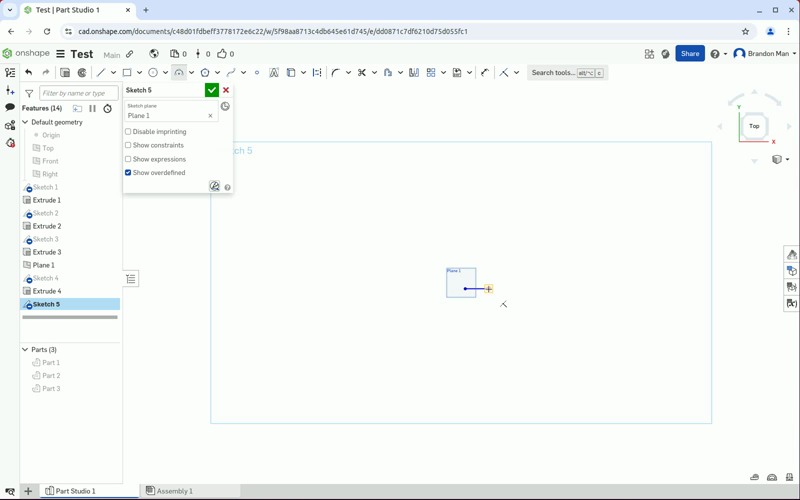
click(488, 288)
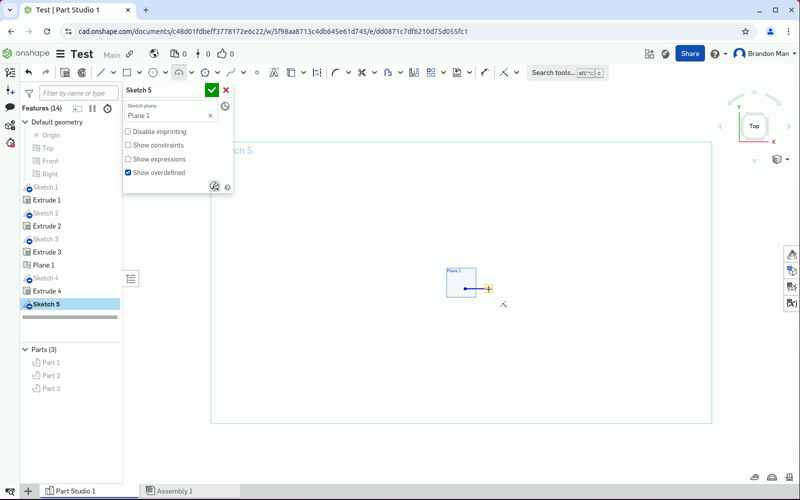
key_down(shift)
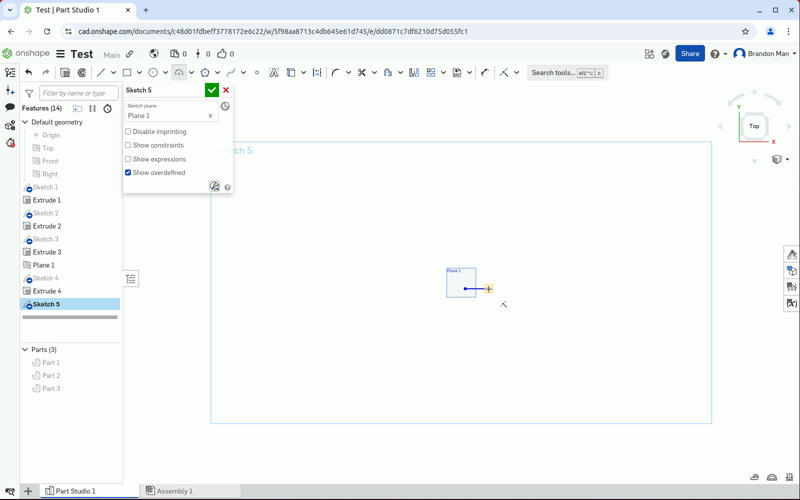
mouse_move(489, 279)
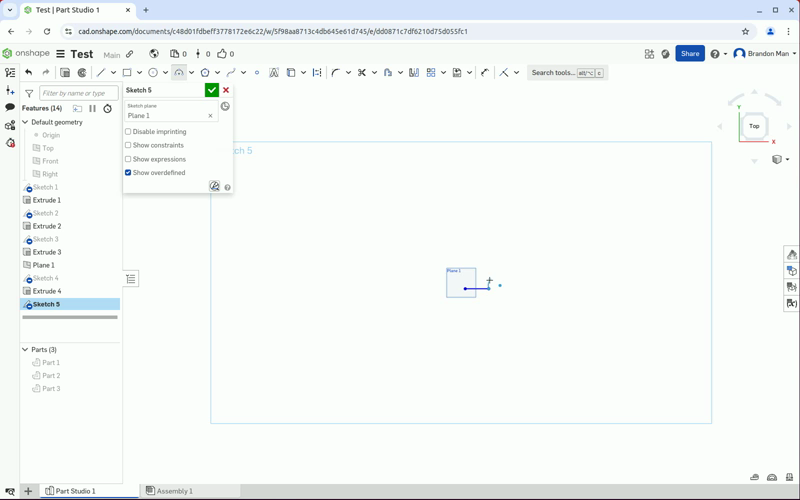
click(489, 279)
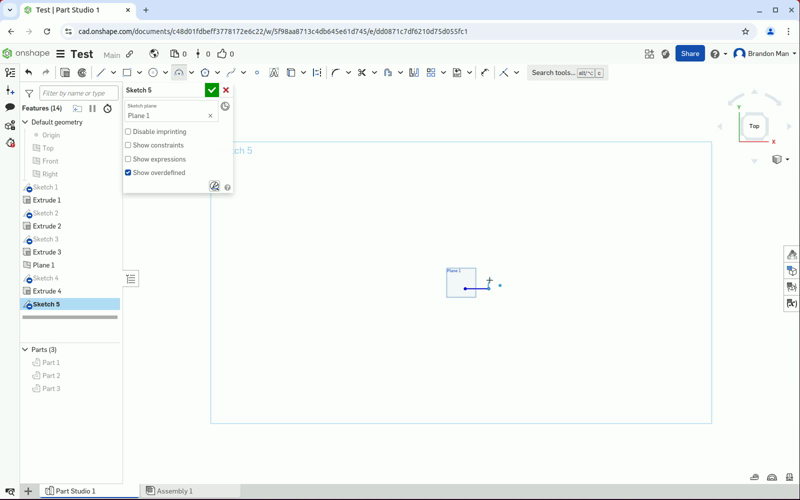
mouse_move(490, 284)
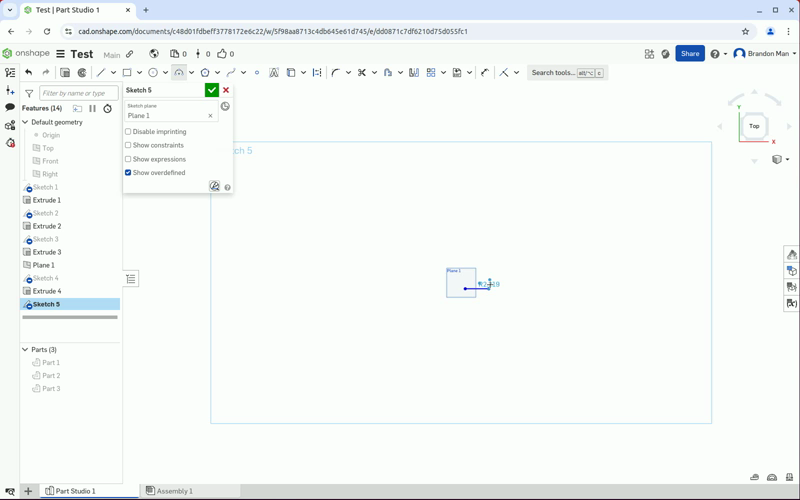
click(490, 284)
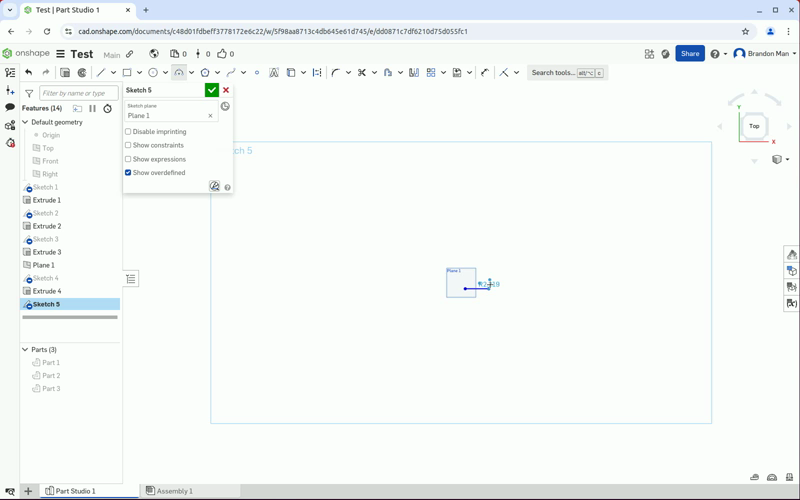
key_up(shift)
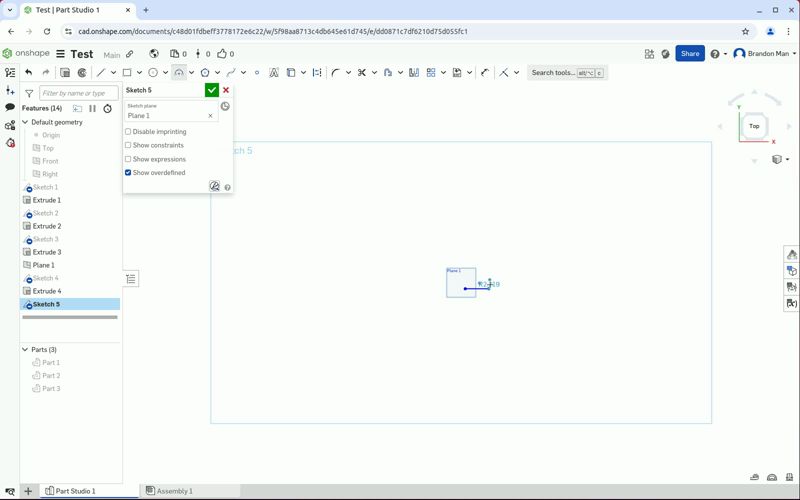
key(esc)
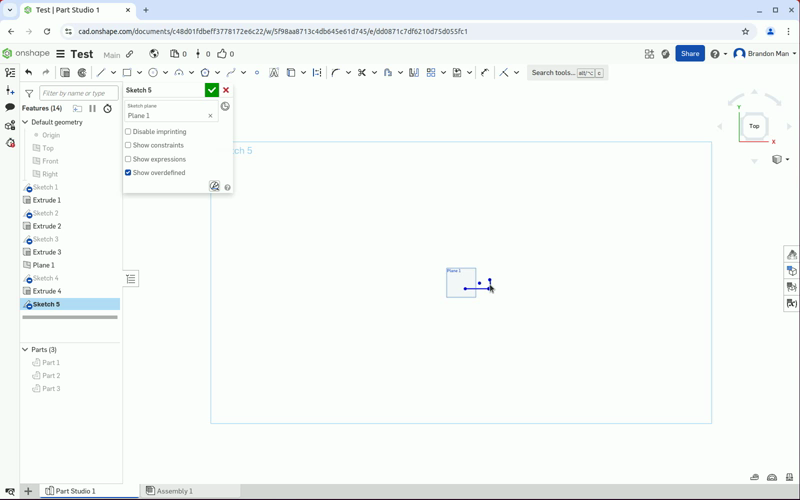
key(l)
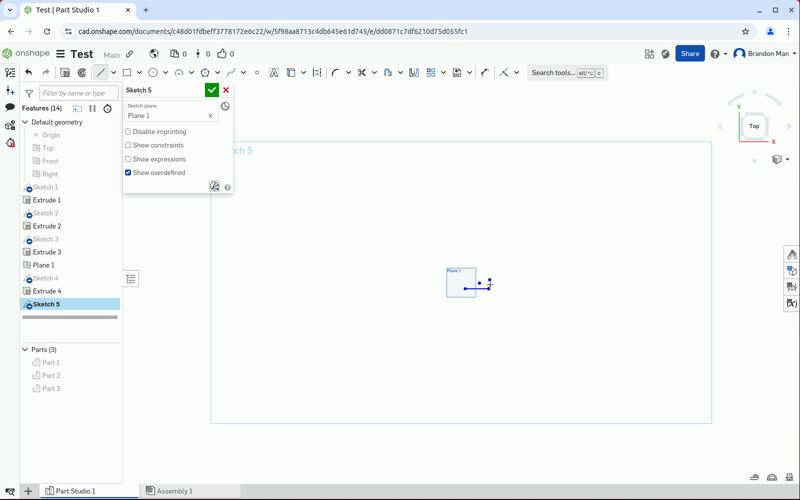
mouse_move(489, 279)
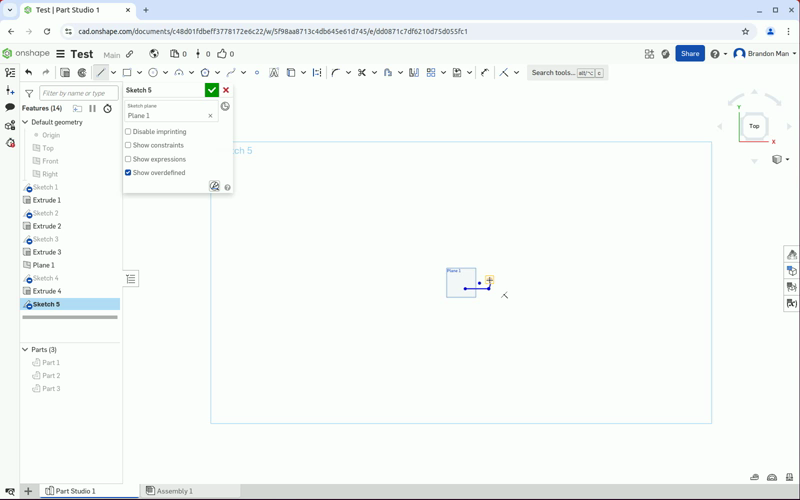
click(489, 279)
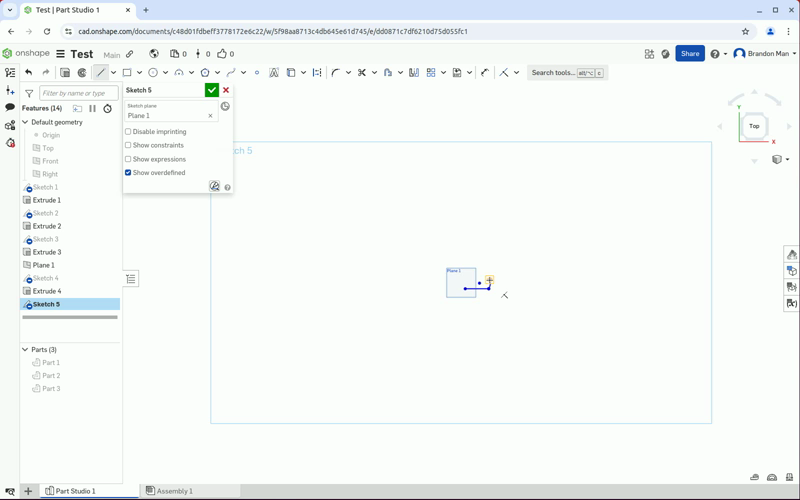
key_down(shift)
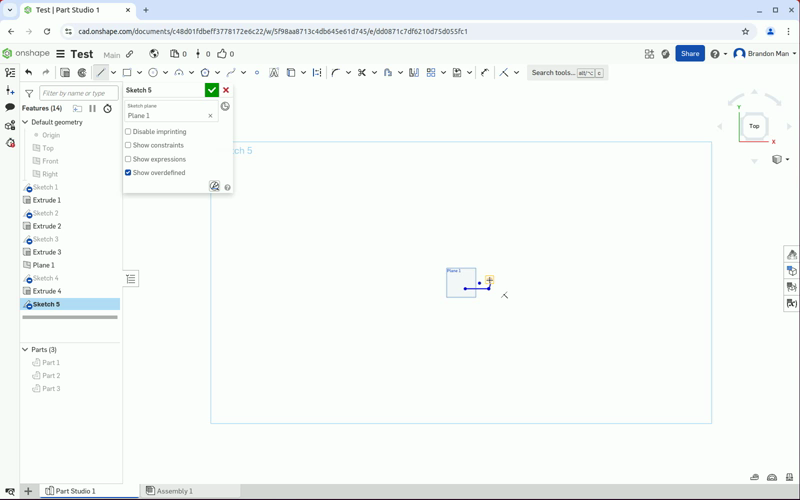
mouse_move(519, 279)
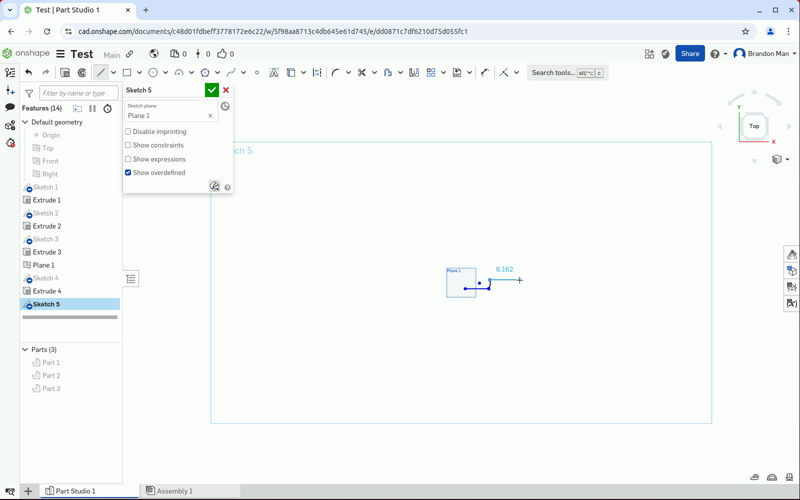
mouse_move(465, 279)
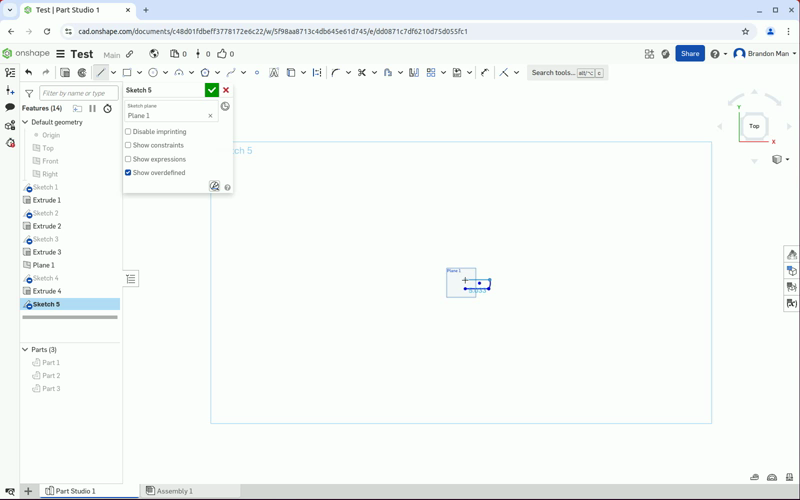
click(465, 279)
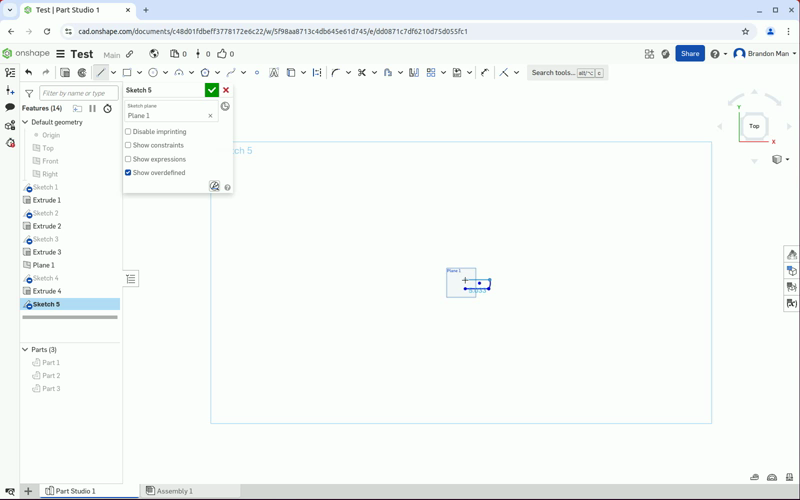
key_up(shift)
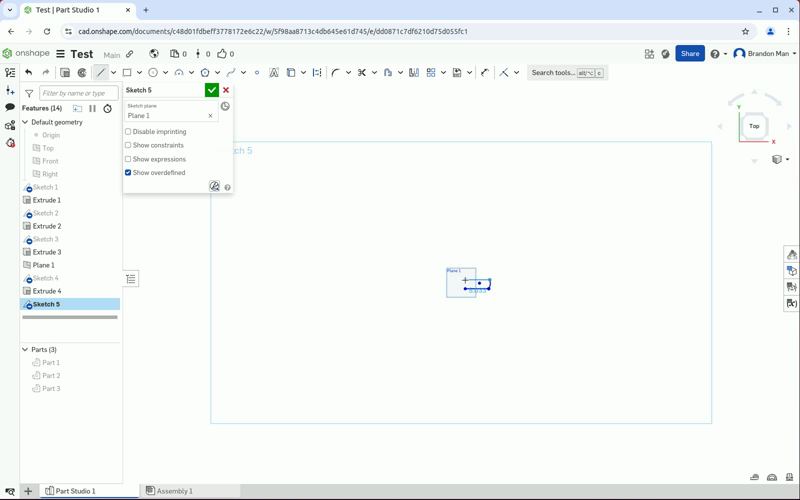
mouse_move(495, 279)
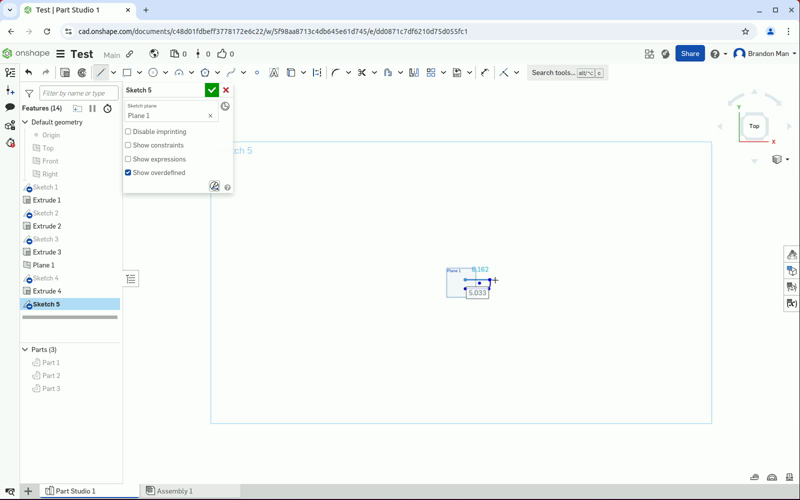
key_down(shift)
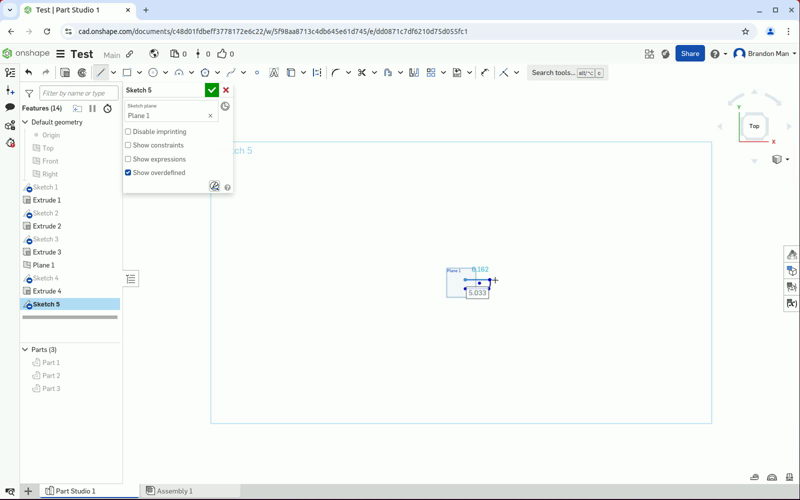
mouse_move(465, 288)
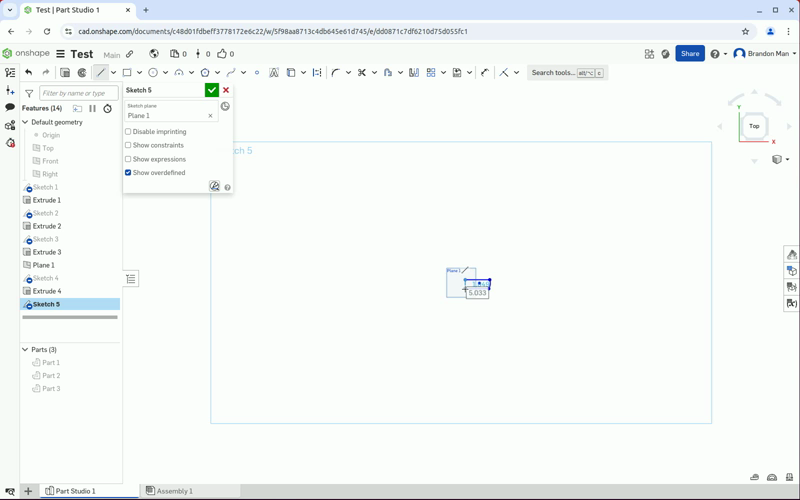
key_up(shift)
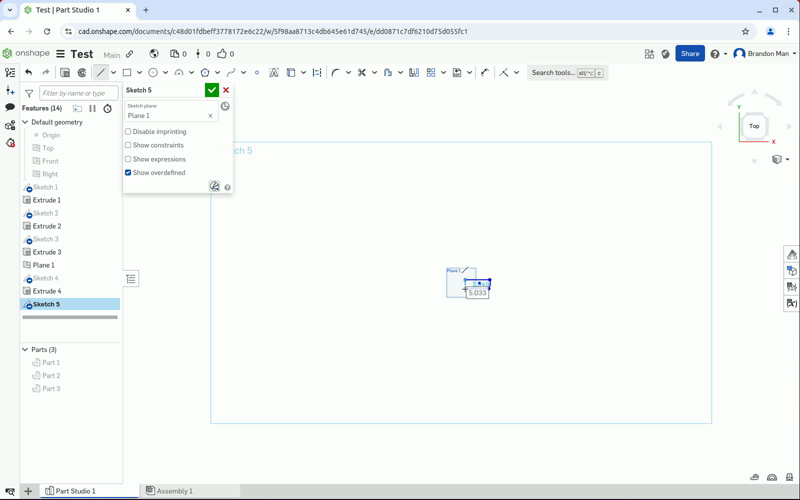
click(465, 288)
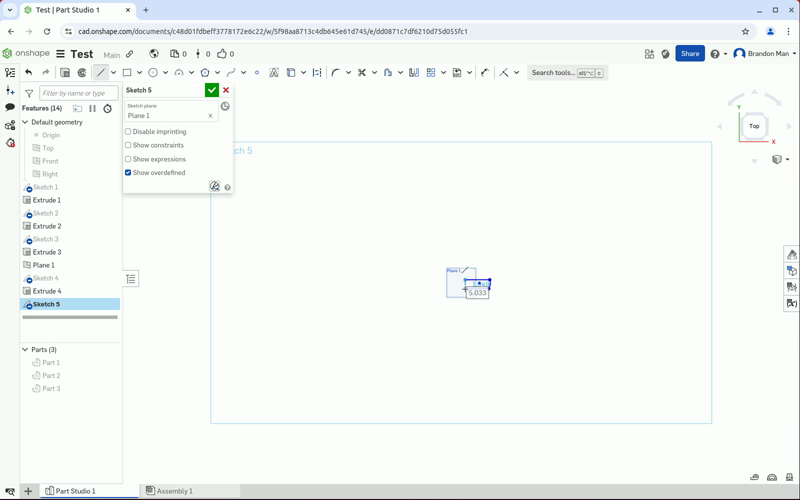
key(esc)
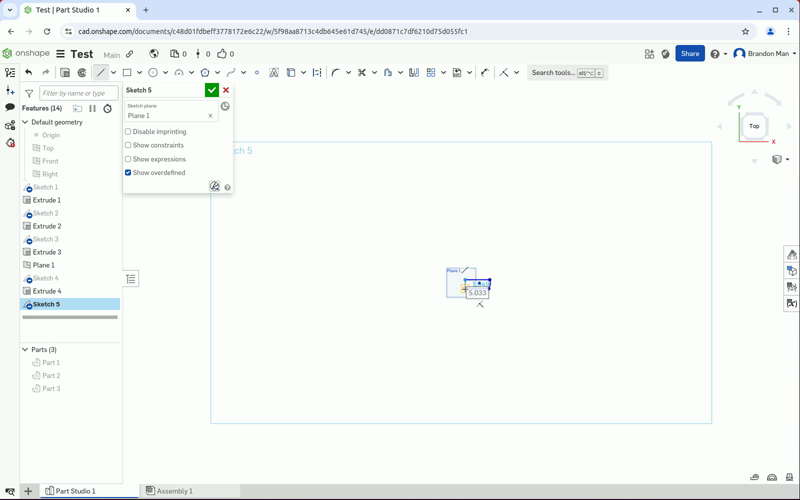
mouse_move(488, 286)
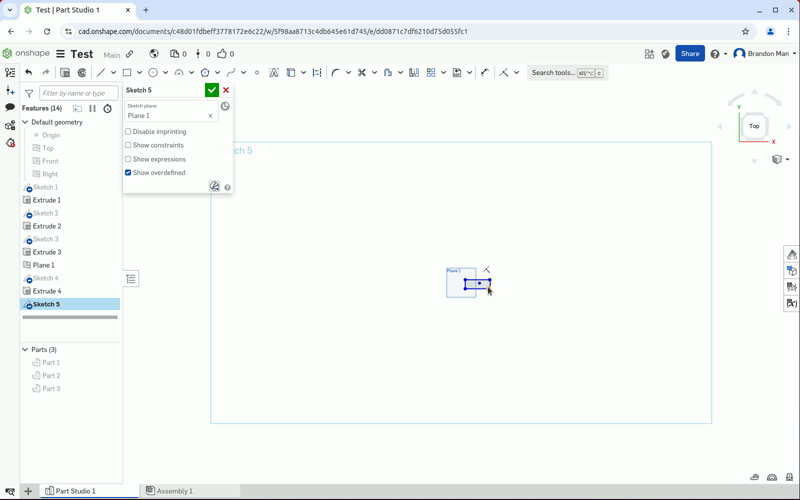
scroll(6)
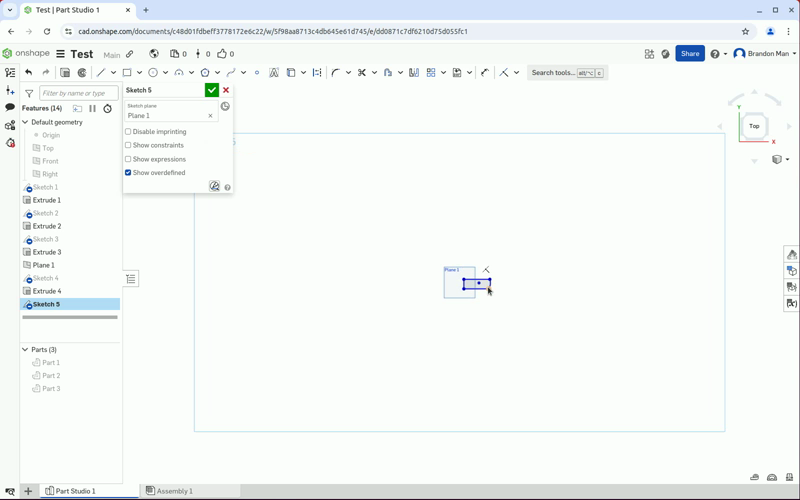
scroll(6)
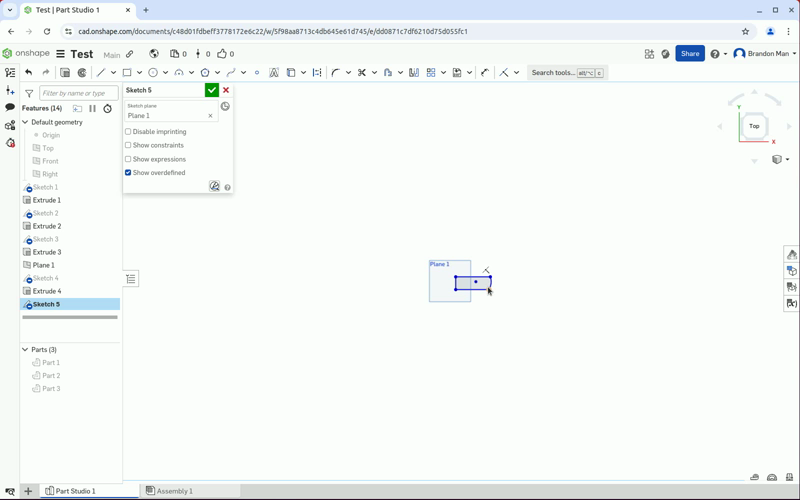
scroll(6)
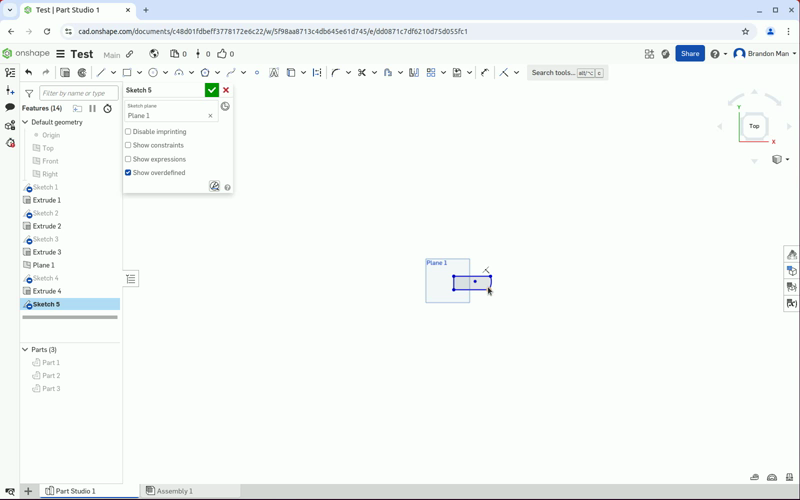
scroll(6)
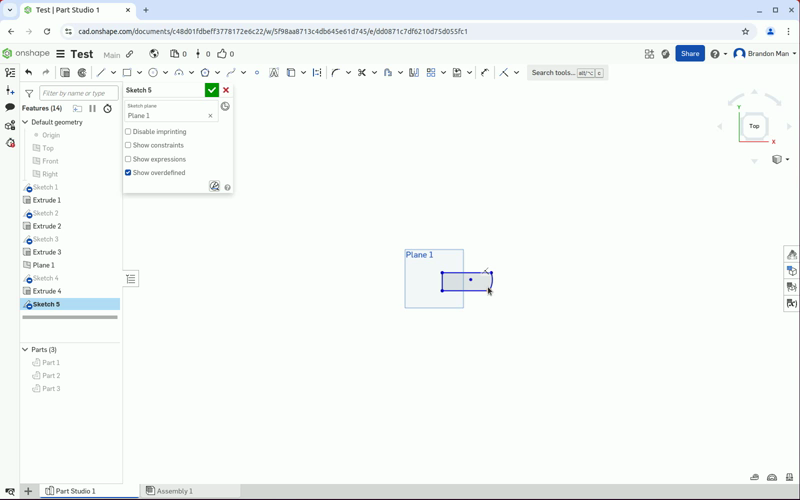
scroll(6)
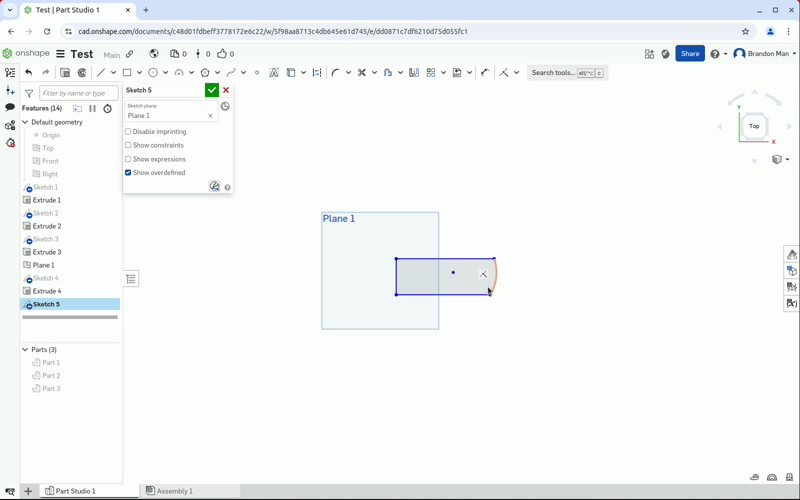
scroll(6)
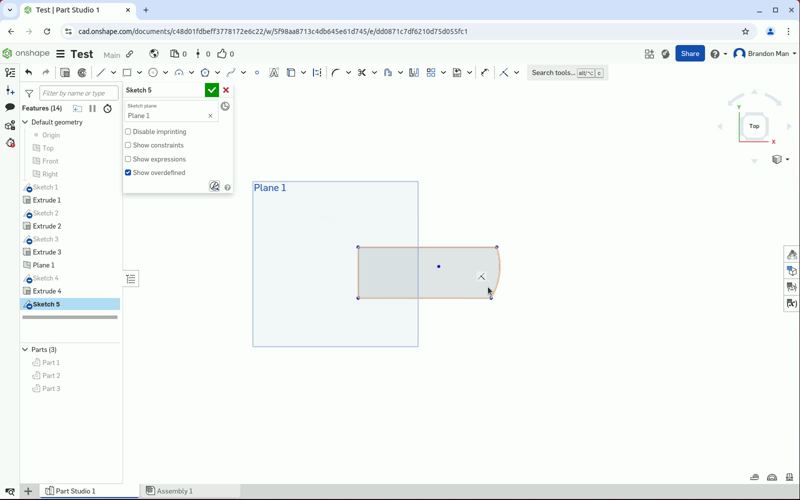
scroll(6)
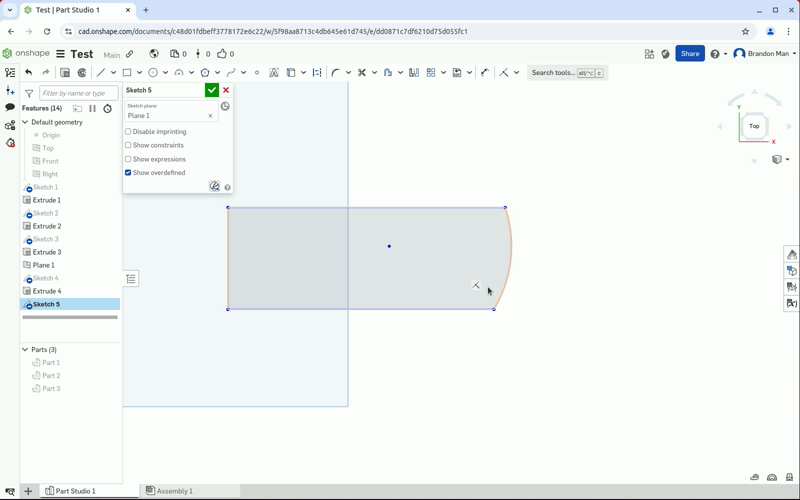
click(488, 286)
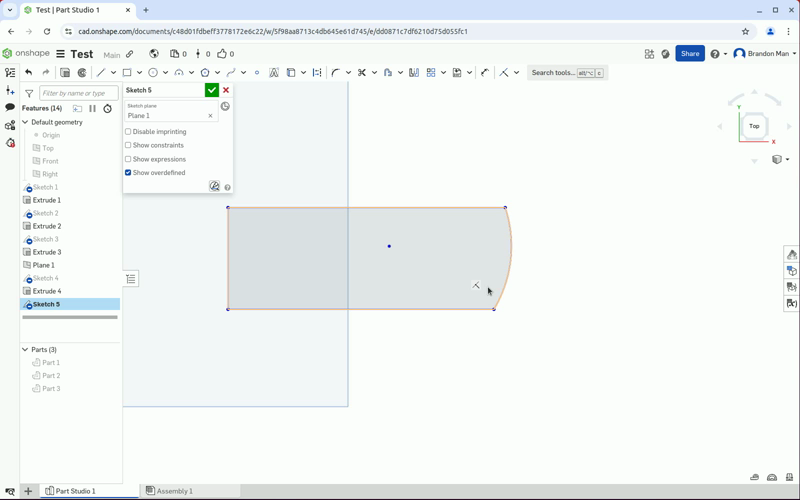
scroll(-6)
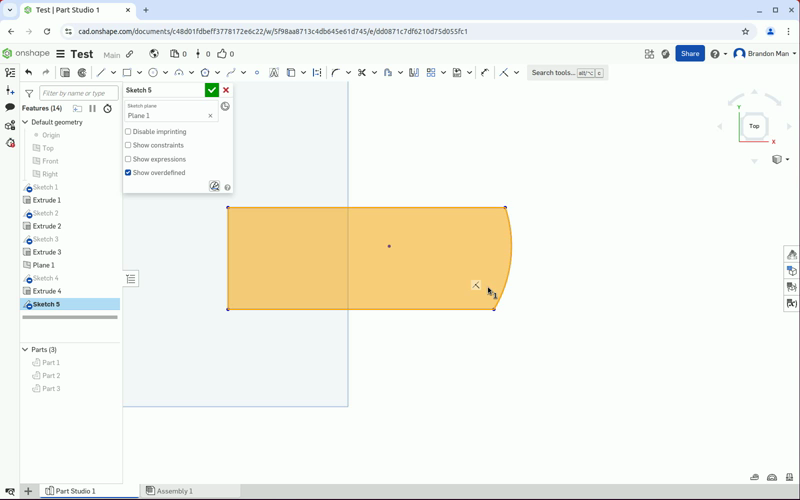
scroll(-6)
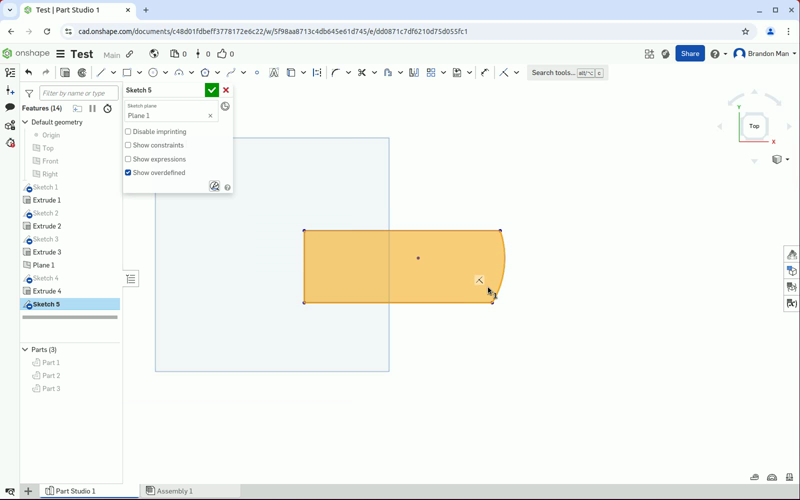
scroll(-6)
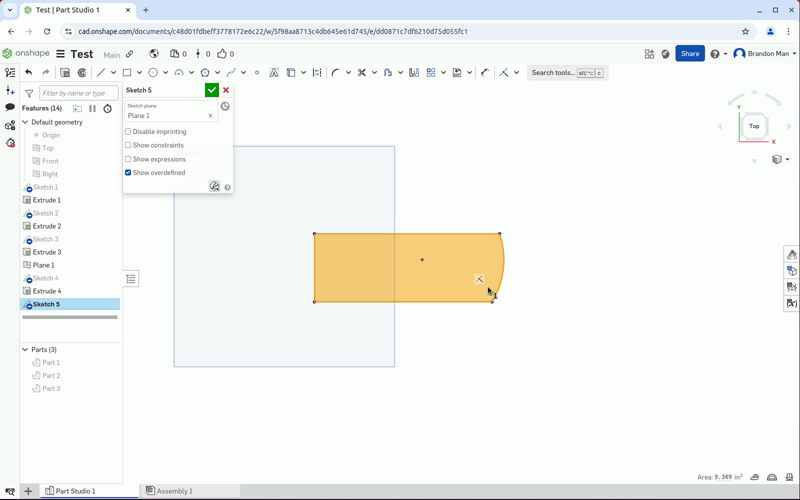
scroll(-6)
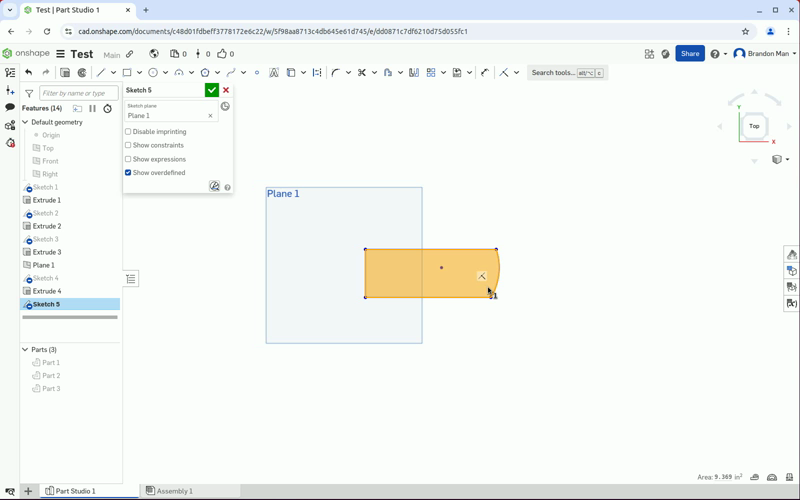
scroll(-6)
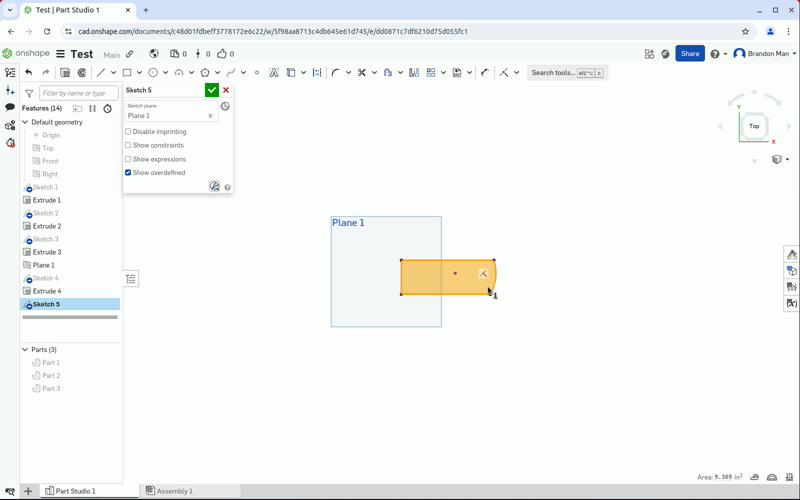
scroll(-6)
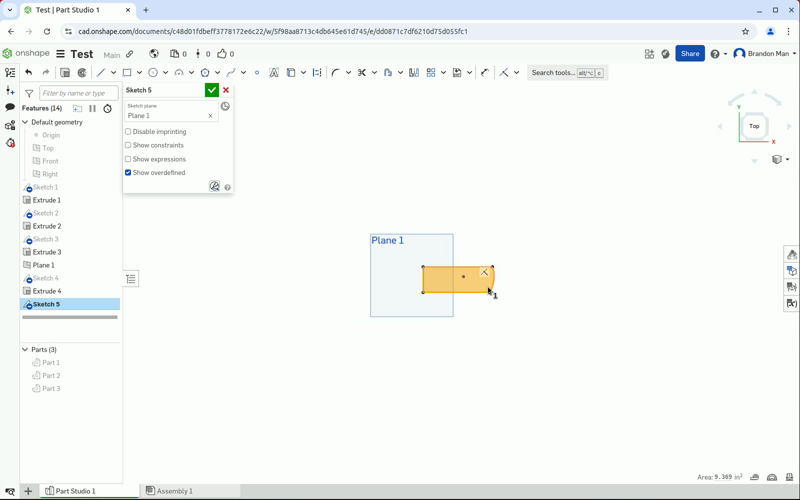
scroll(-6)
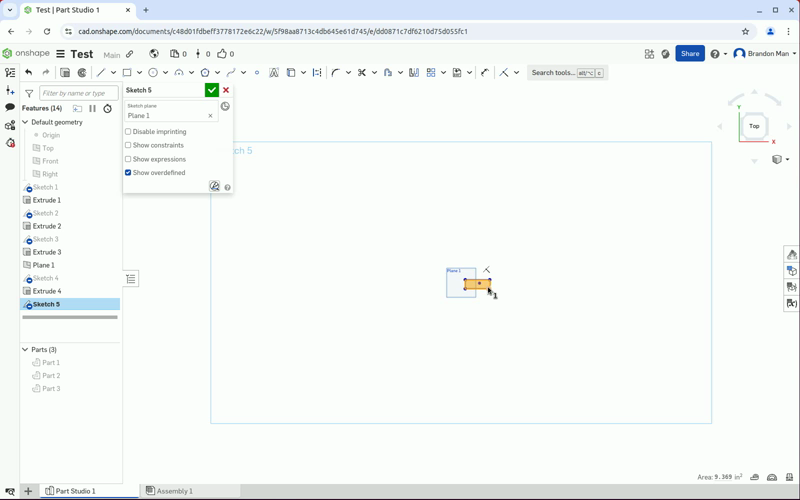
mouse_move(73, 352)
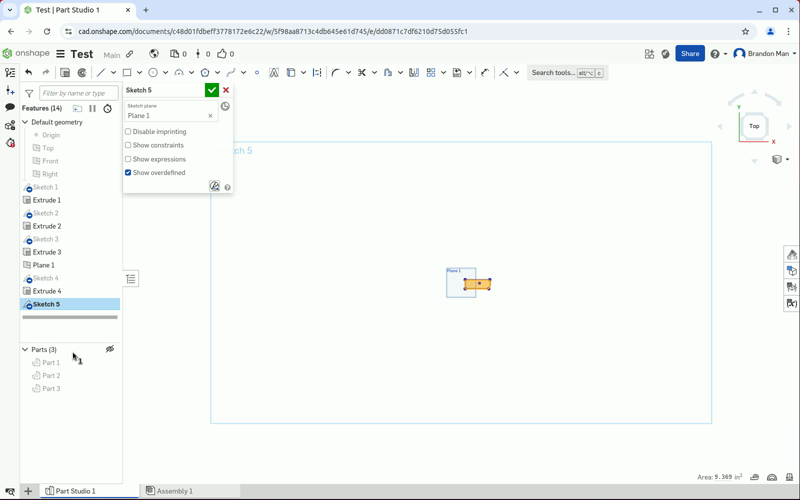
key(shift+y)
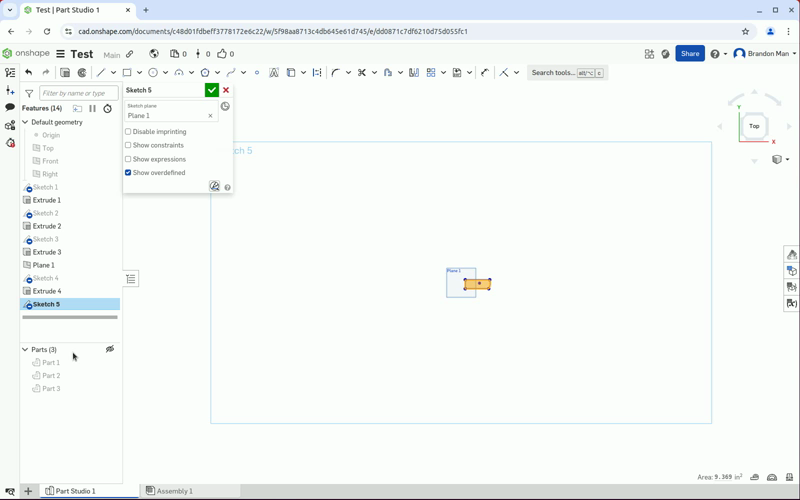
key(shift+e)
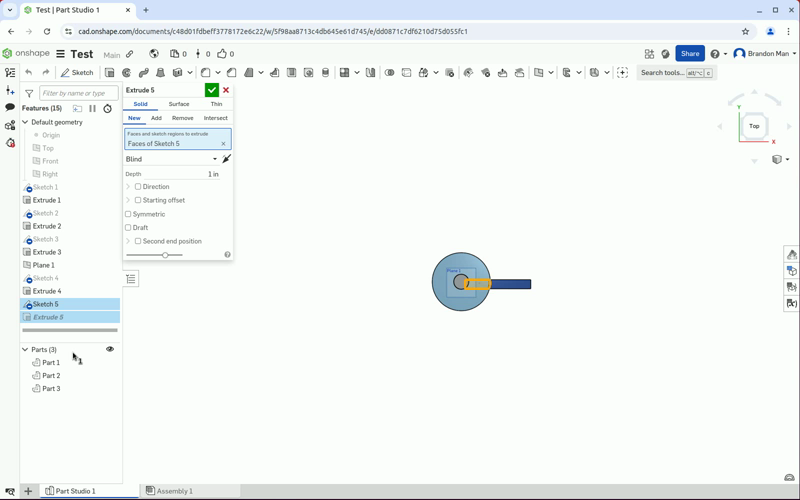
mouse_move(143, 106)
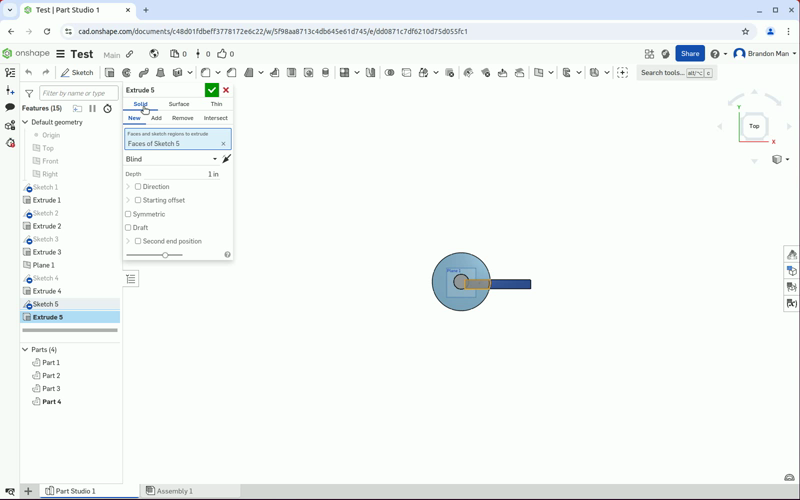
click(143, 106)
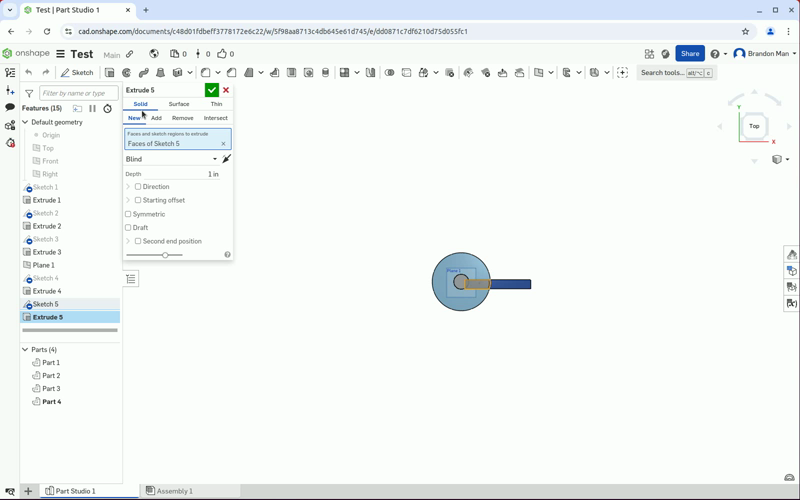
mouse_move(137, 120)
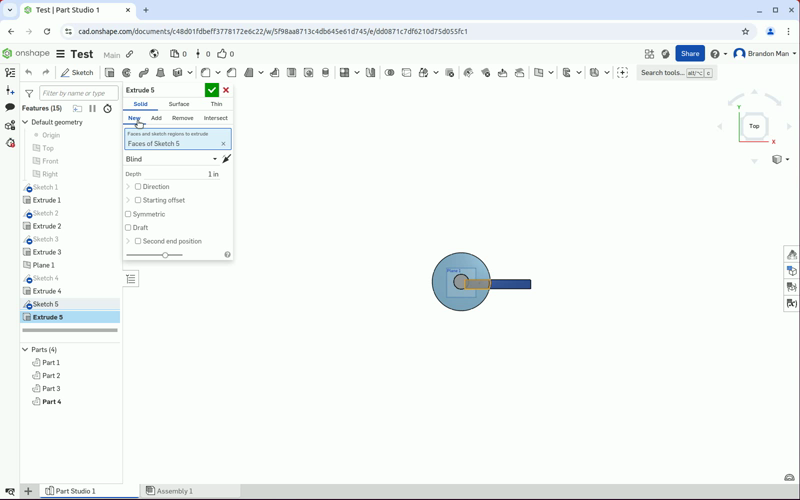
click(137, 120)
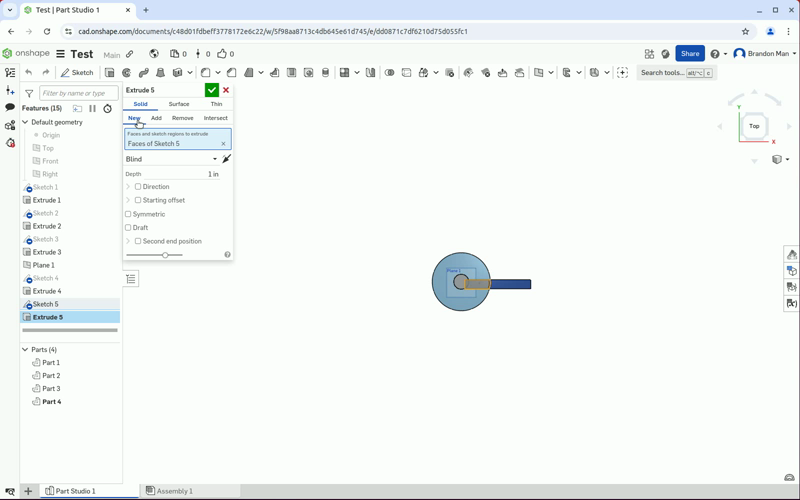
key(tab, 4)
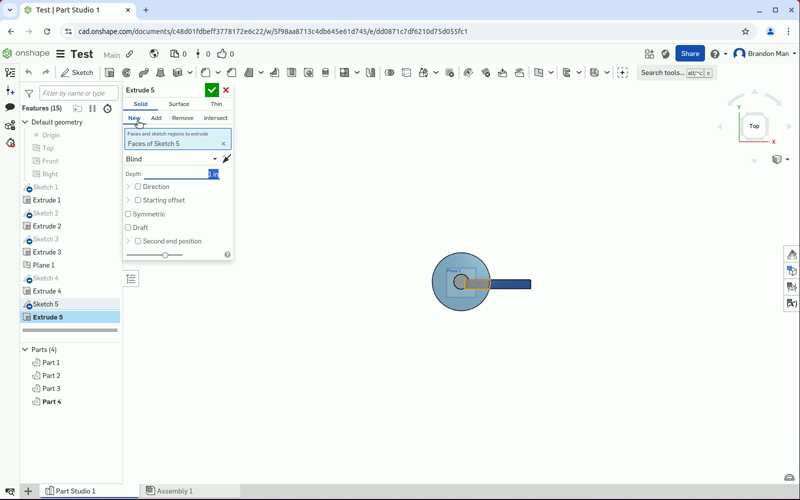
text(11.554)
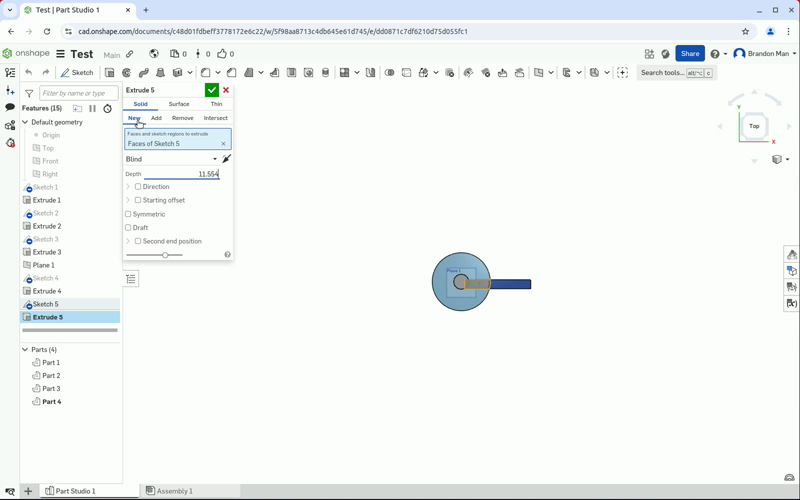
key(enter)
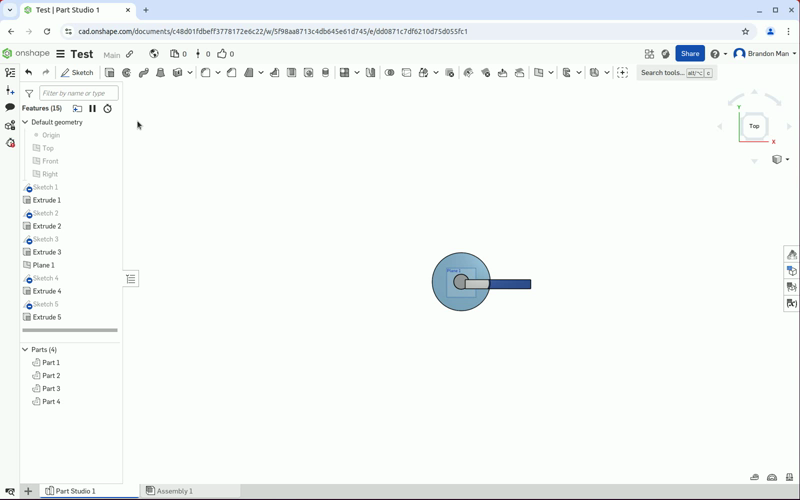
key(shift+h)
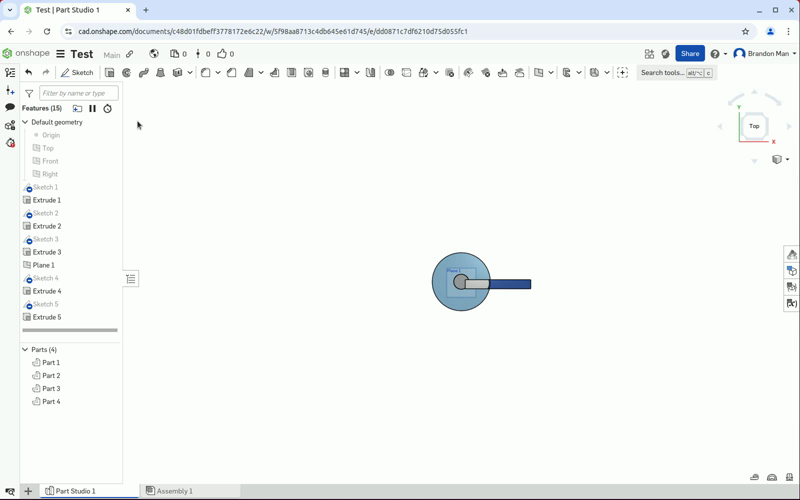
key(shift+h)
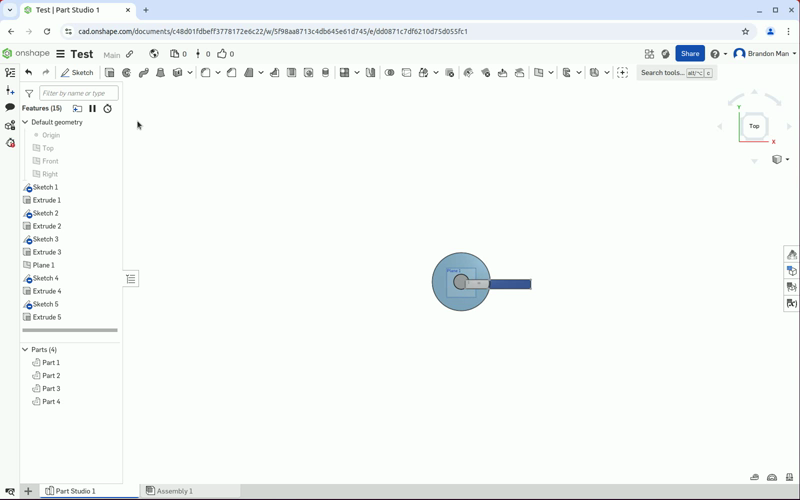
key(shift+7)
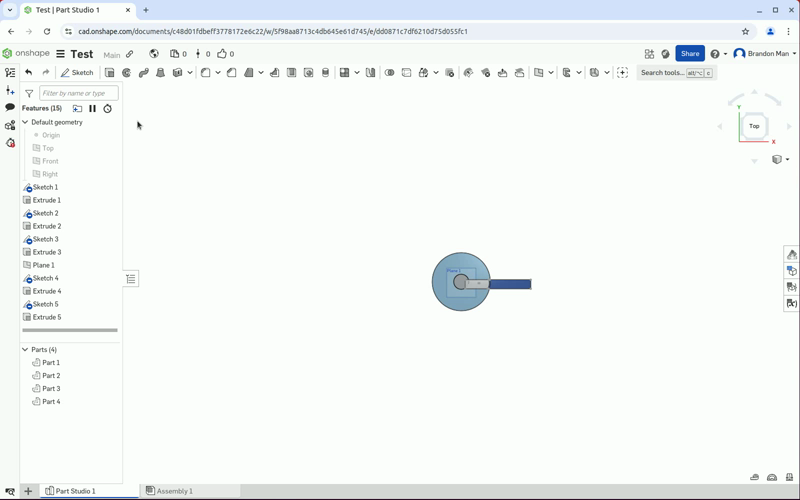
key(up, 3)
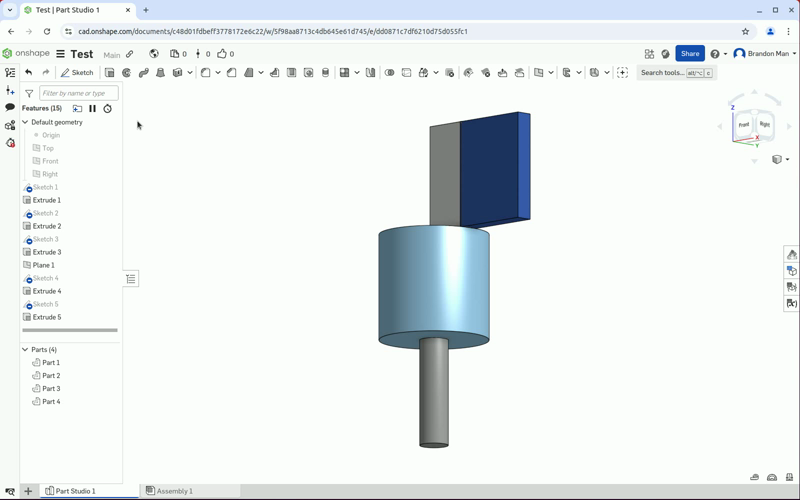
key(left, 3)
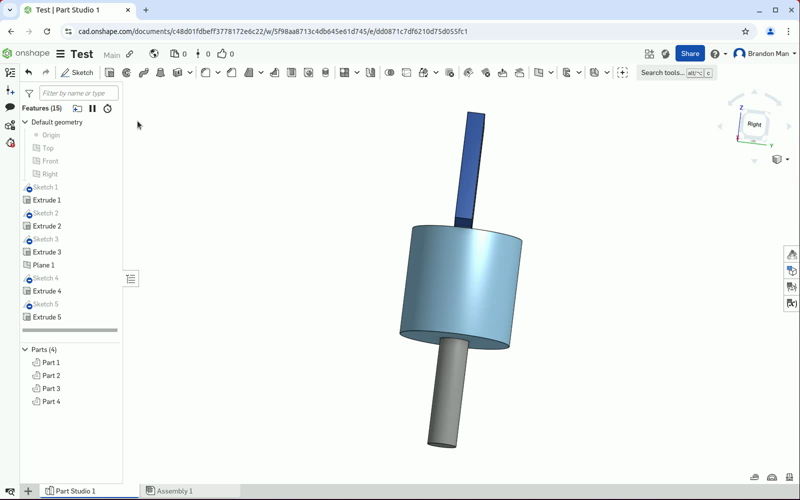
key(right, 3)
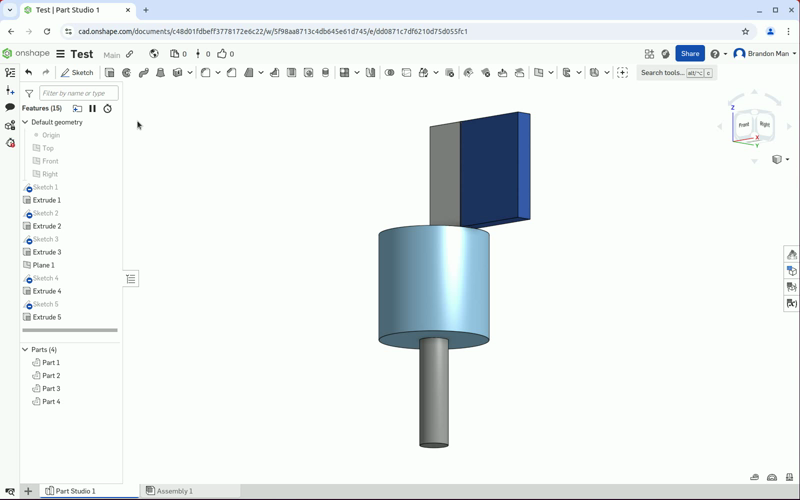
key(down, 3)
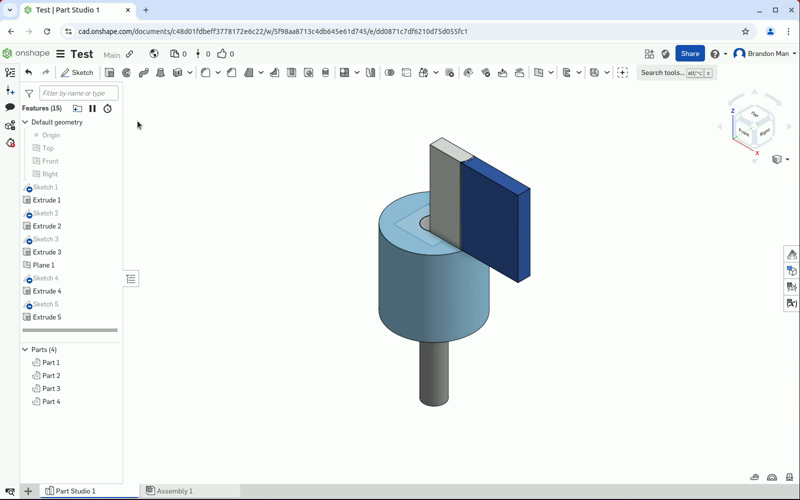
mouse_move(73, 189)
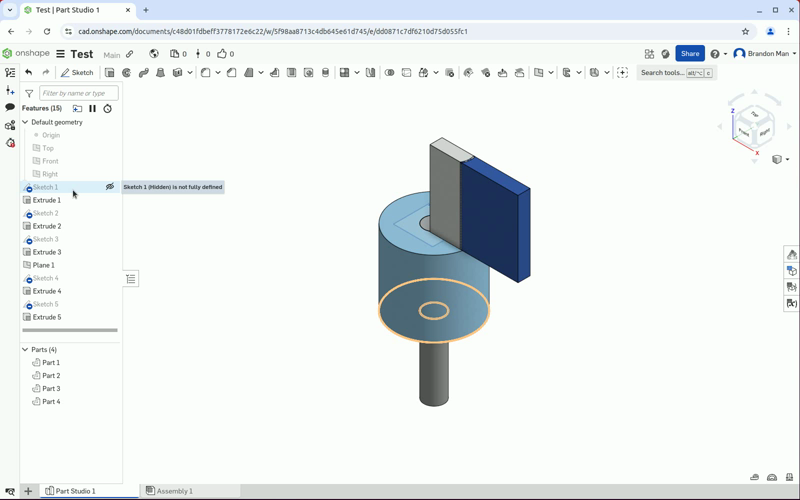
click(73, 189)